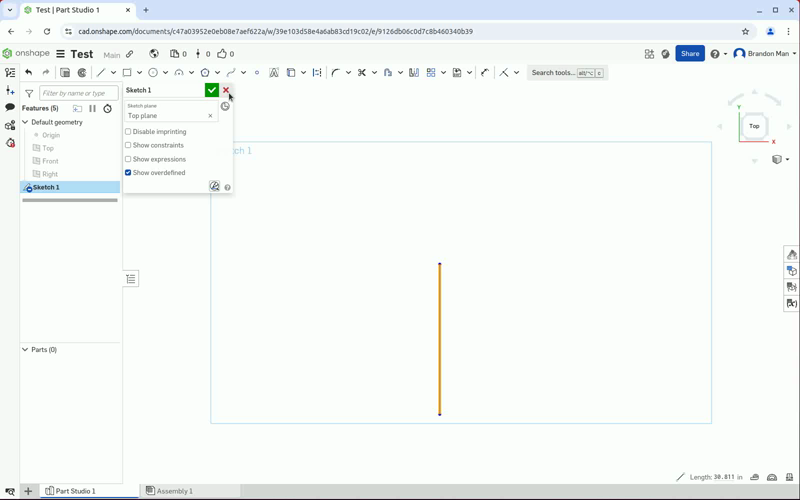
key(shift+h)
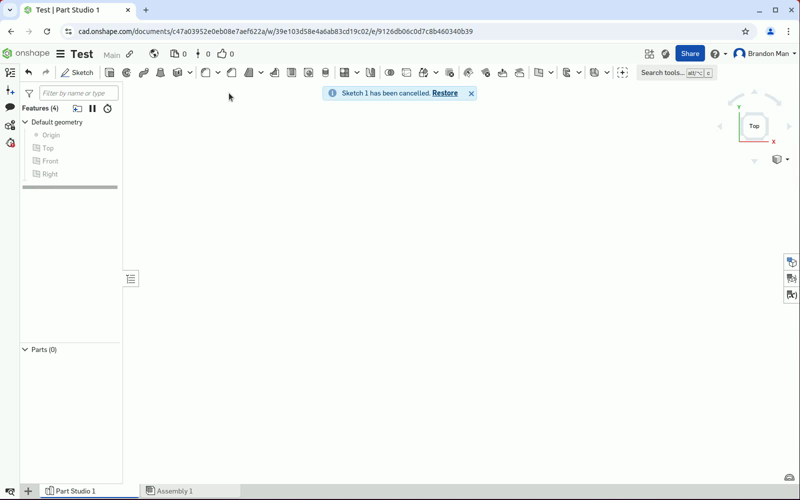
mouse_move(73, 352)
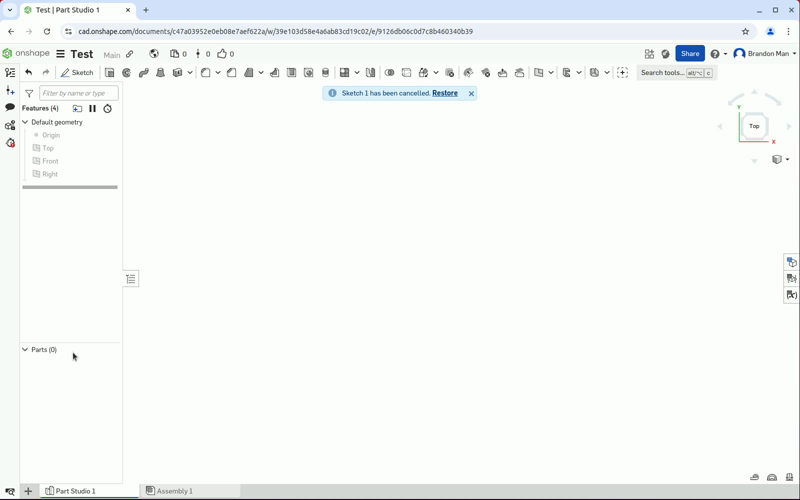
key(y)
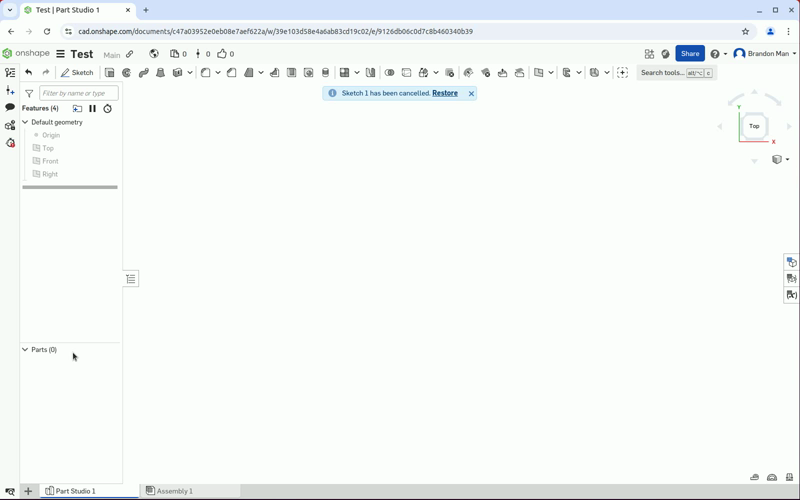
key(shift+p)
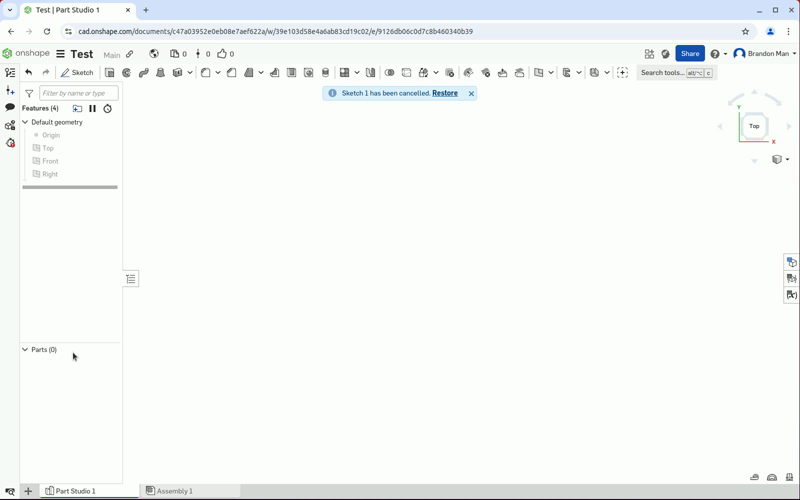
key(space)
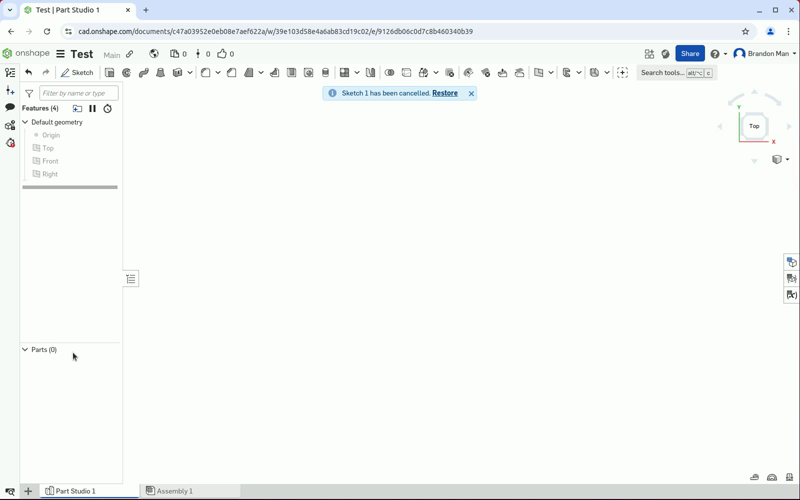
key_down(shift)
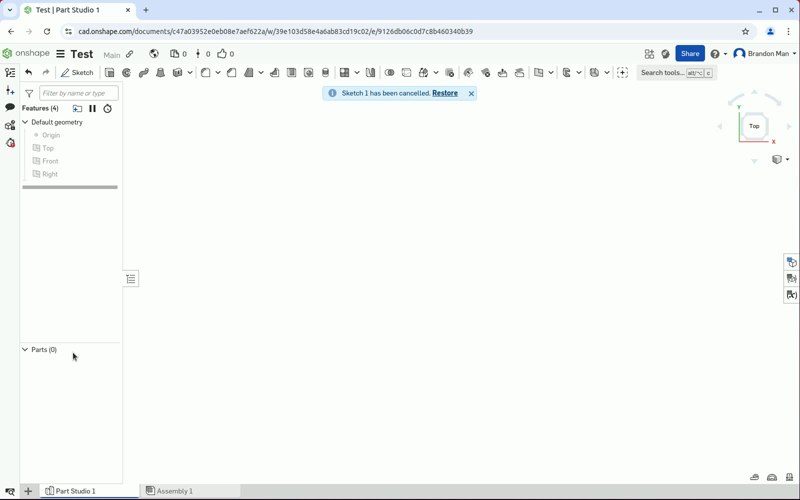
key(up)
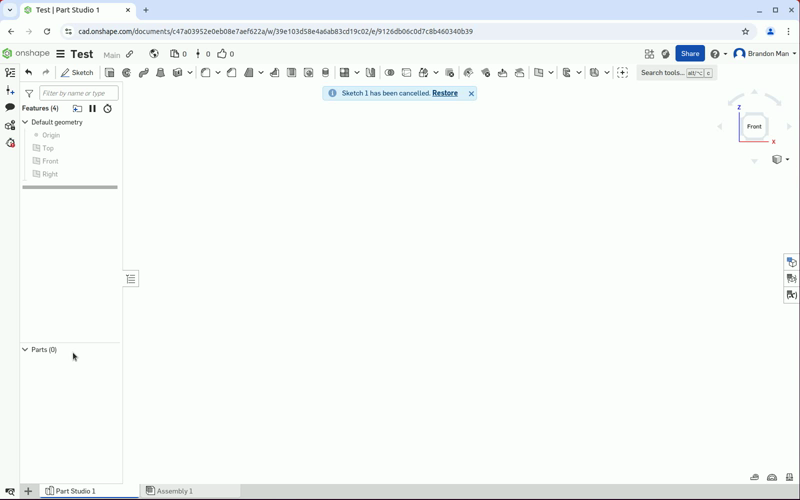
key_up(shift)
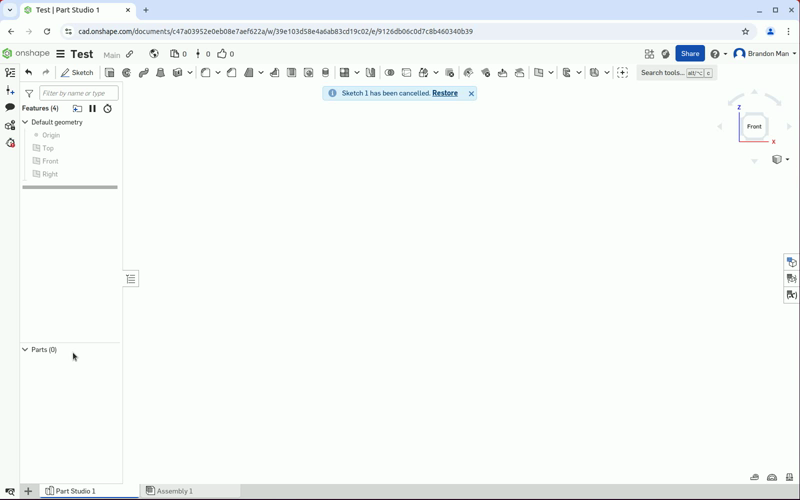
mouse_move(73, 352)
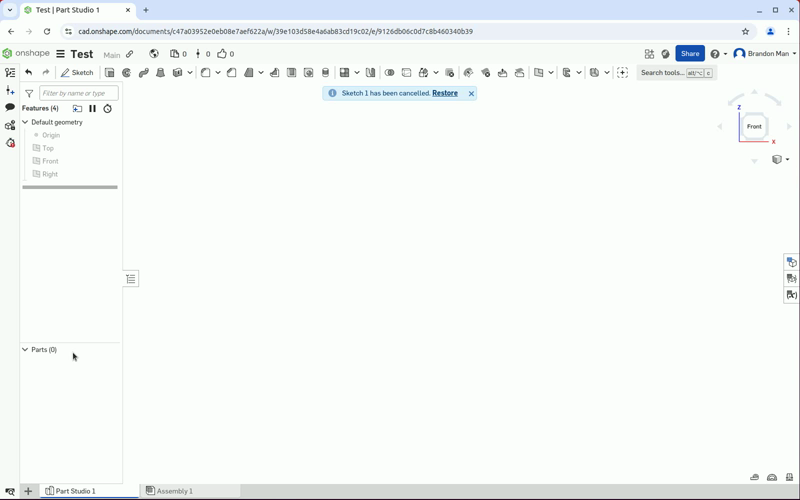
key(shift+y)
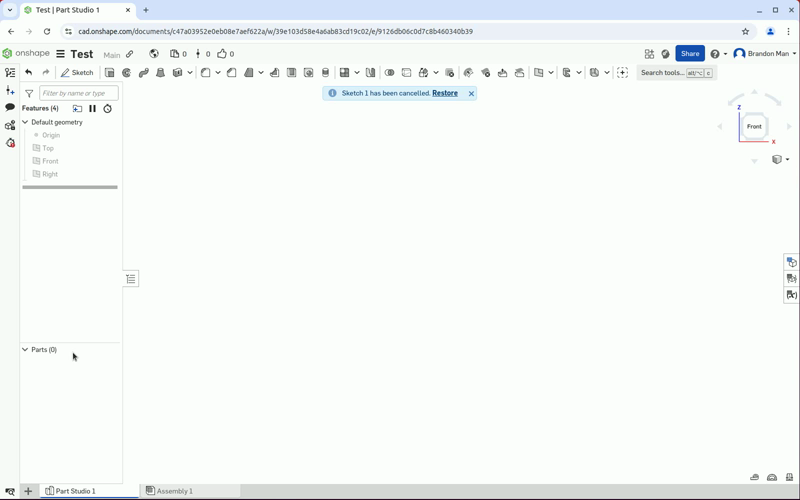
key(shift+s)
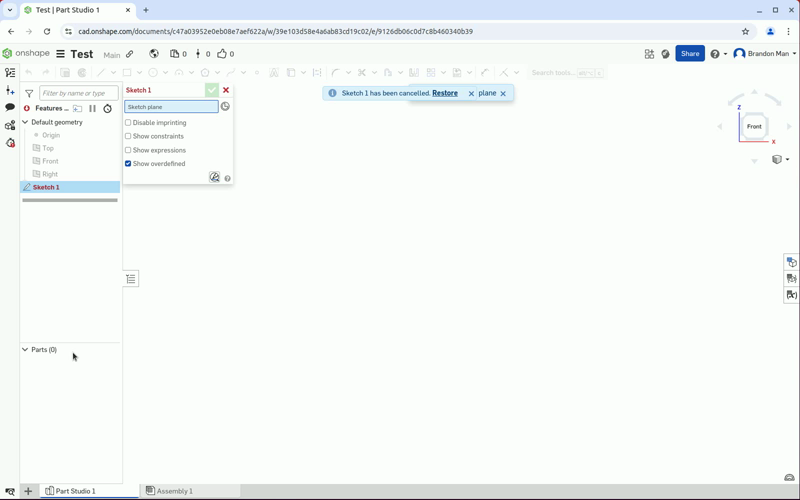
mouse_move(73, 163)
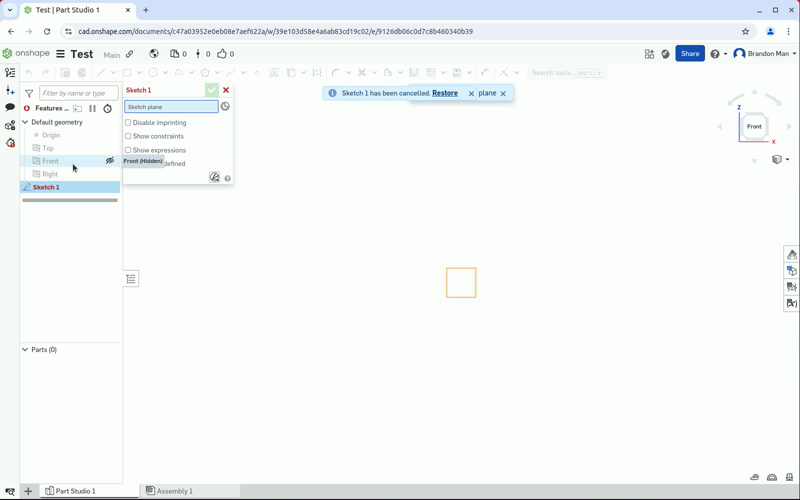
click(73, 163)
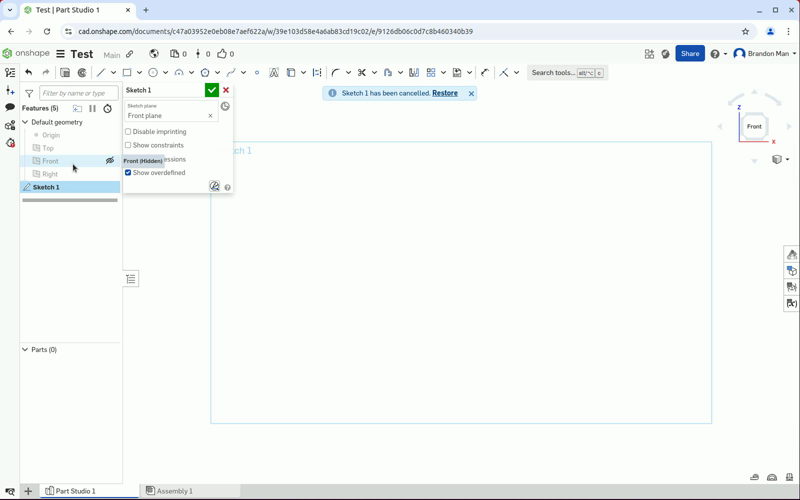
mouse_move(73, 352)
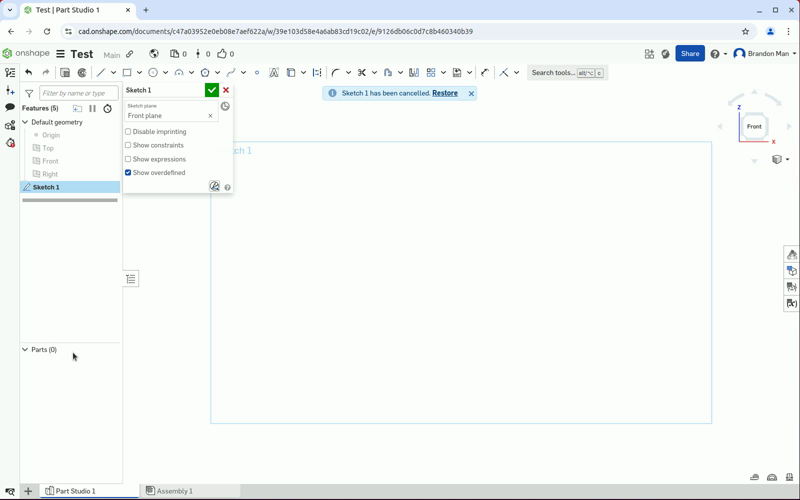
key(y)
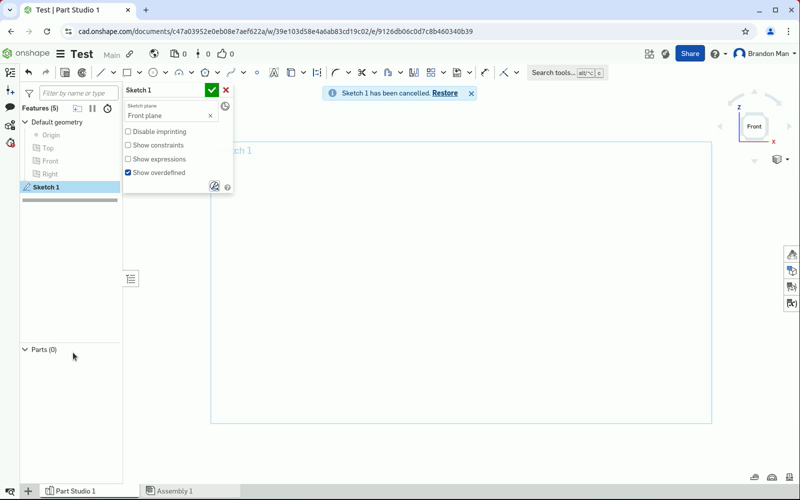
key(l)
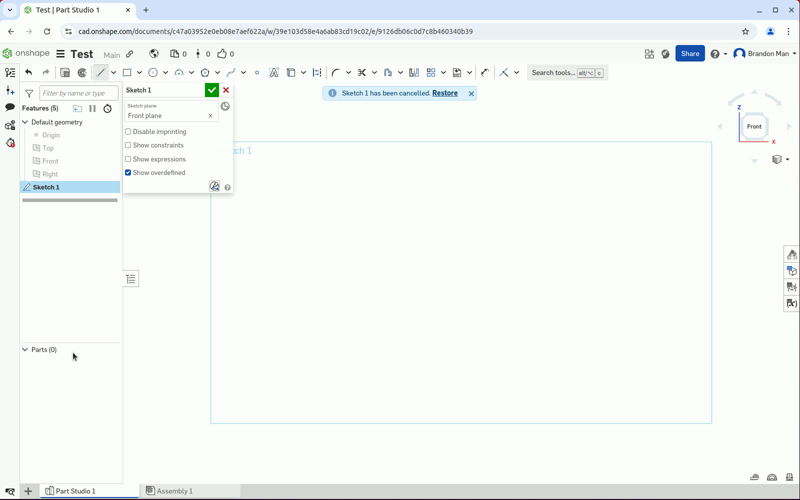
key_down(shift)
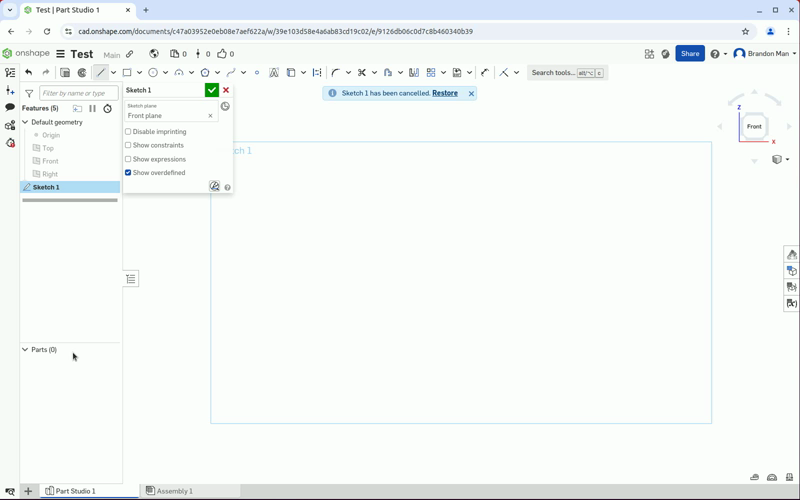
mouse_move(465, 308)
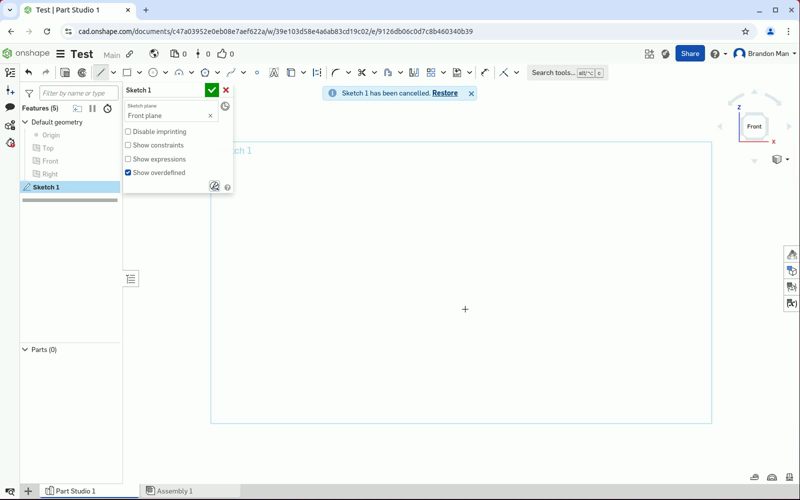
click(465, 308)
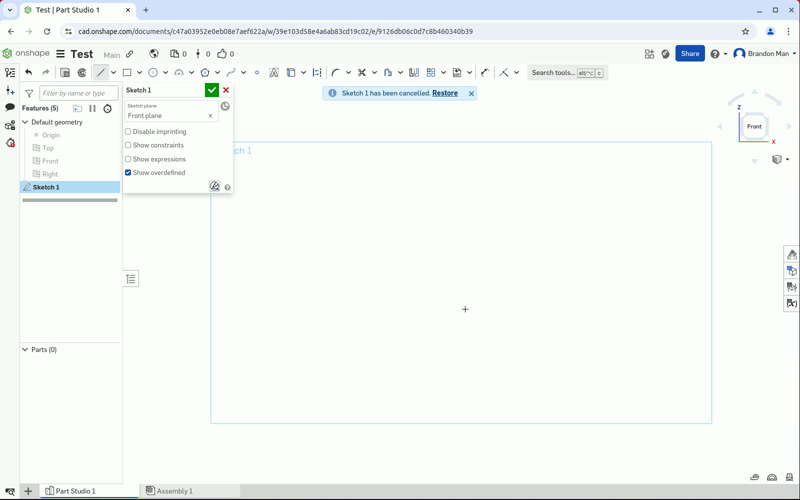
key_up(shift)
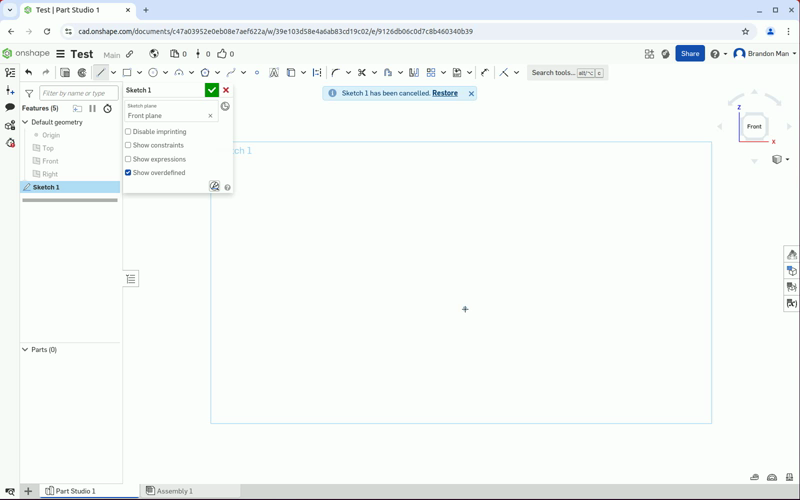
key_down(shift)
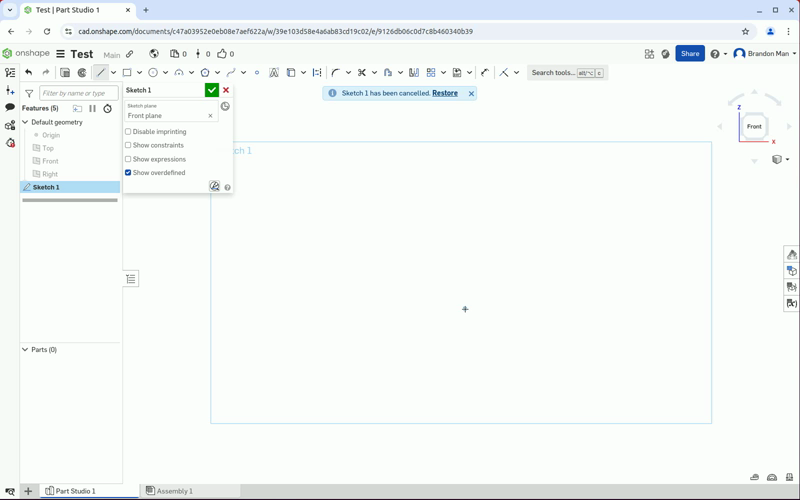
mouse_move(558, 300)
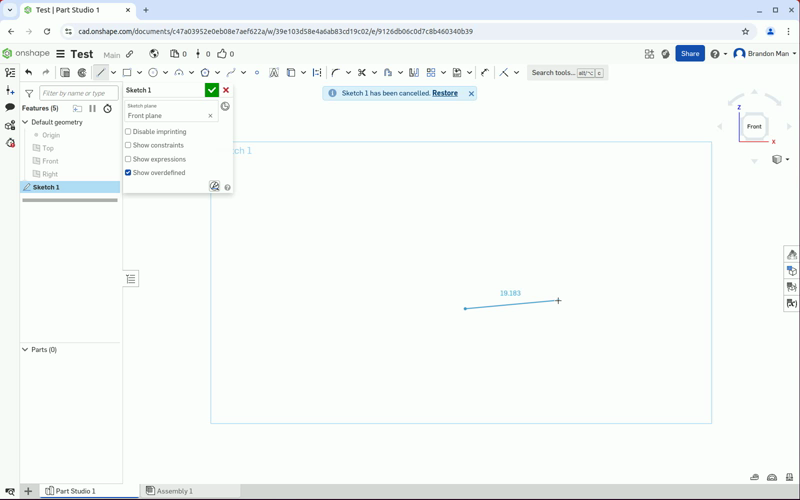
click(558, 300)
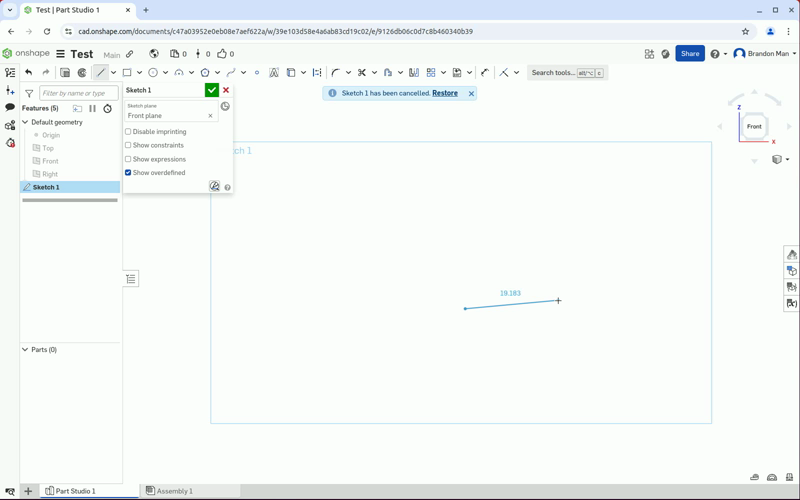
key_up(shift)
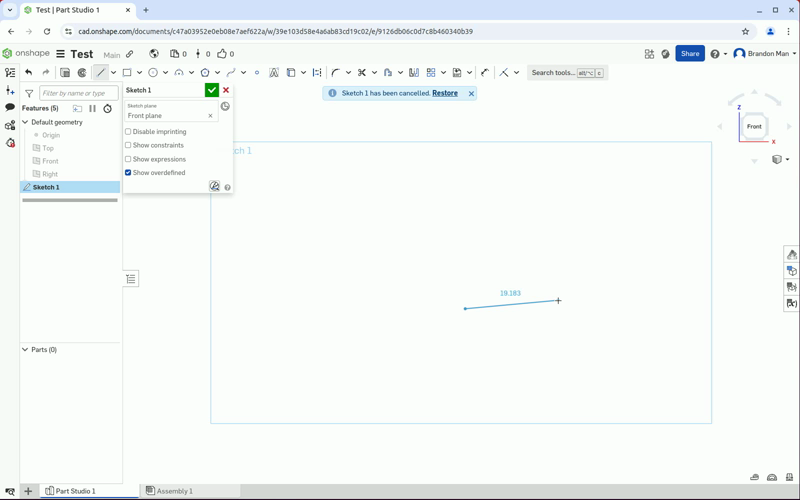
key(esc)
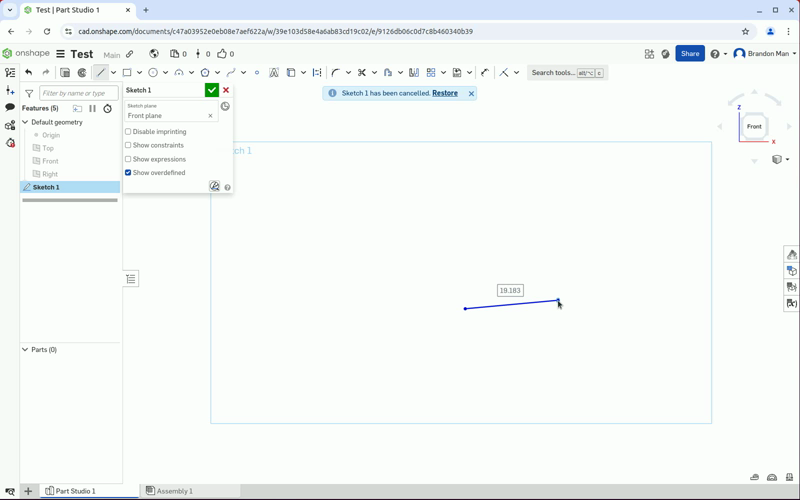
key(a)
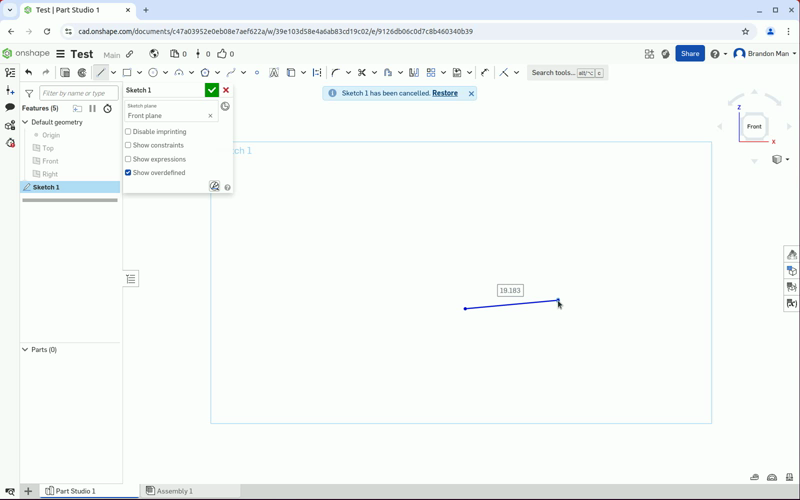
mouse_move(558, 300)
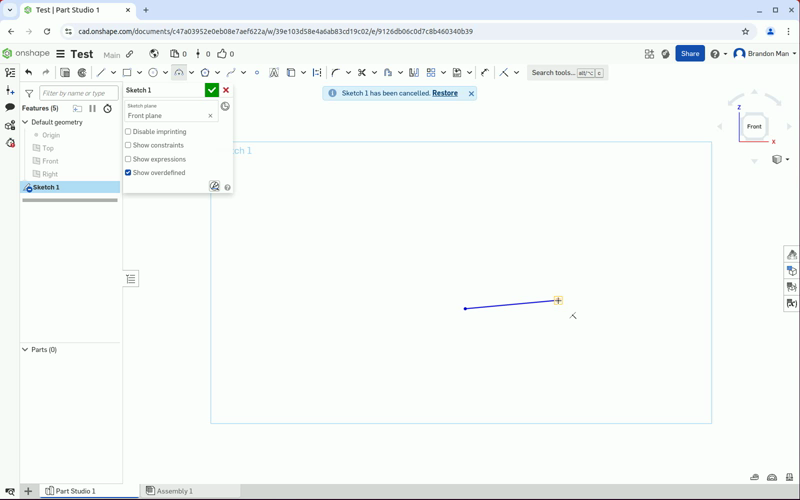
click(558, 300)
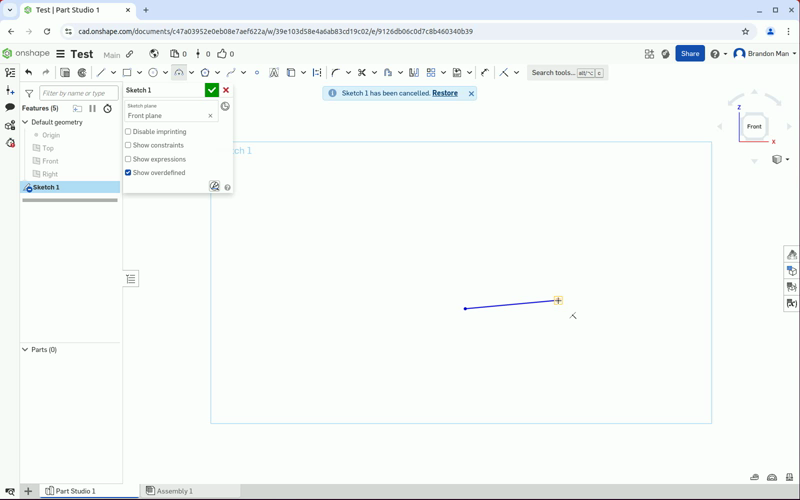
key_down(shift)
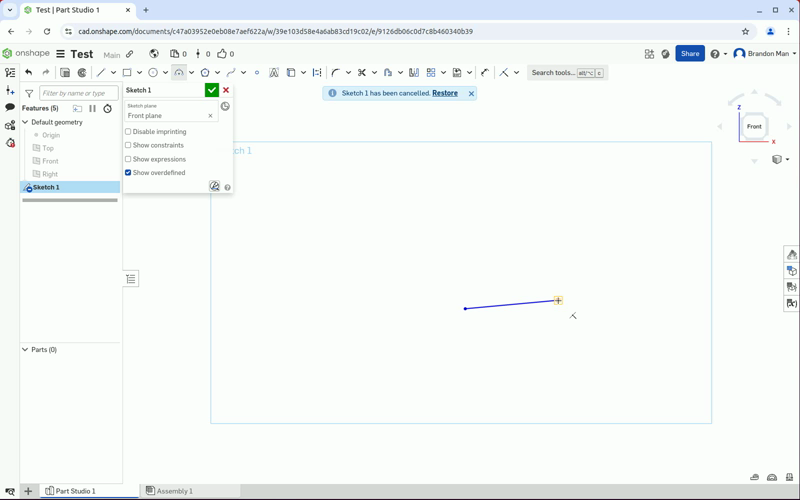
mouse_move(556, 267)
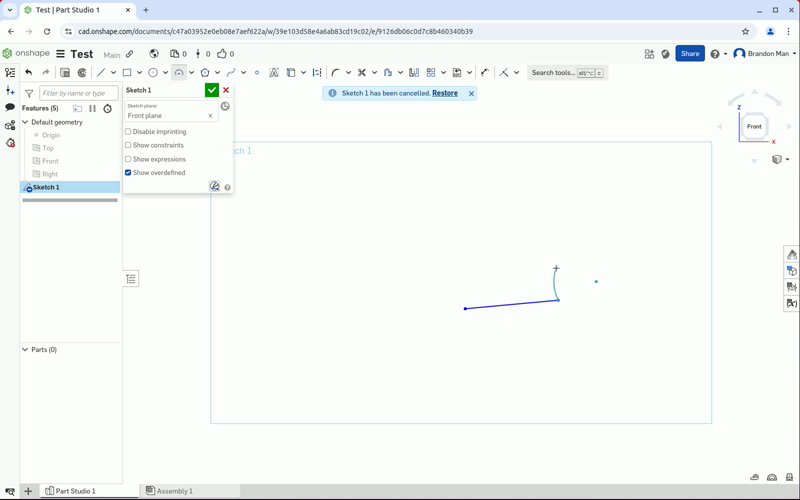
click(556, 267)
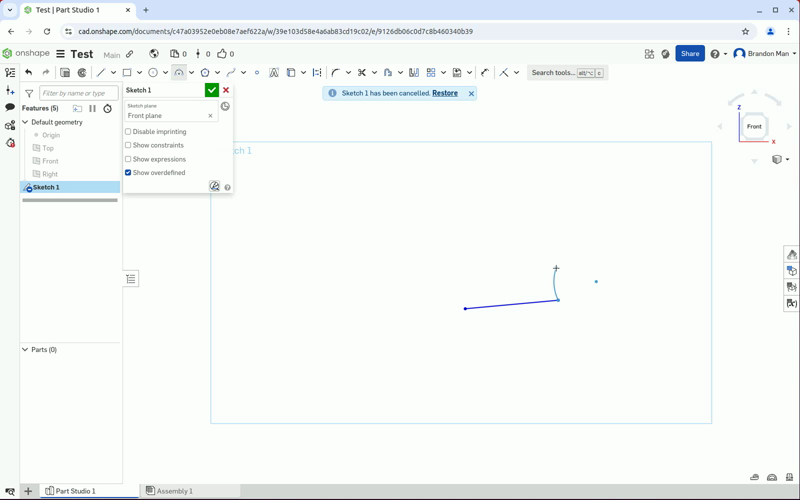
mouse_move(540, 284)
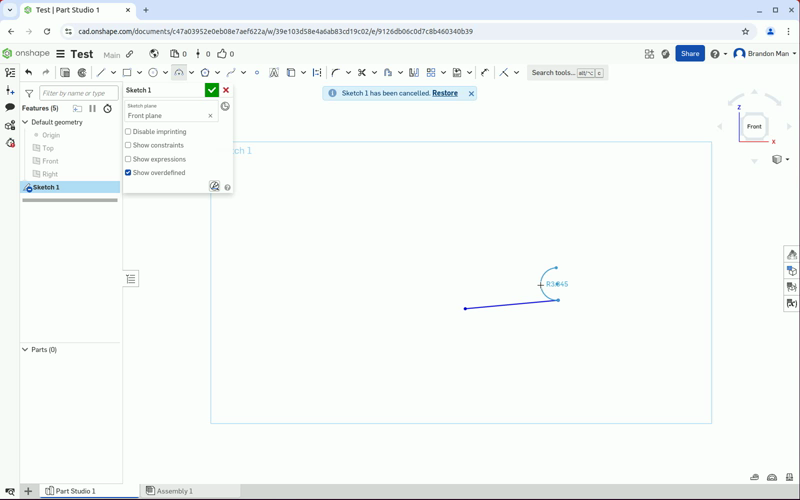
click(540, 284)
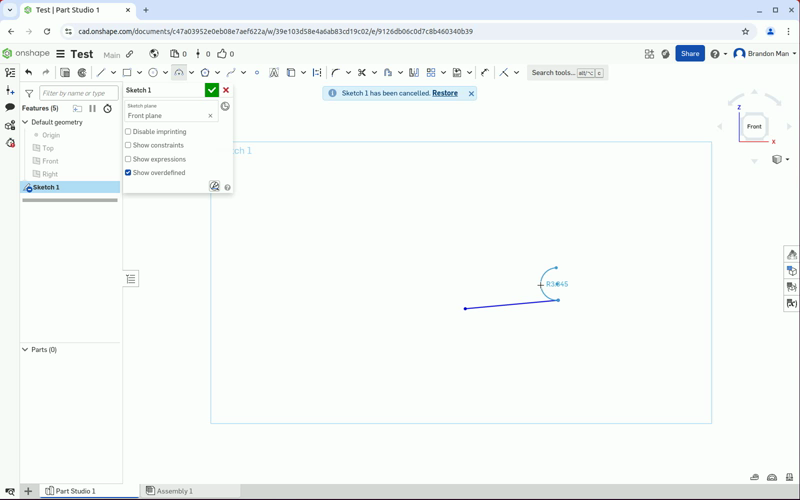
key_up(shift)
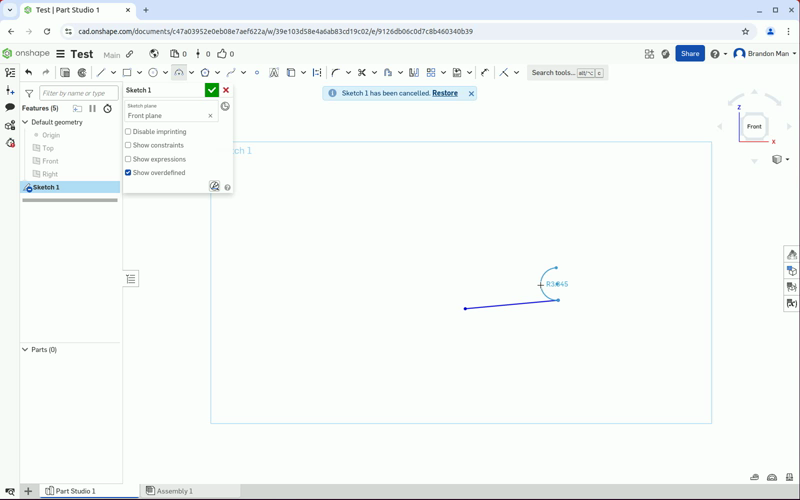
key(esc)
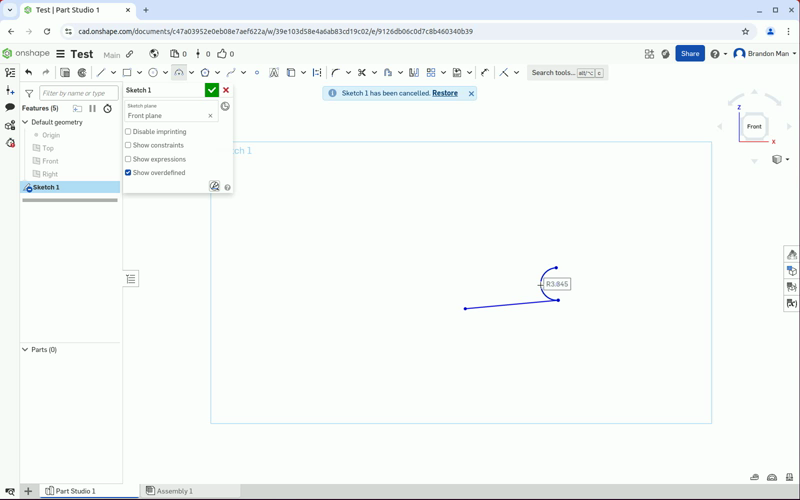
key(l)
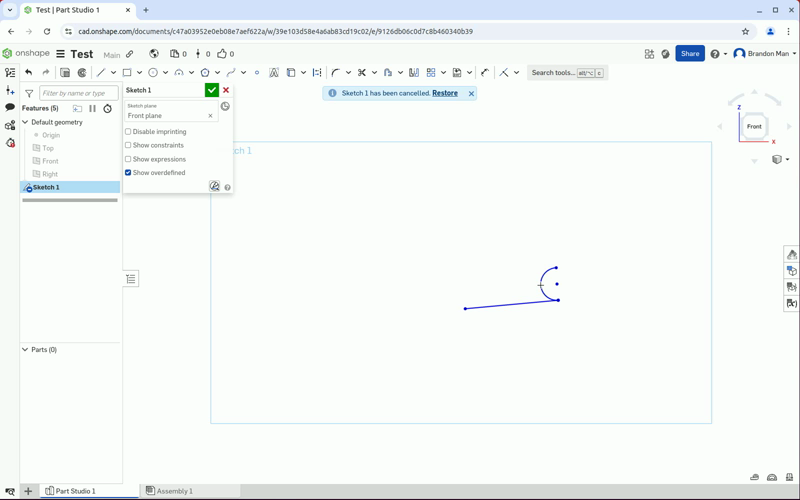
mouse_move(556, 267)
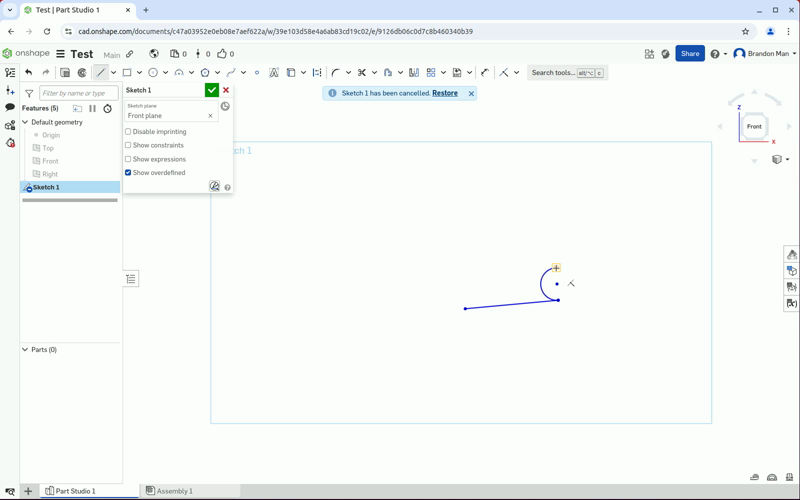
click(556, 267)
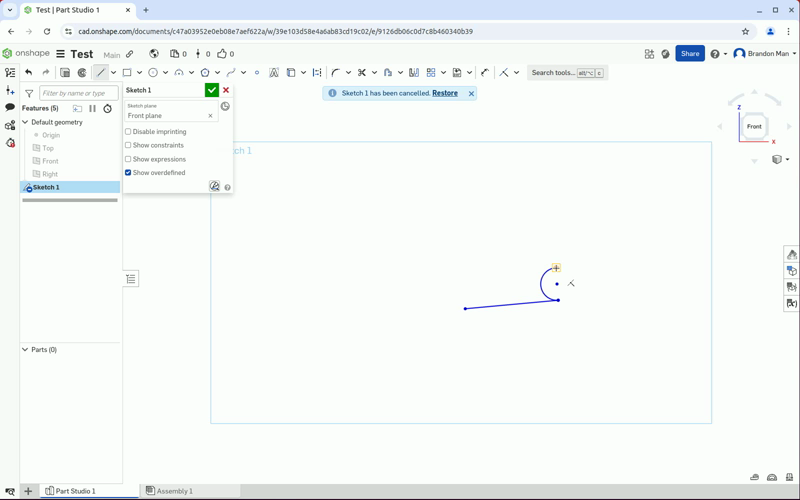
key_down(shift)
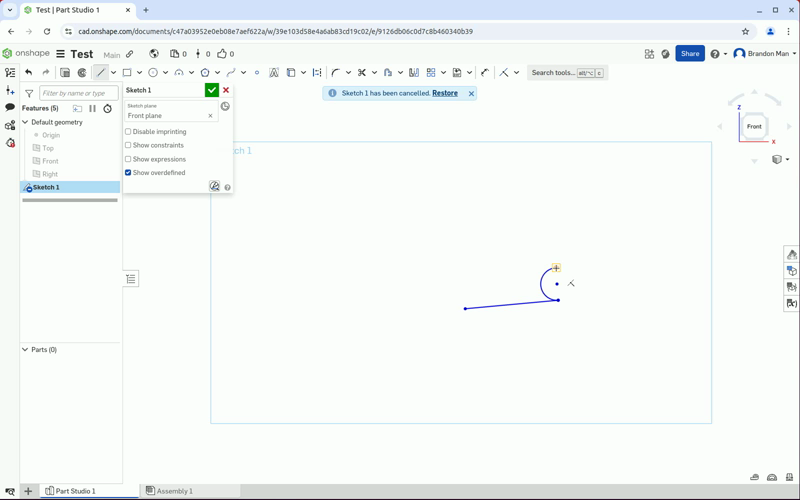
mouse_move(465, 258)
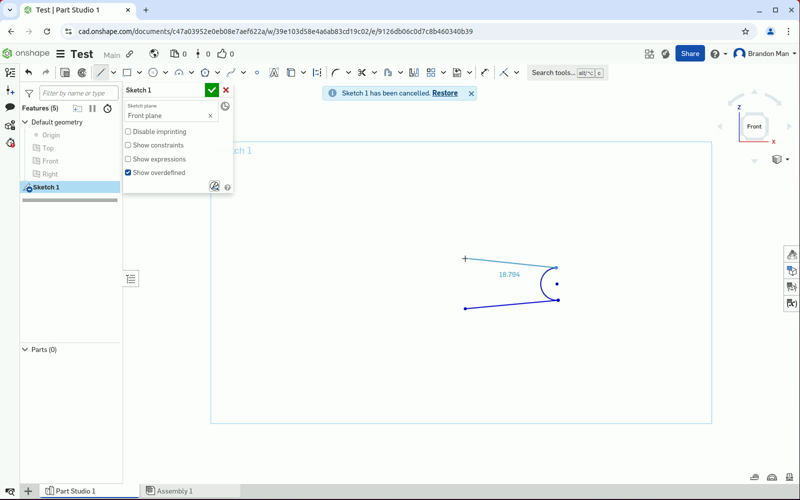
click(465, 258)
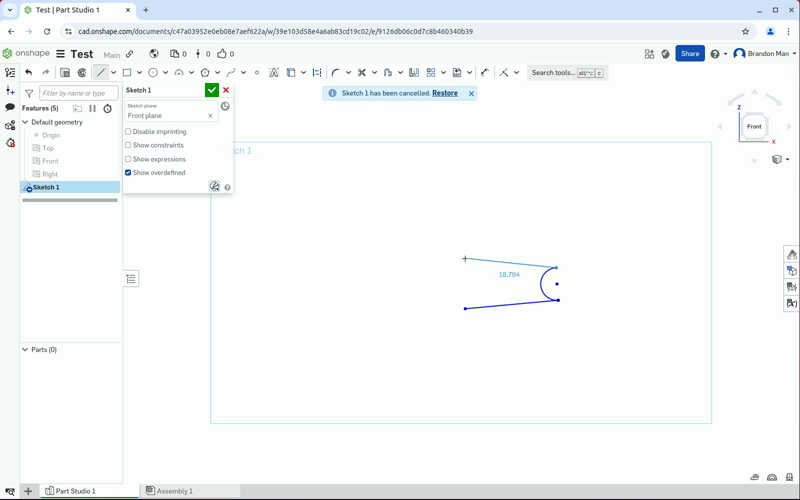
key_up(shift)
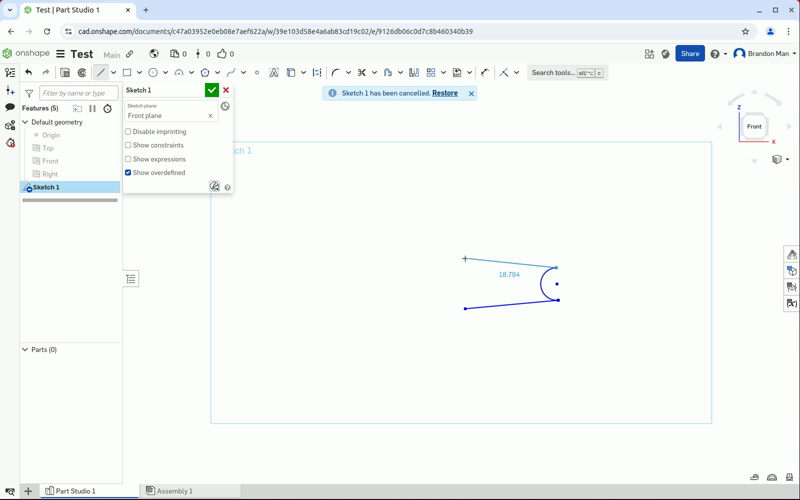
key(esc)
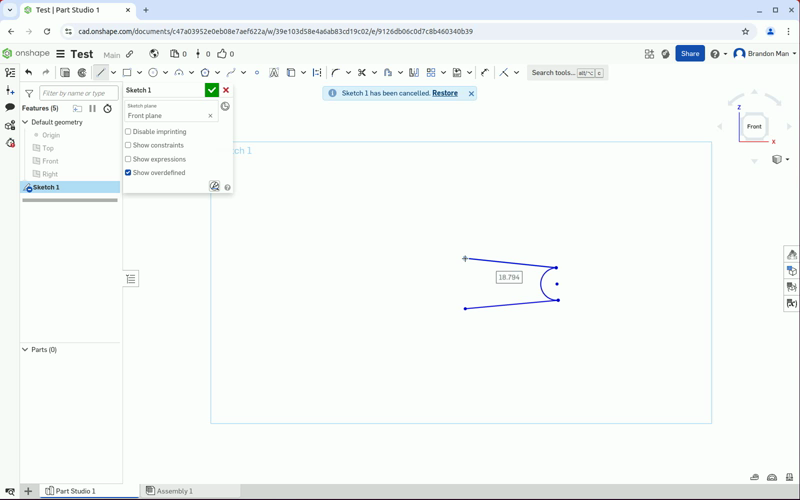
key(a)
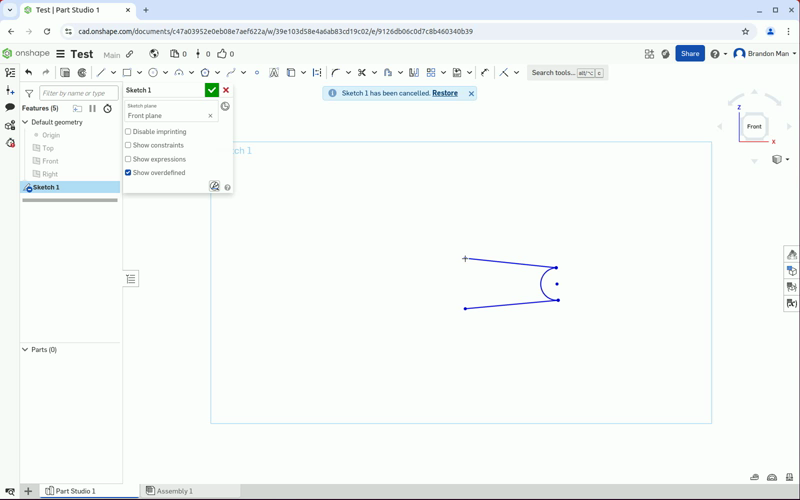
mouse_move(465, 258)
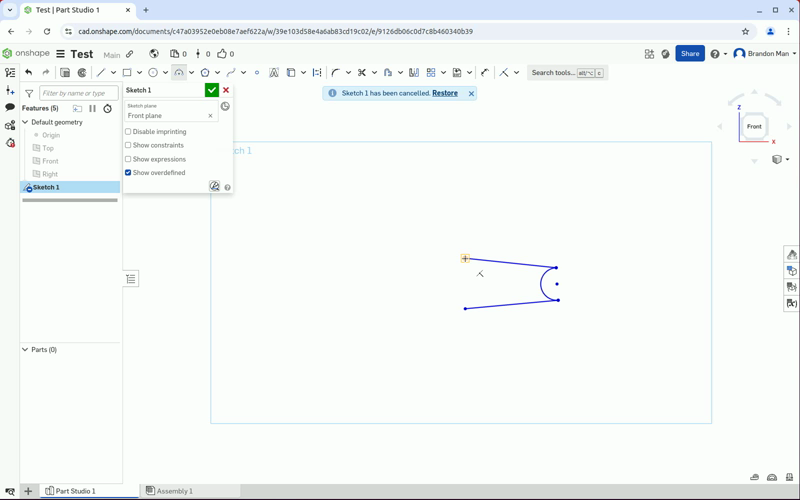
click(465, 258)
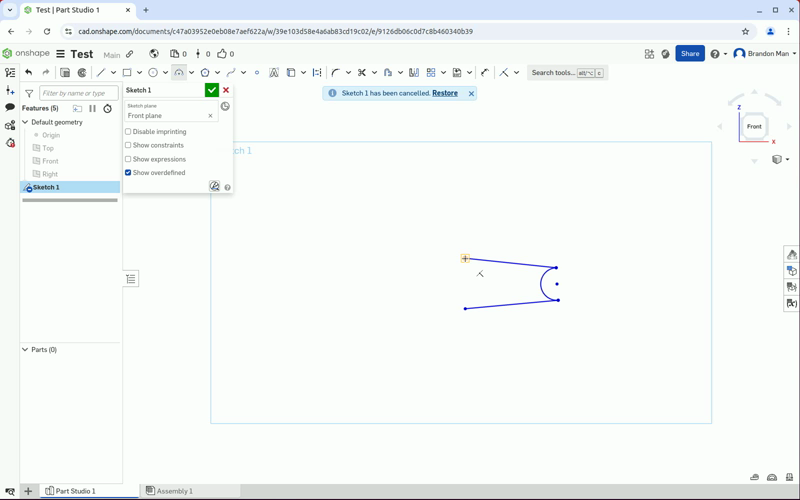
mouse_move(465, 308)
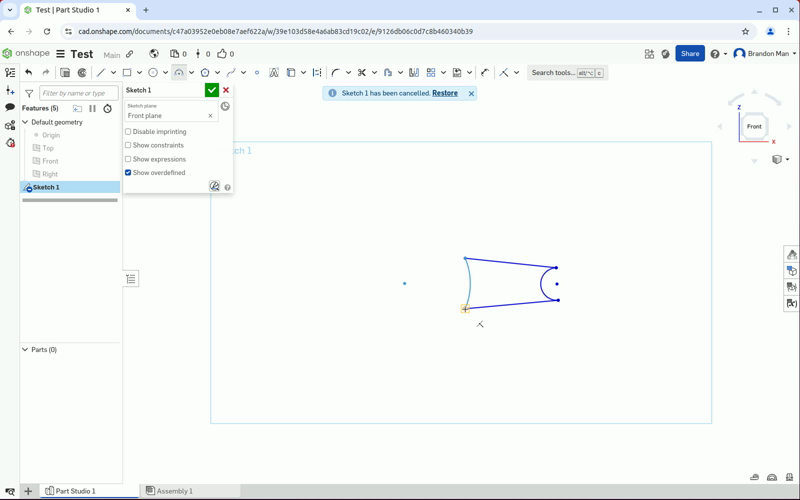
click(465, 308)
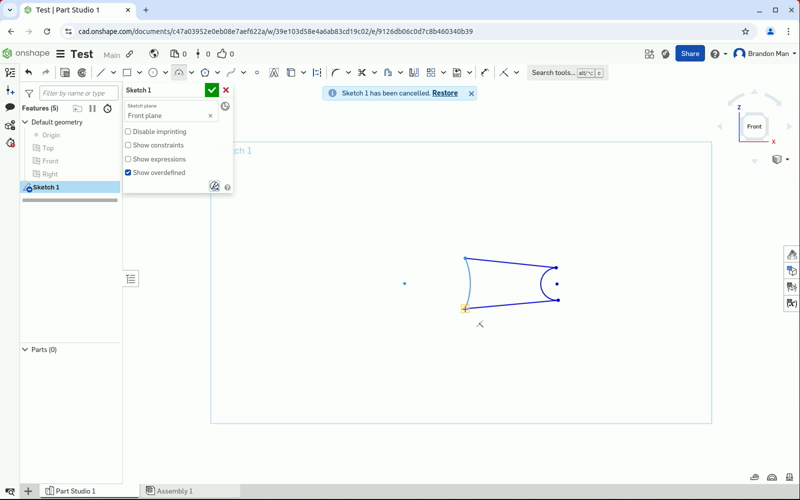
key_down(shift)
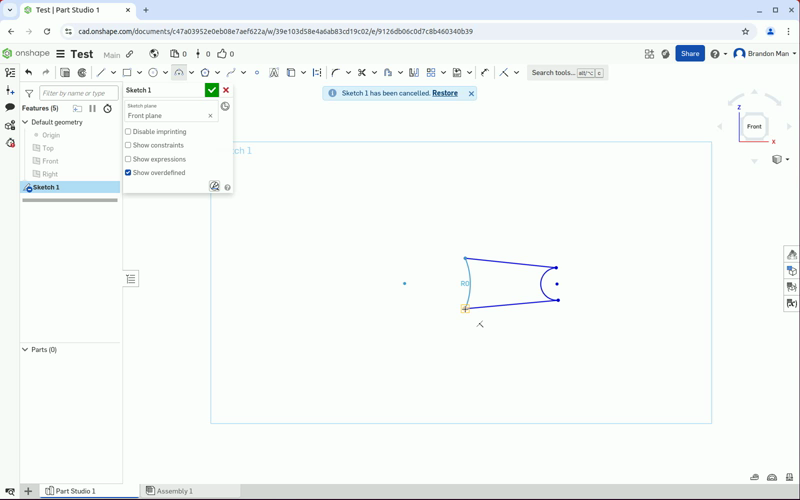
mouse_move(486, 283)
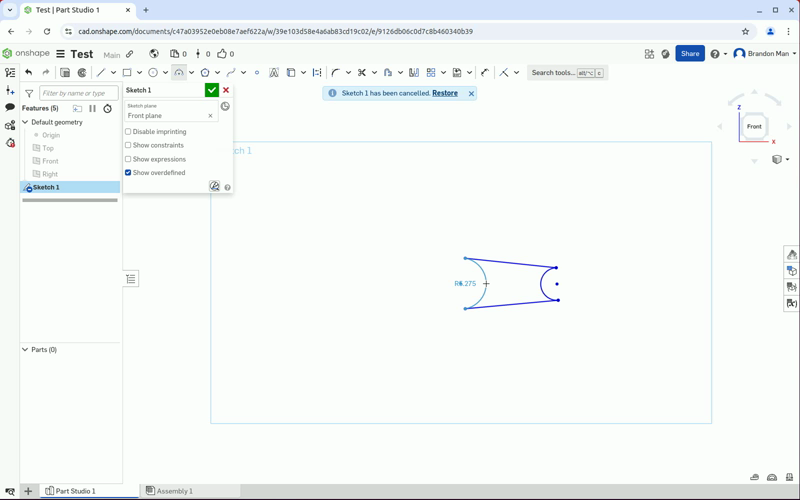
click(486, 283)
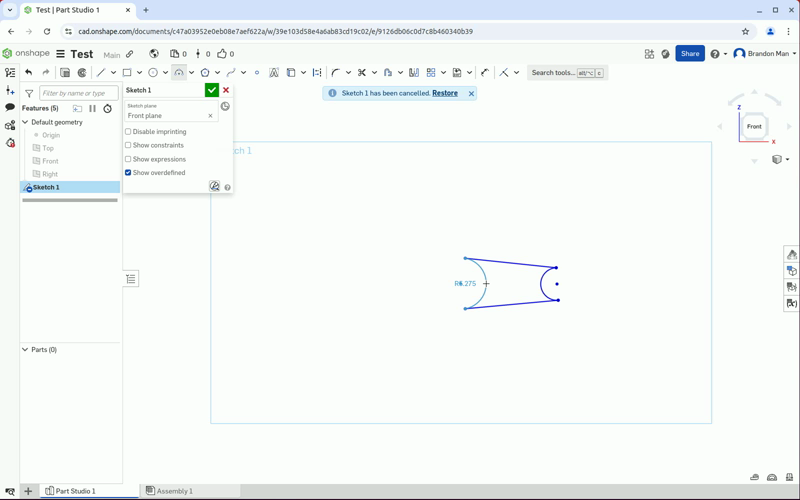
key_up(shift)
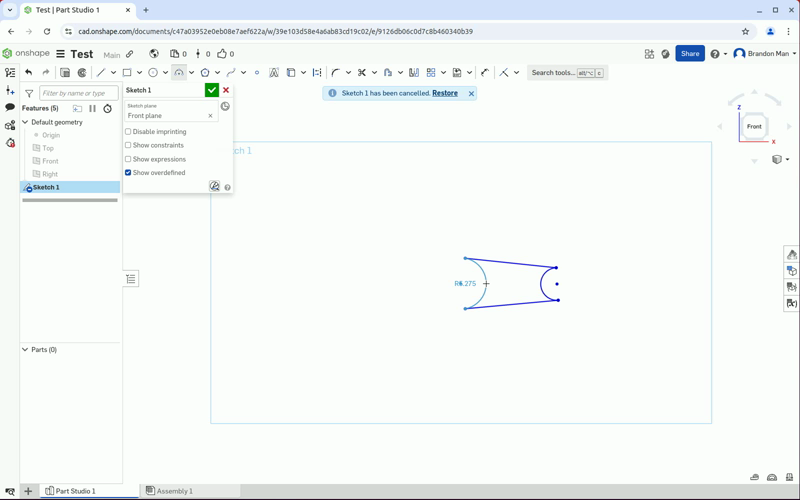
key(esc)
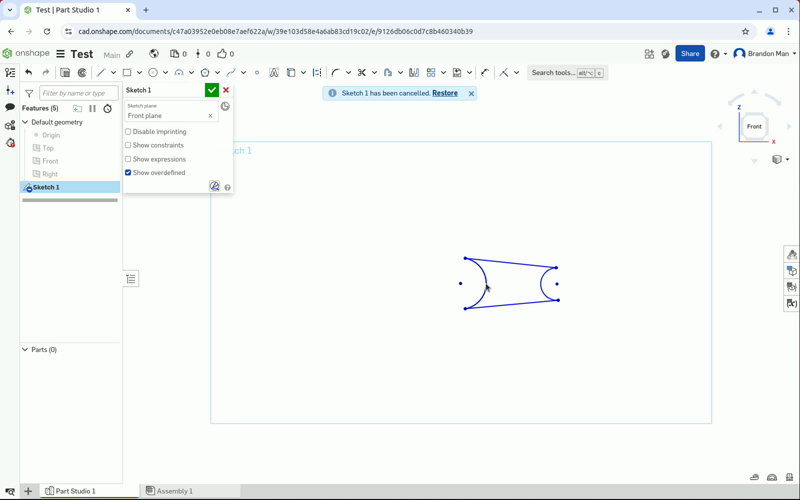
mouse_move(484, 300)
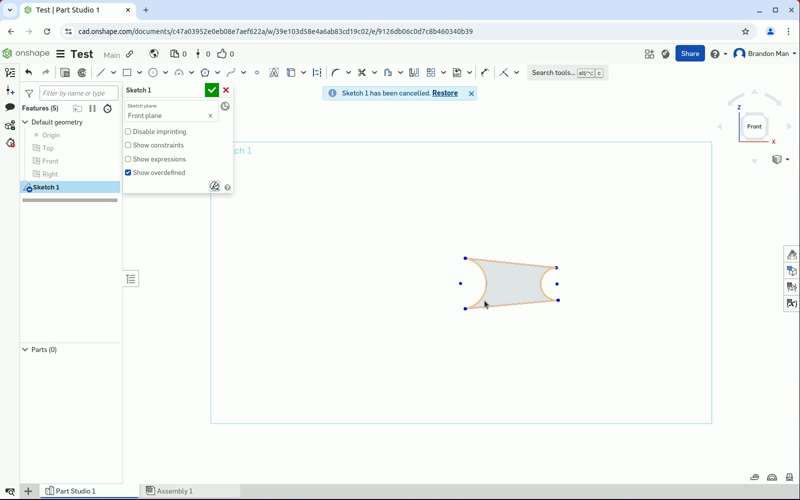
click(484, 300)
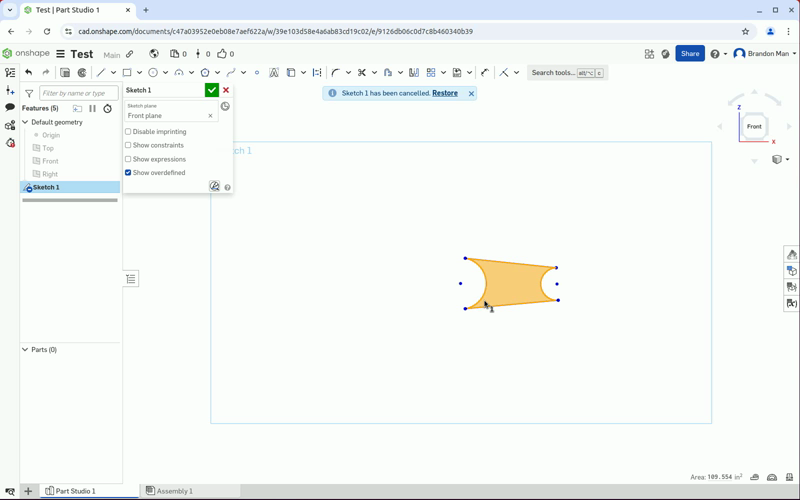
mouse_move(73, 352)
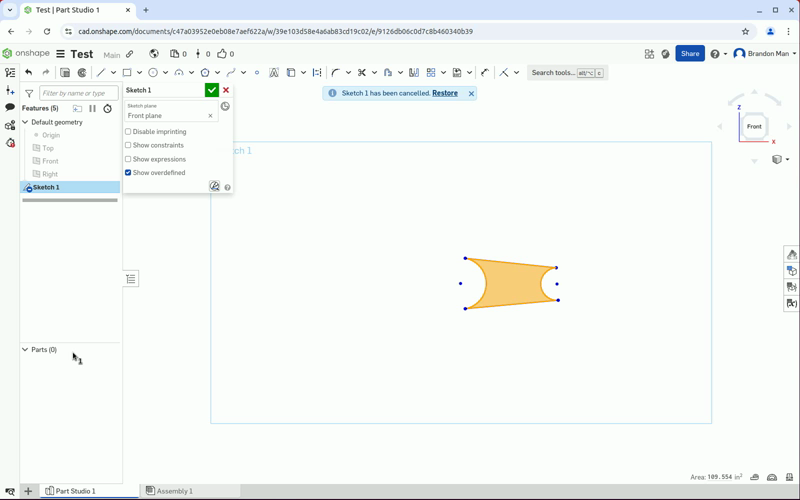
key(shift+y)
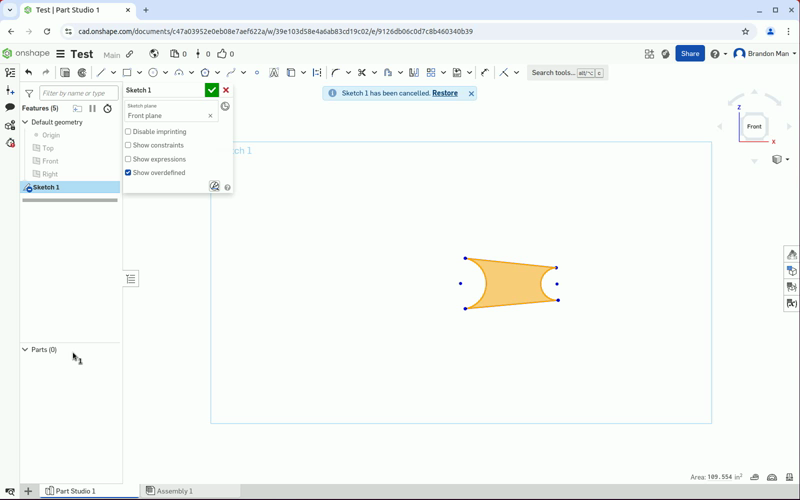
key(shift+e)
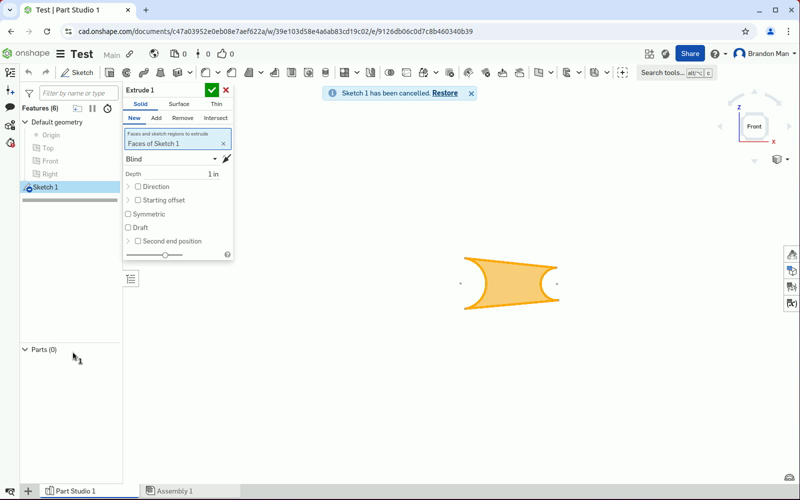
mouse_move(143, 106)
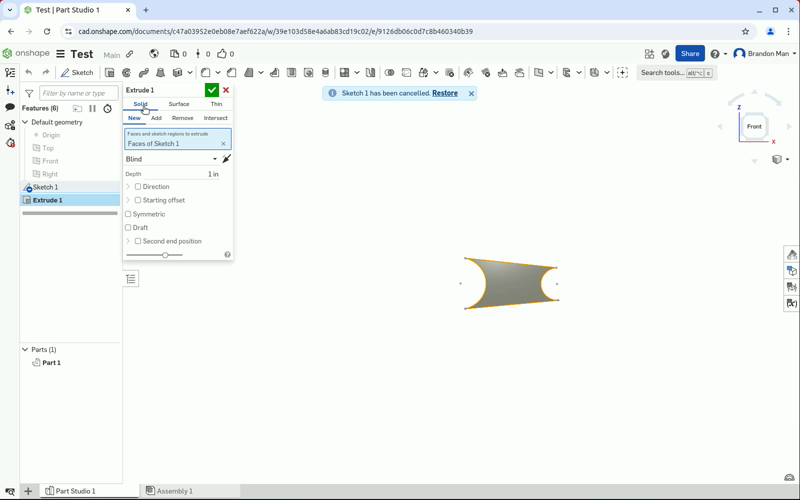
click(143, 106)
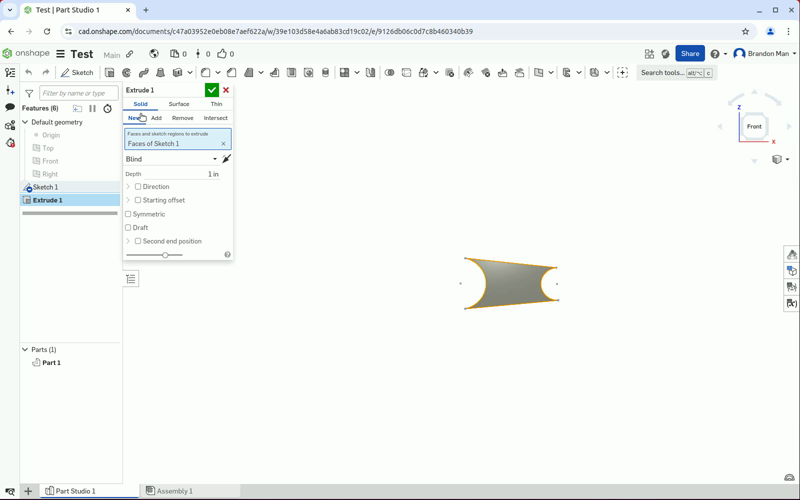
mouse_move(137, 120)
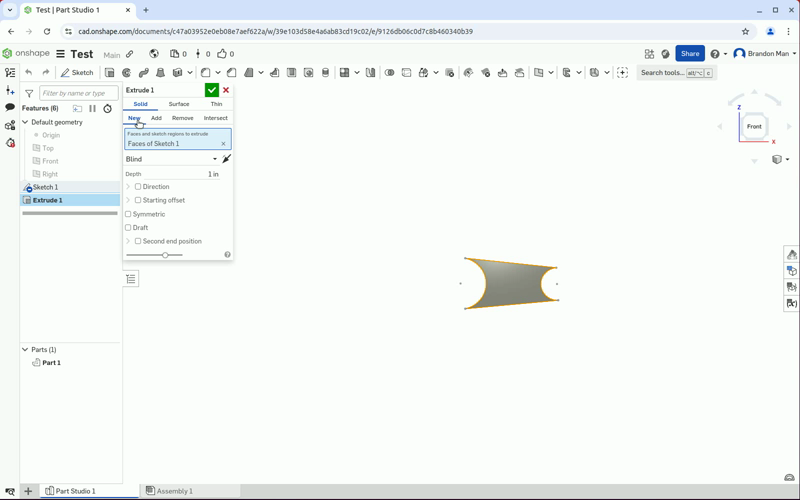
click(137, 120)
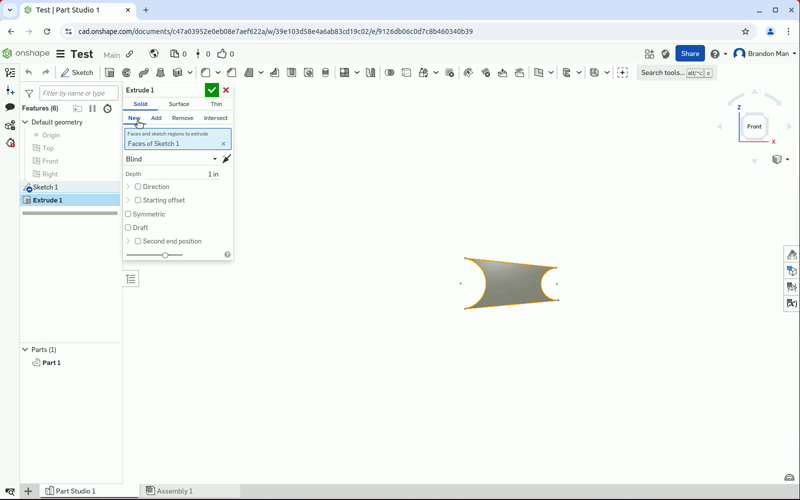
key(tab, 4)
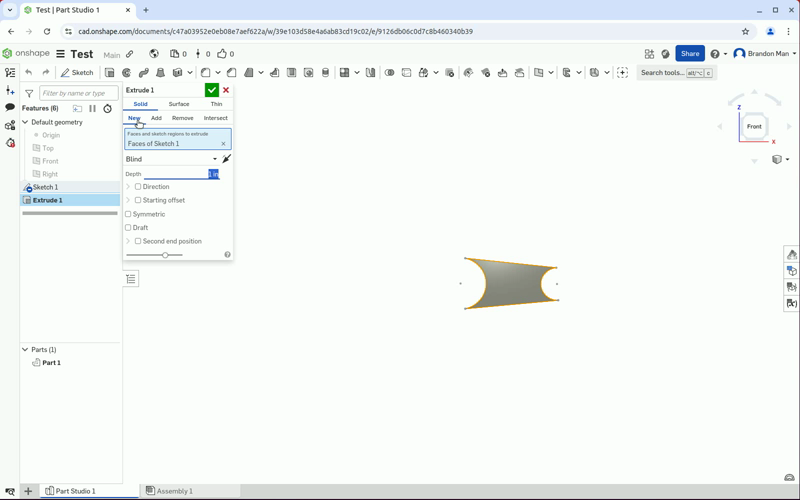
text(5.296)
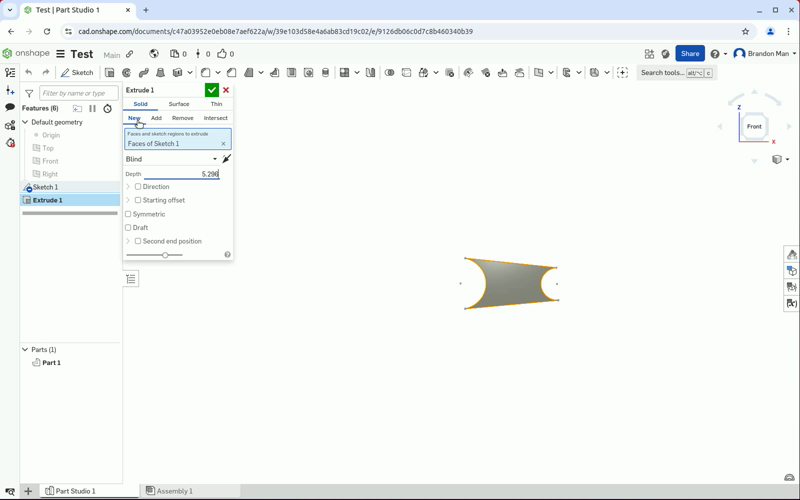
key(enter)
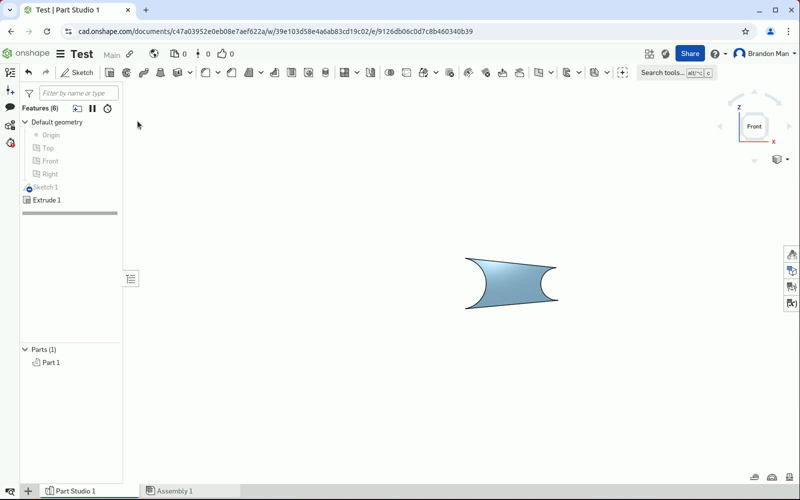
key(shift+h)
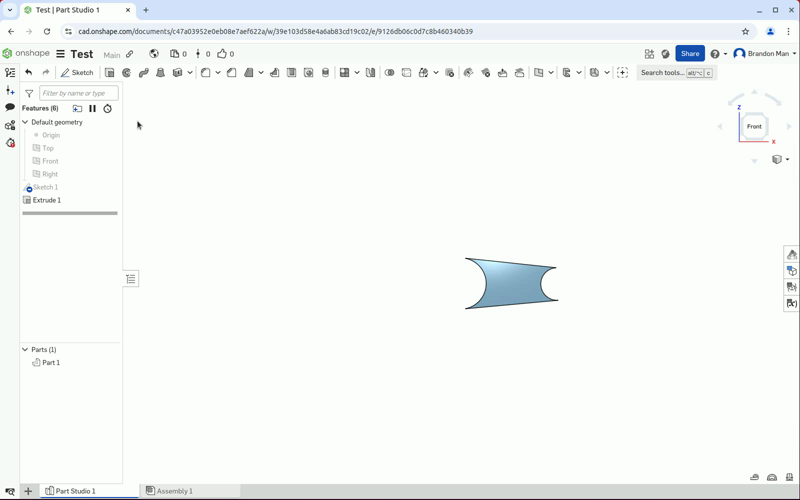
key(shift+h)
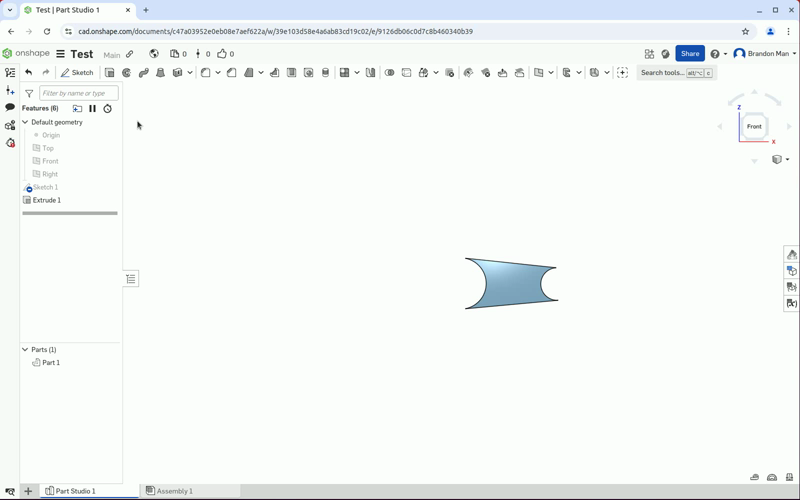
mouse_move(73, 189)
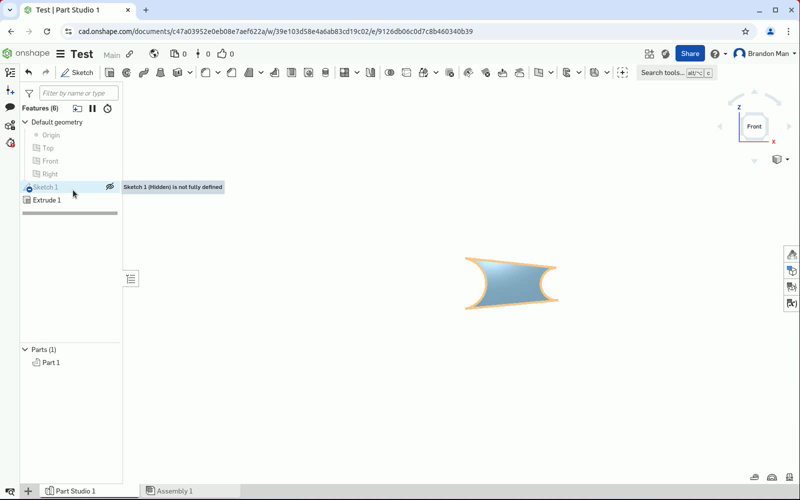
click(73, 189)
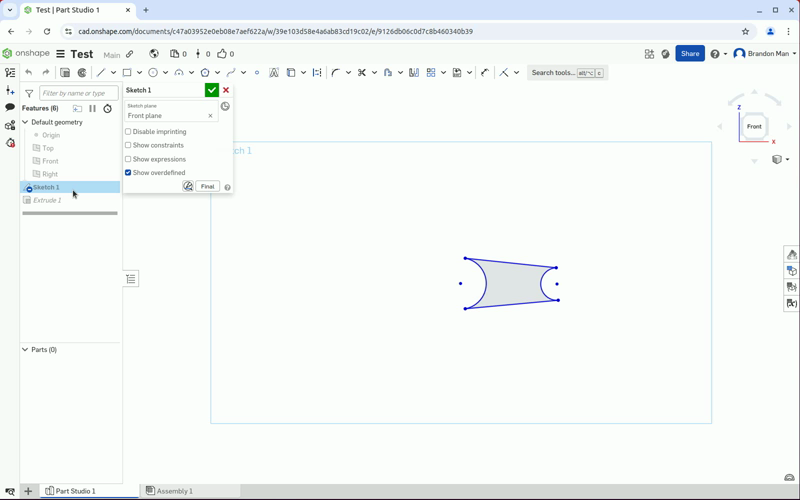
mouse_move(229, 92)
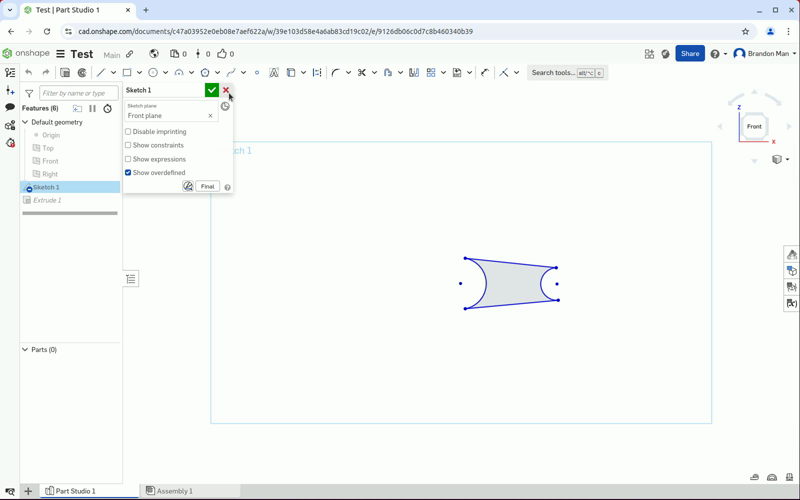
click(229, 92)
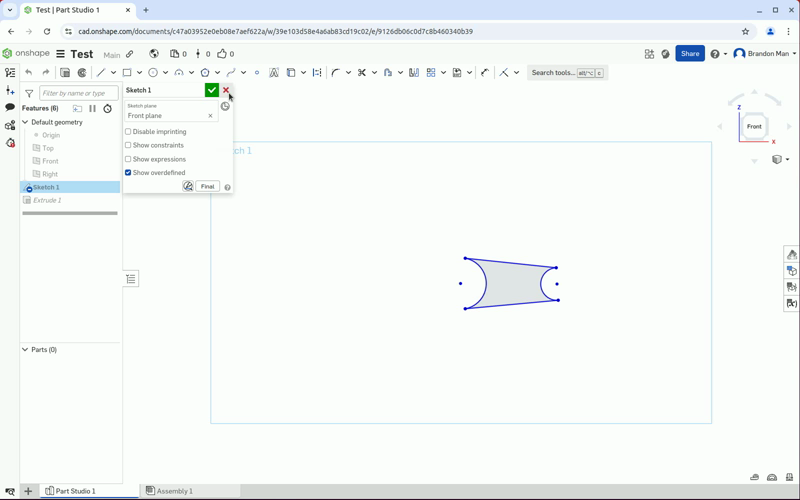
key(shift+s)
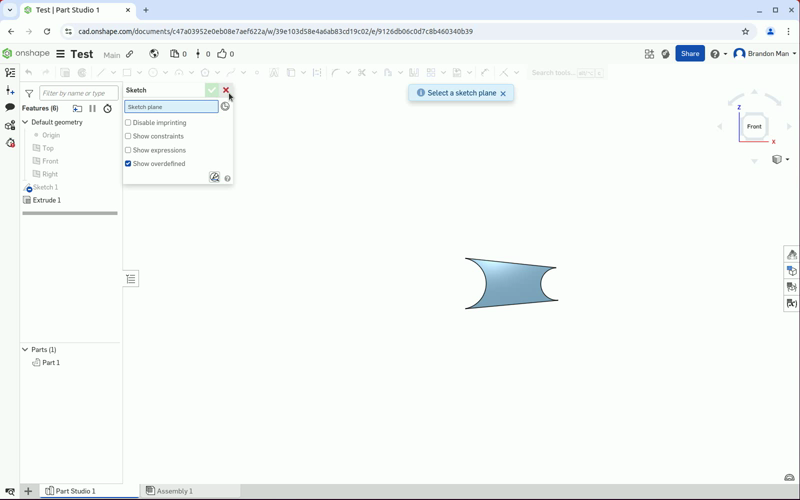
mouse_move(73, 163)
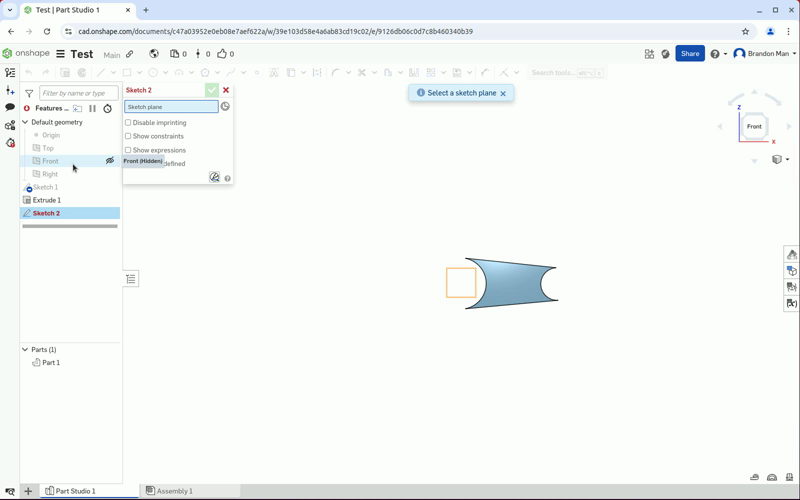
click(73, 163)
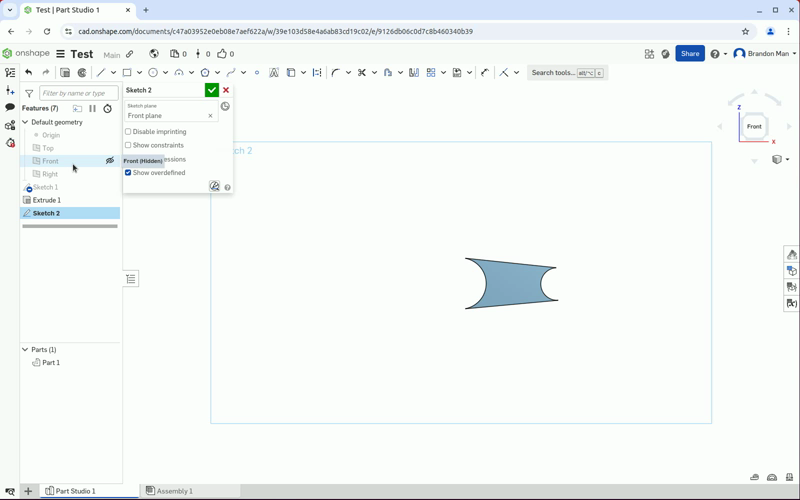
mouse_move(73, 352)
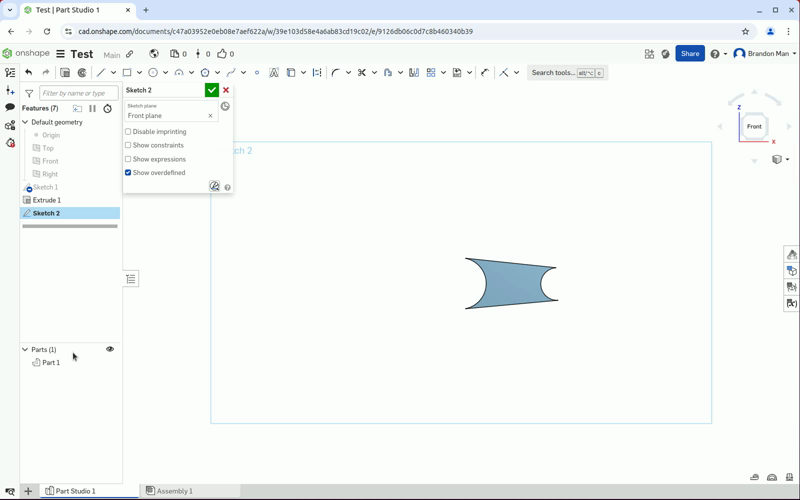
key(y)
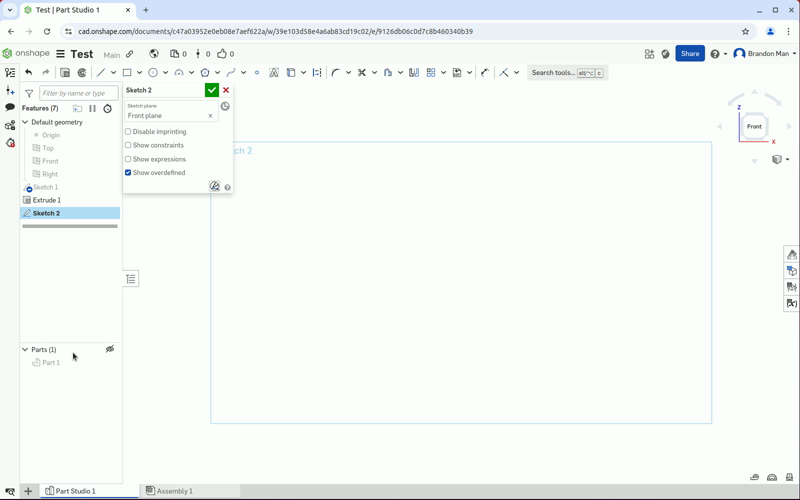
key(l)
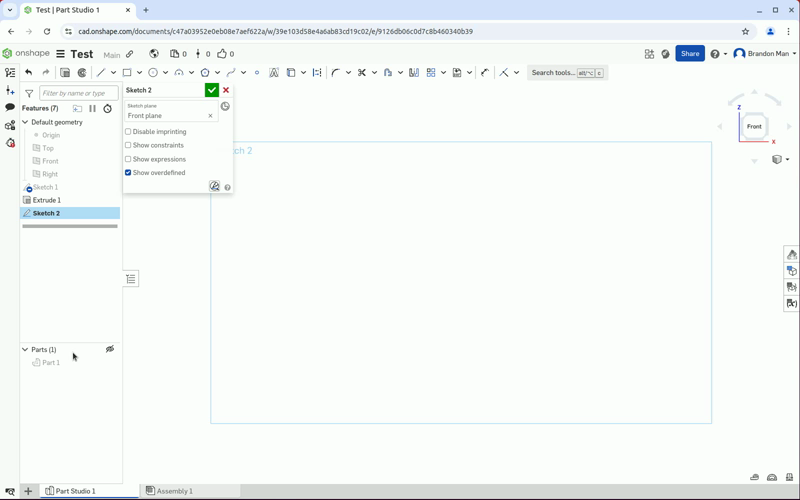
key_down(shift)
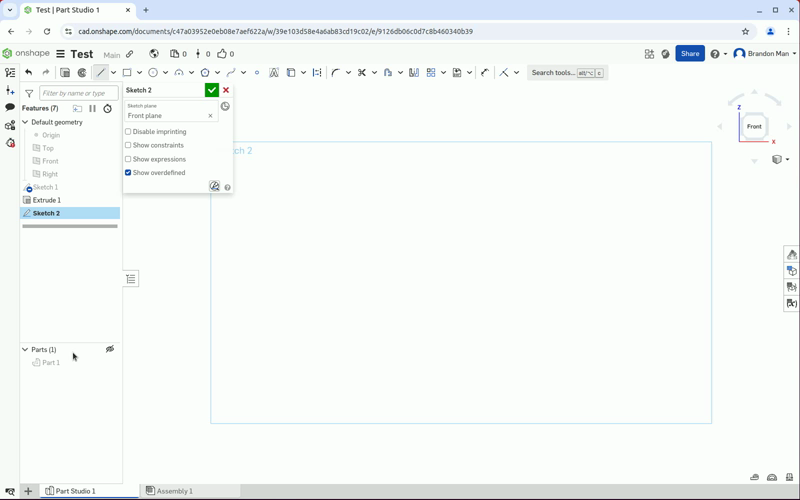
mouse_move(460, 308)
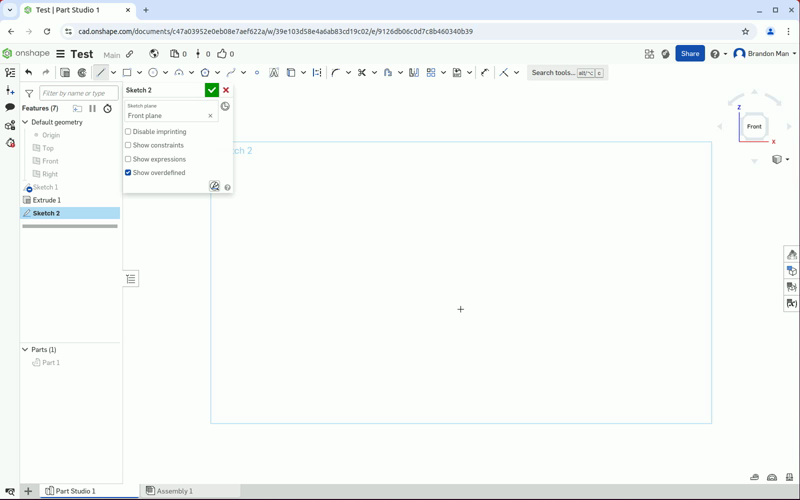
click(460, 308)
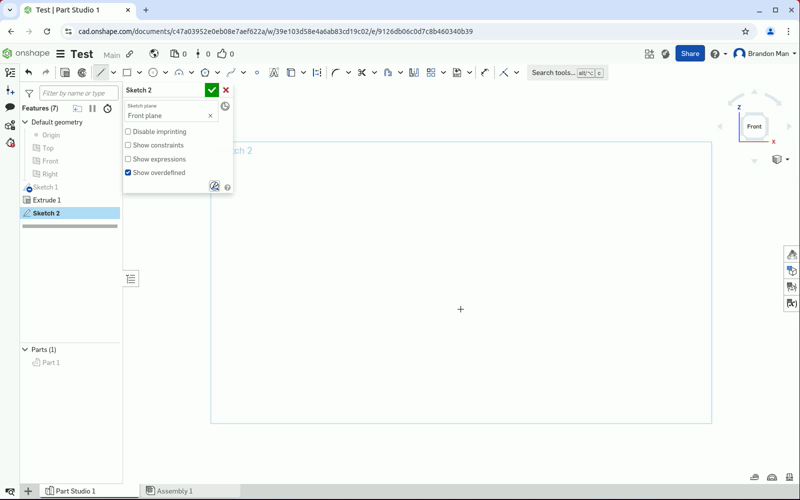
key_up(shift)
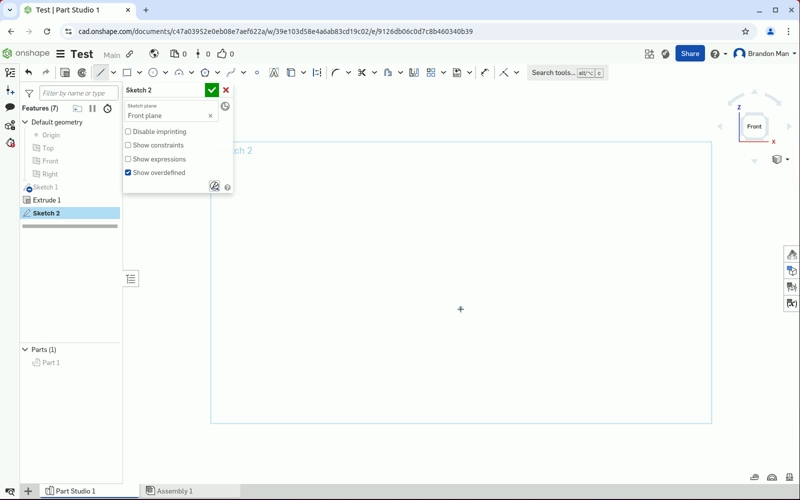
key_down(shift)
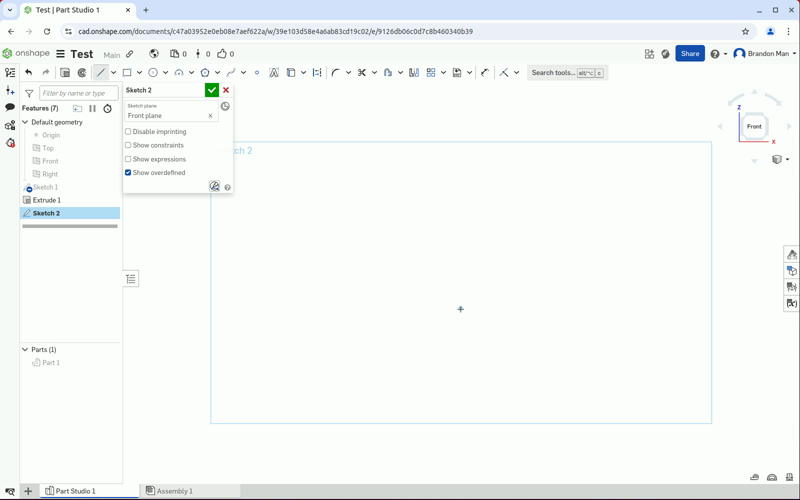
mouse_move(490, 308)
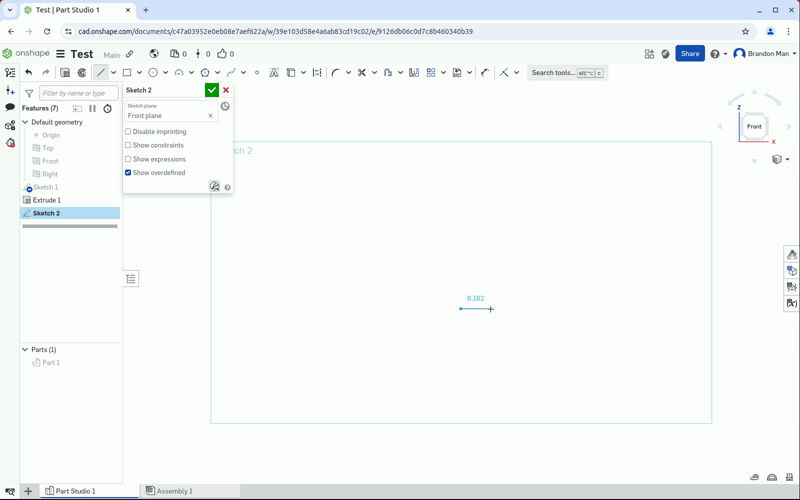
mouse_move(465, 308)
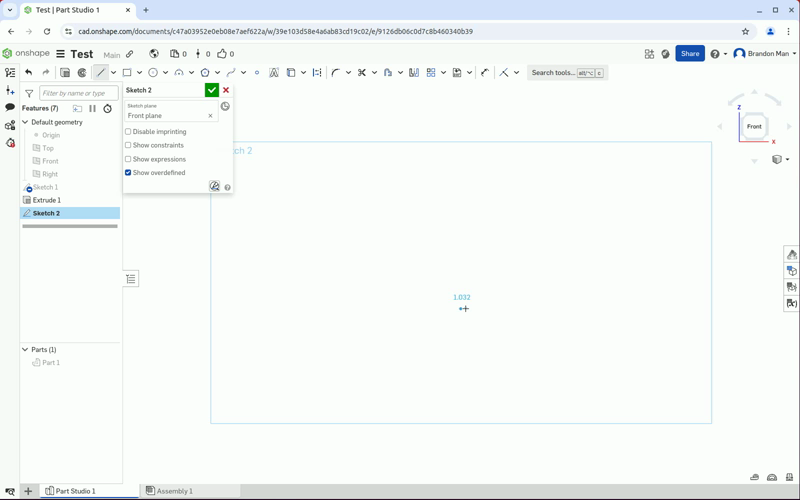
scroll(6)
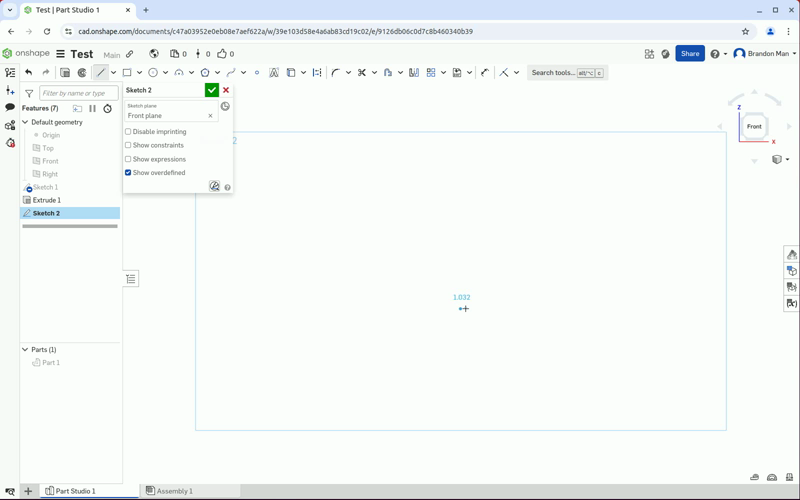
scroll(6)
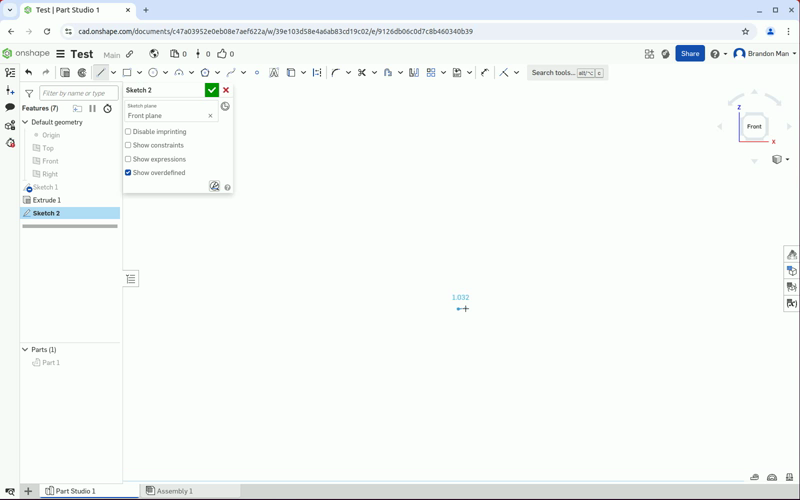
scroll(6)
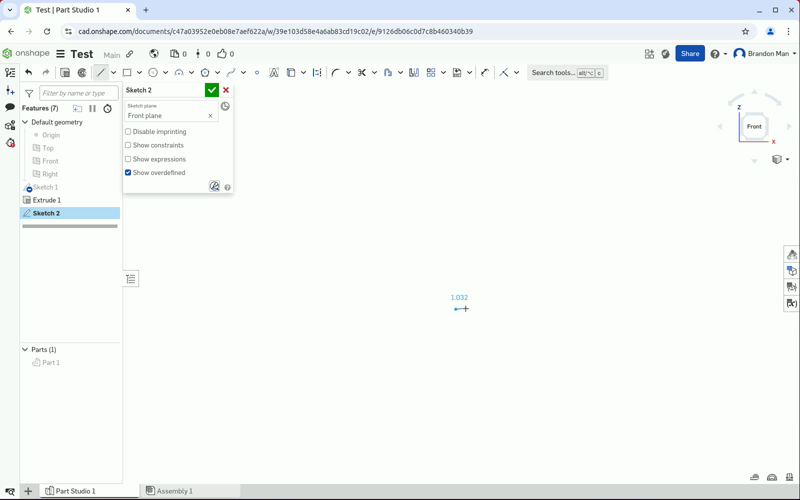
scroll(6)
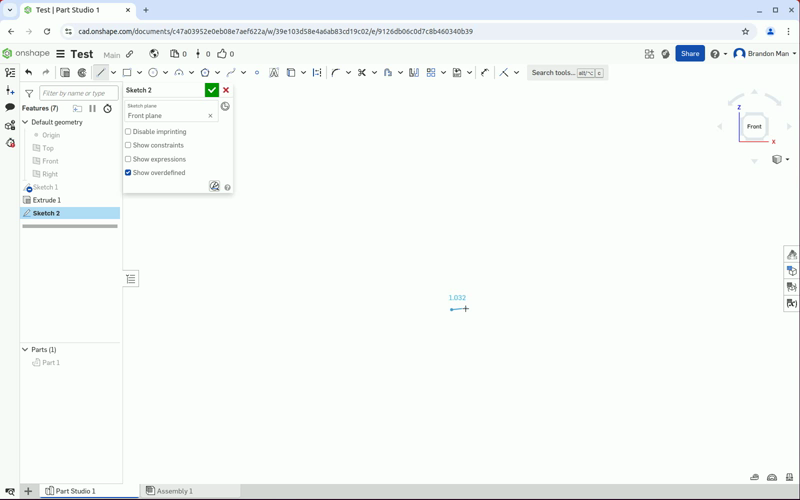
scroll(6)
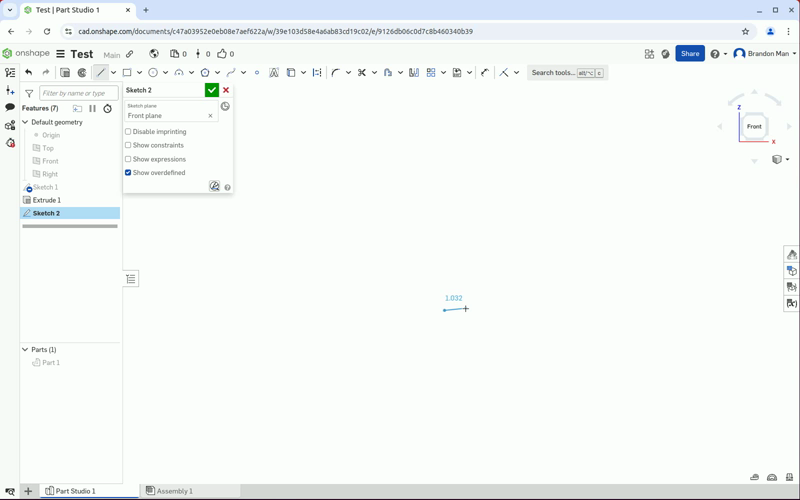
scroll(6)
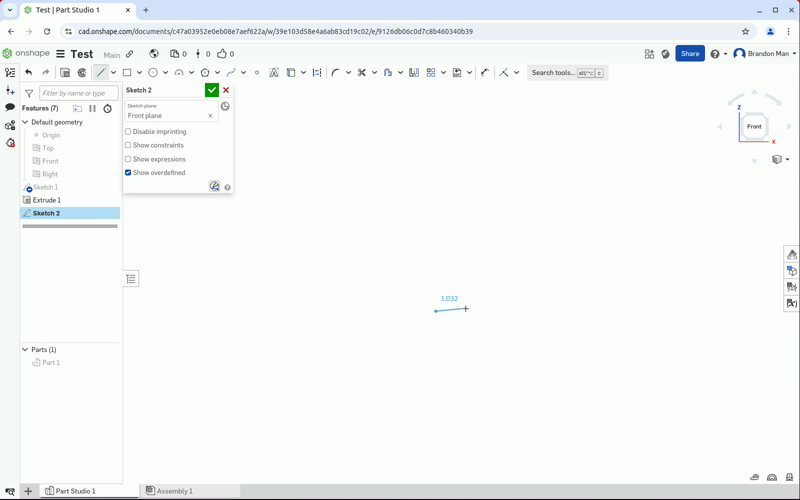
scroll(6)
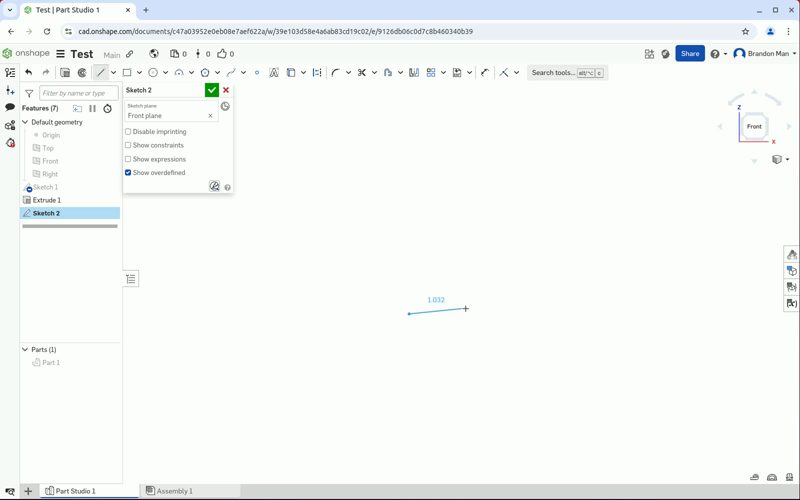
click(465, 308)
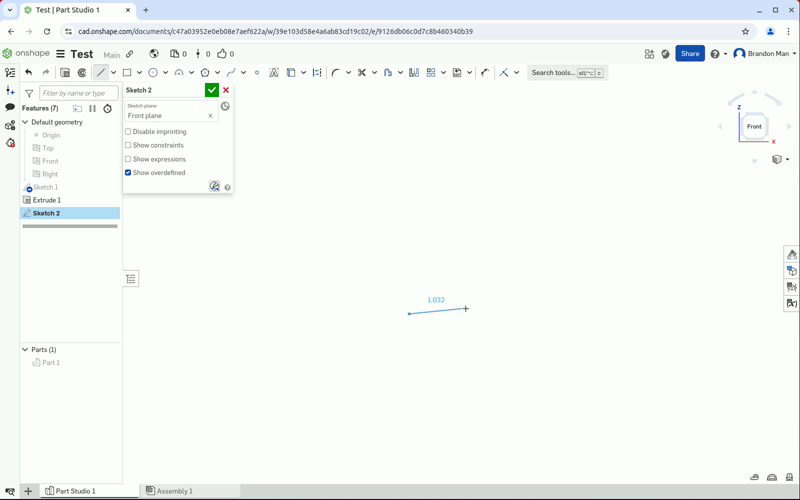
scroll(-6)
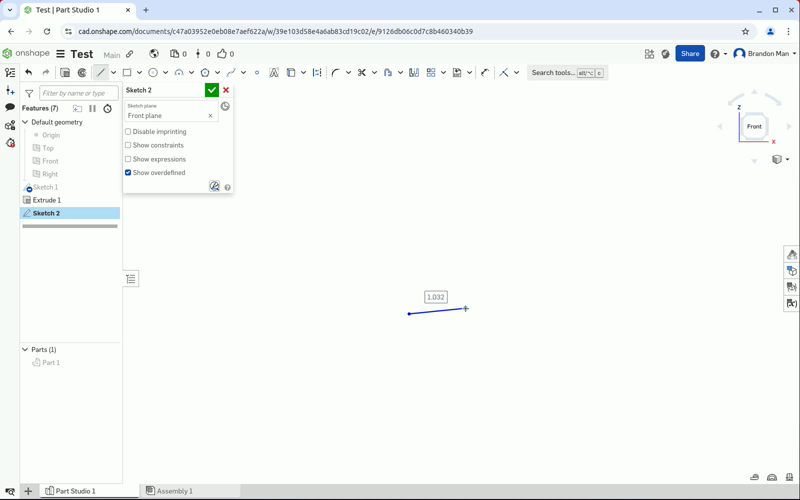
scroll(-6)
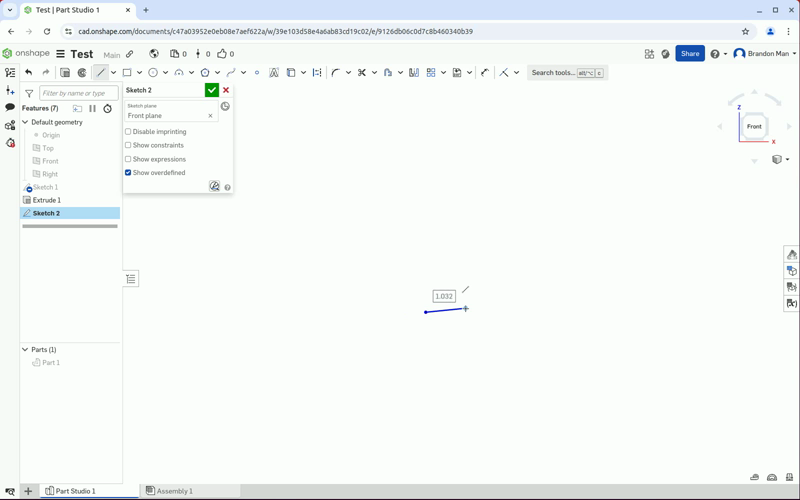
scroll(-6)
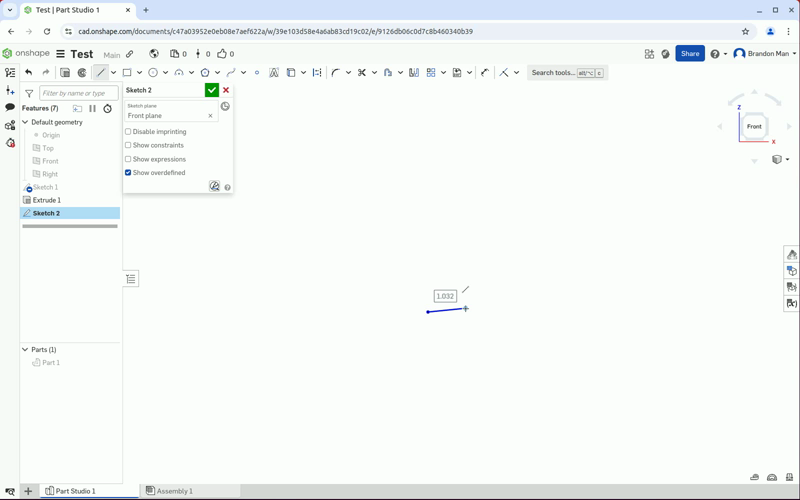
scroll(-6)
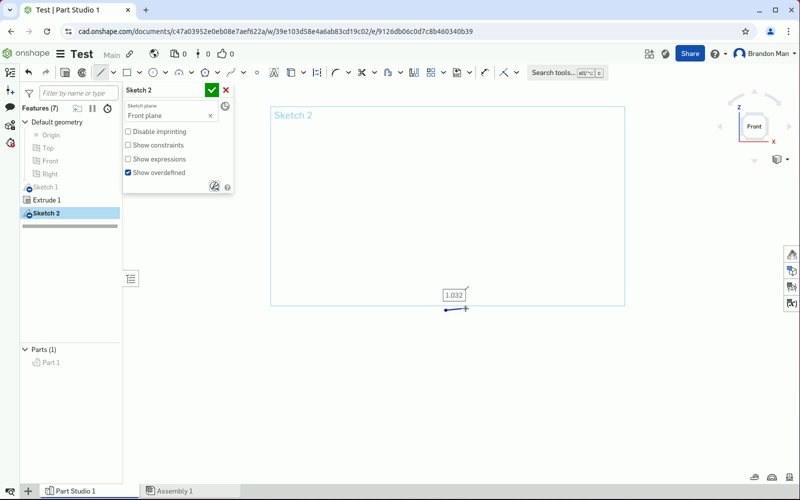
scroll(-6)
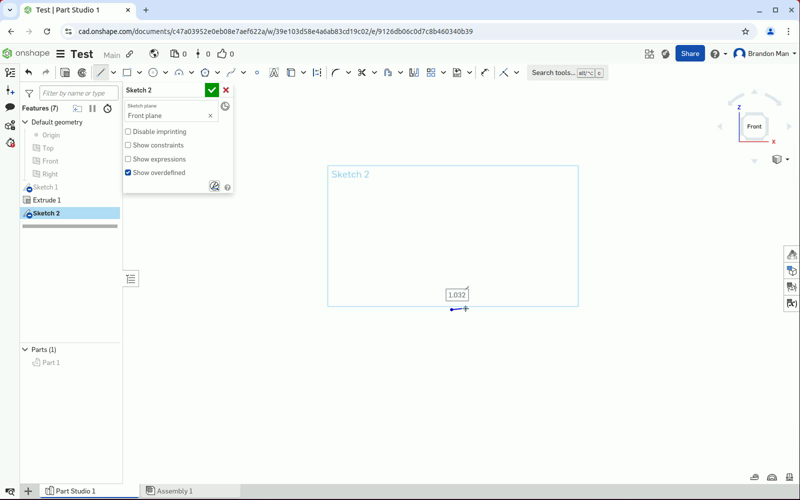
scroll(-6)
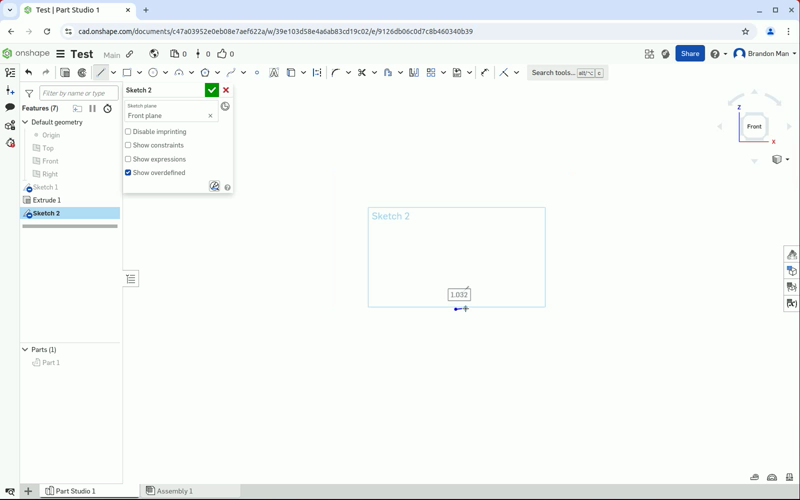
scroll(-6)
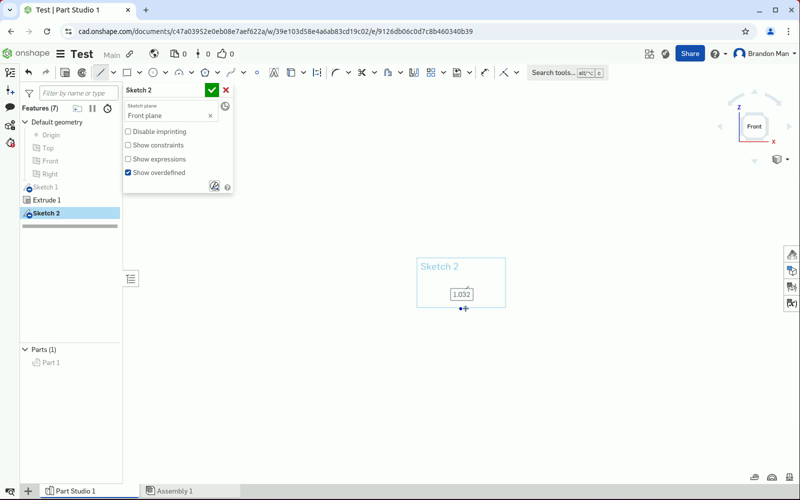
key_up(shift)
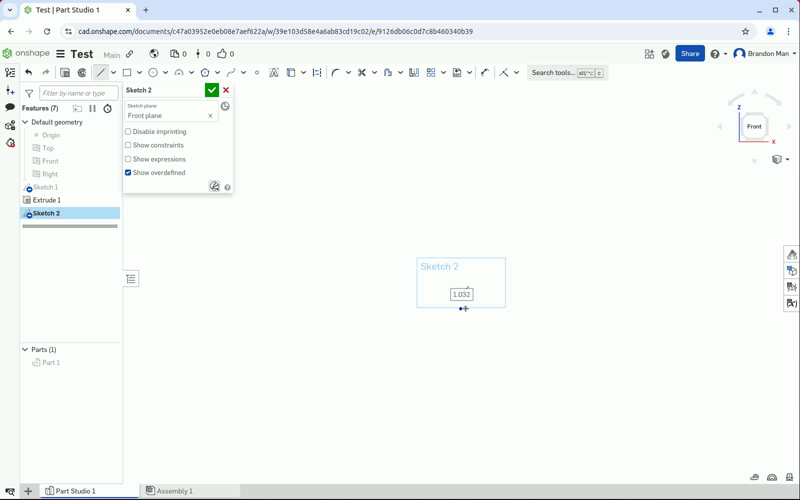
key(esc)
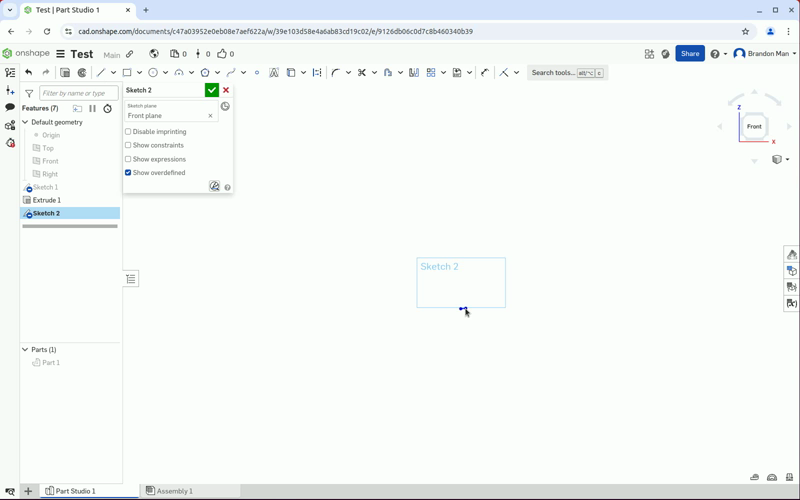
key(a)
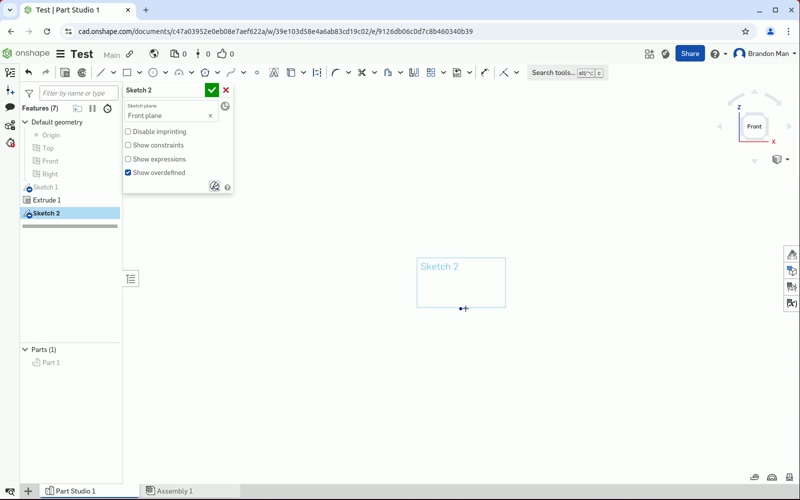
mouse_move(465, 308)
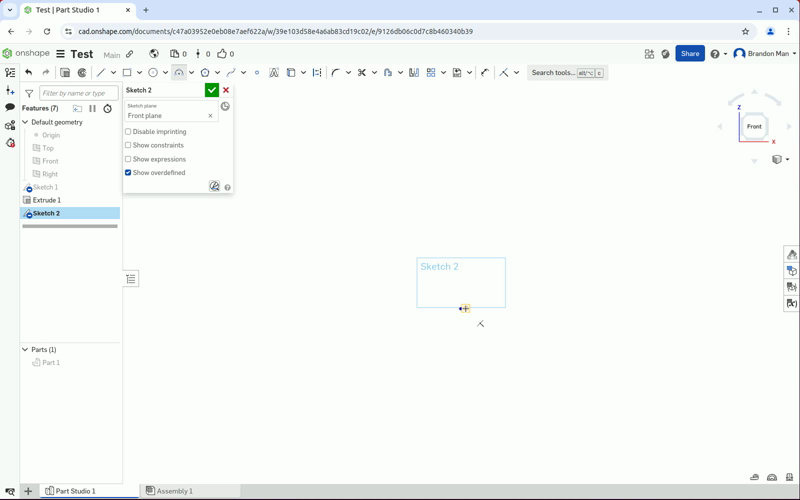
click(465, 308)
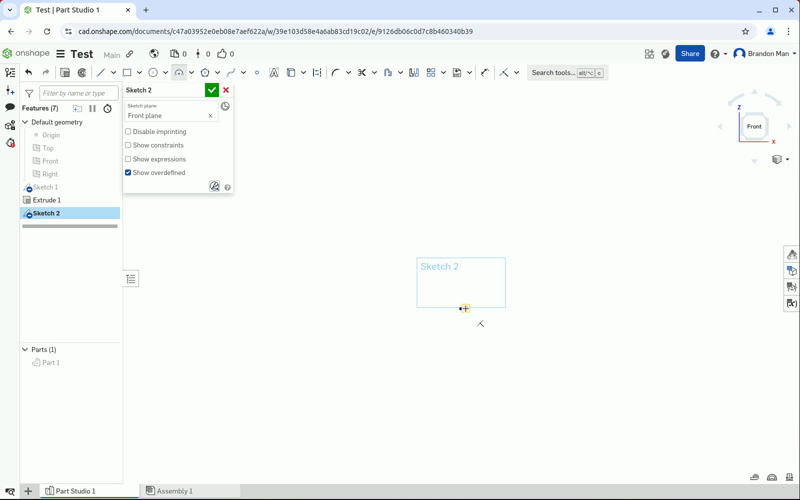
key_down(shift)
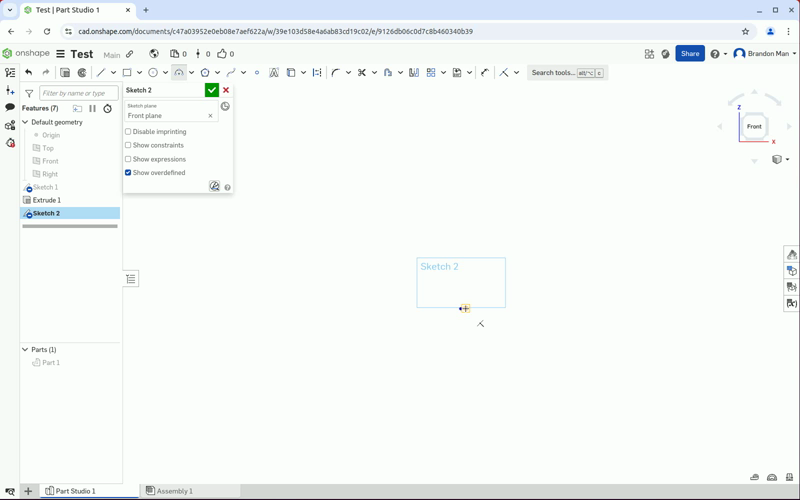
mouse_move(465, 257)
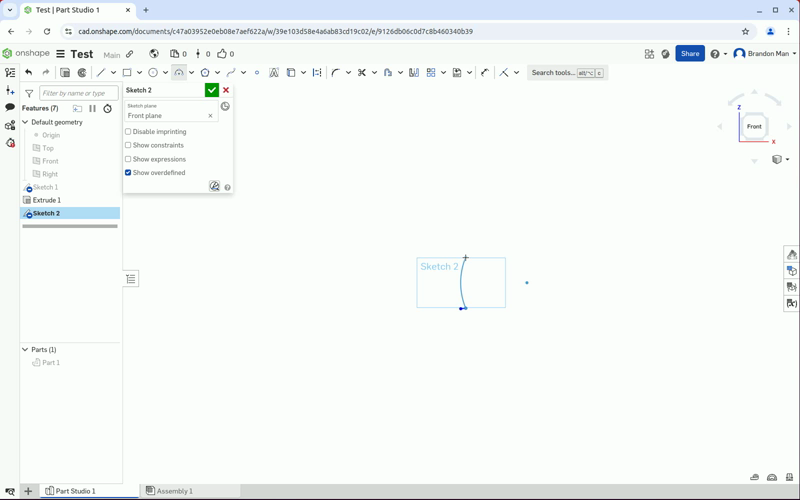
click(465, 257)
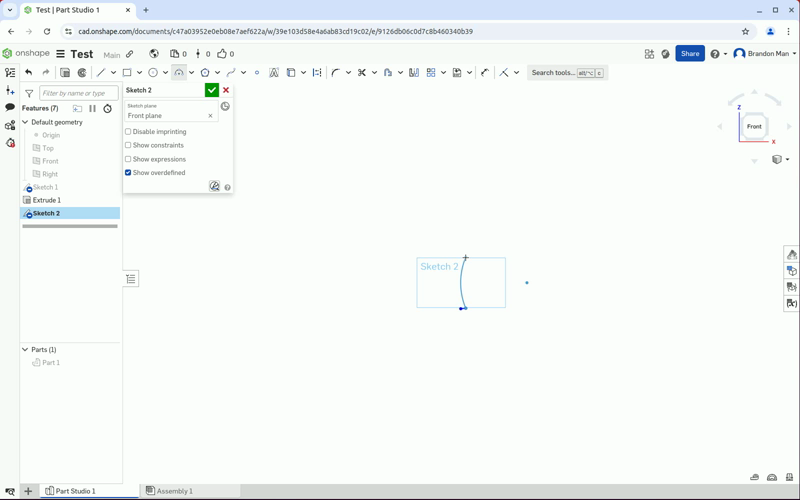
mouse_move(486, 282)
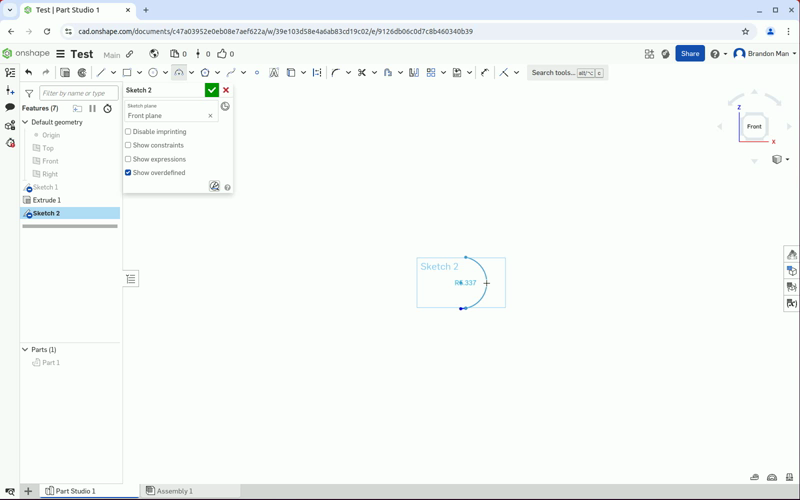
click(486, 282)
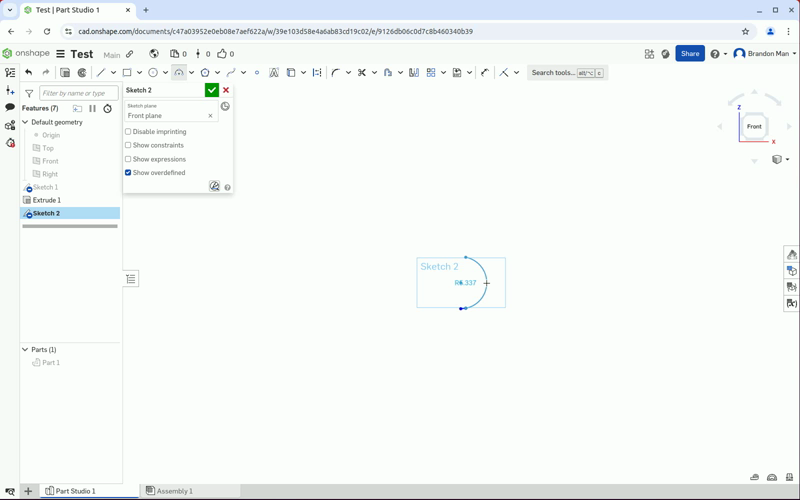
key_up(shift)
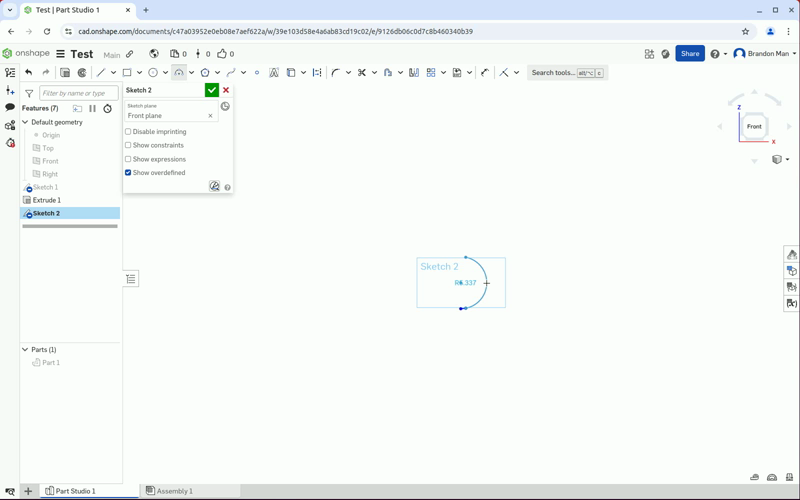
key(esc)
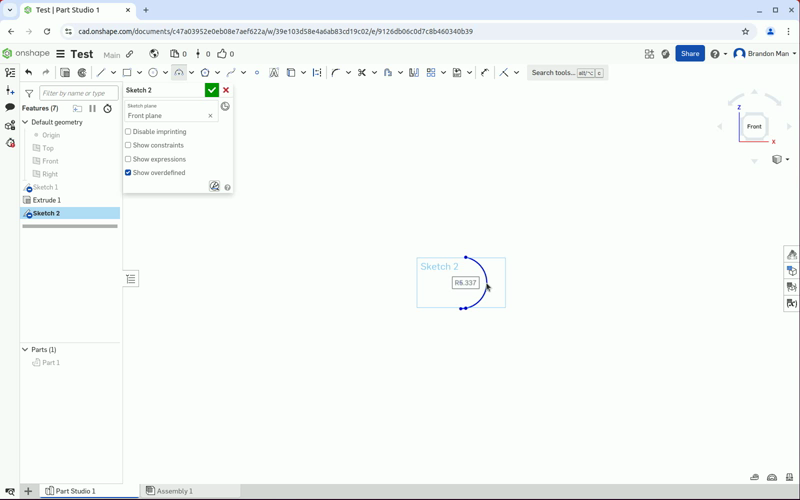
key(l)
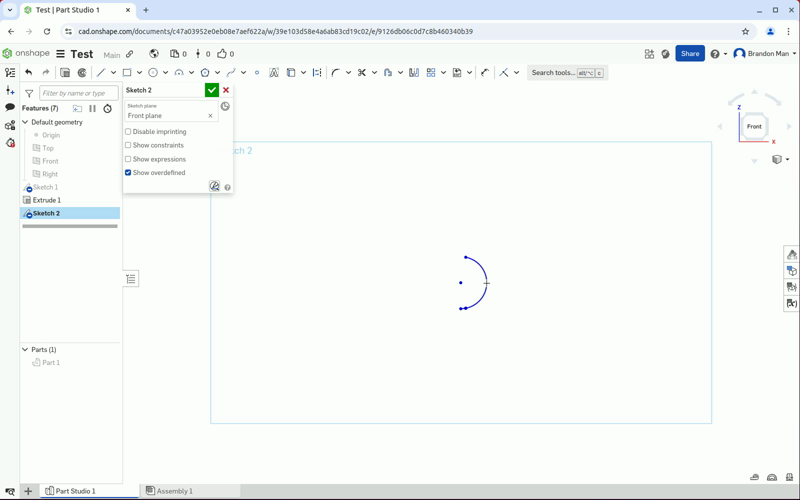
mouse_move(465, 257)
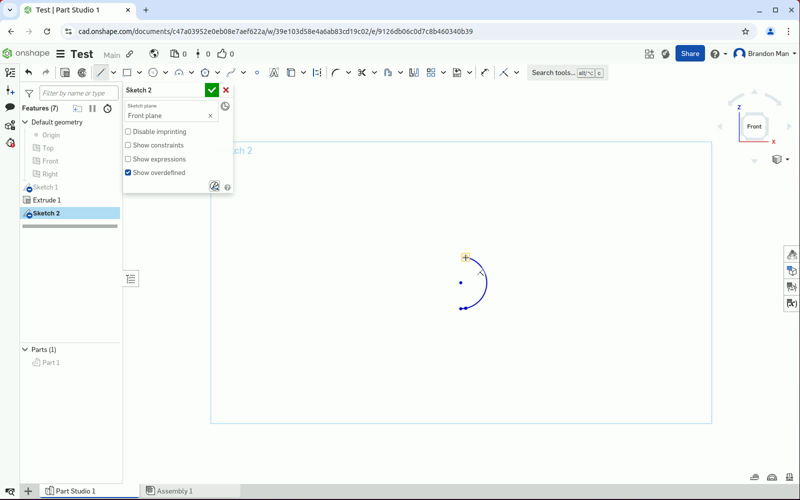
click(465, 257)
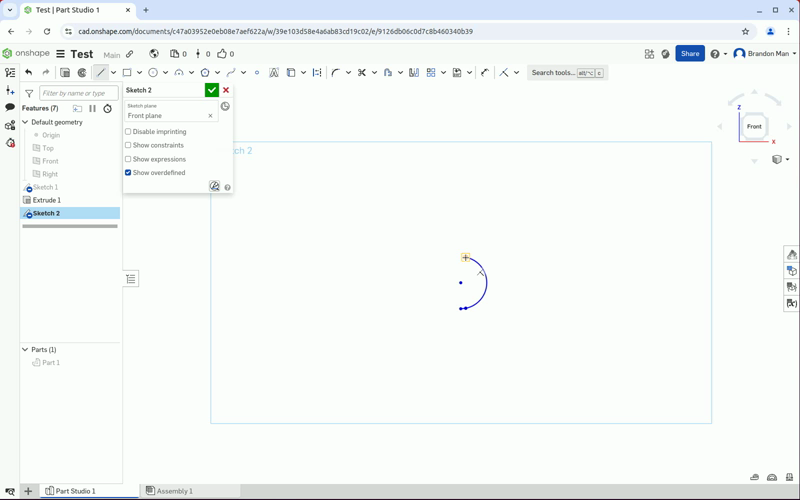
key_down(shift)
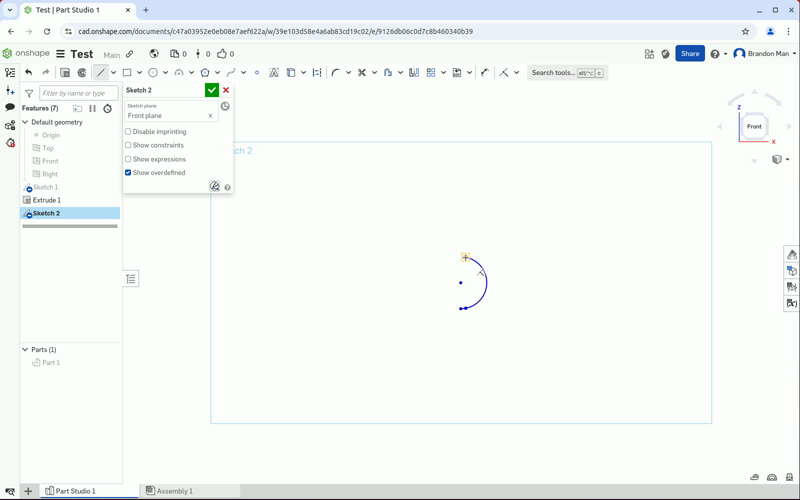
mouse_move(495, 257)
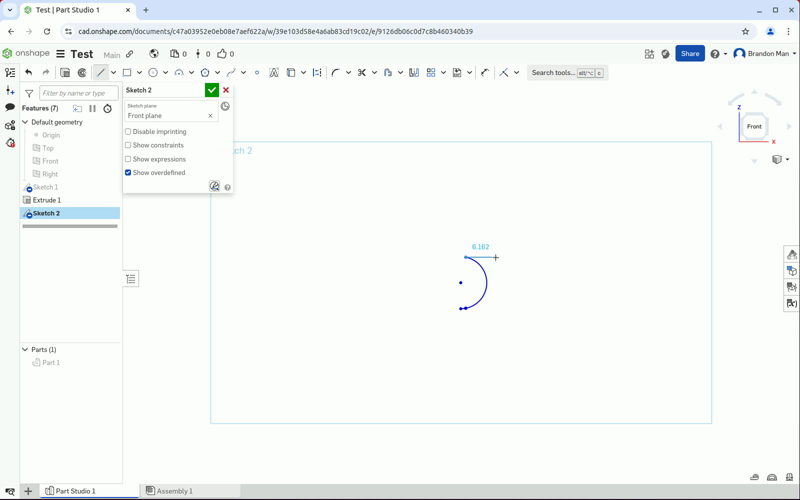
mouse_move(460, 256)
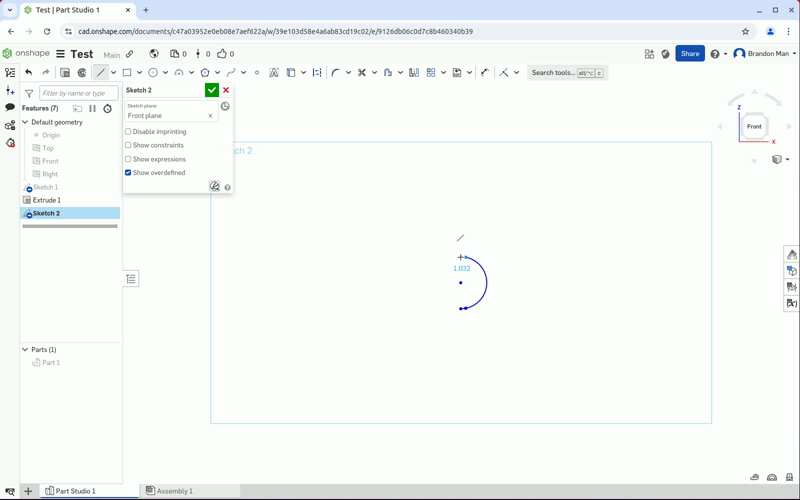
scroll(6)
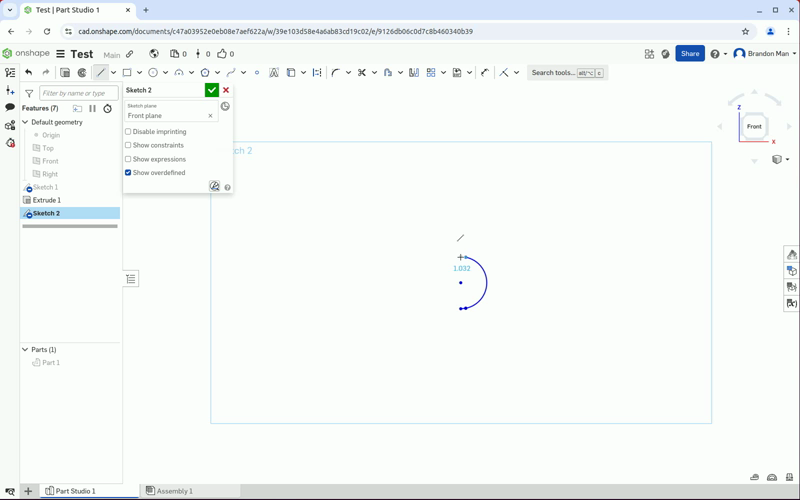
scroll(6)
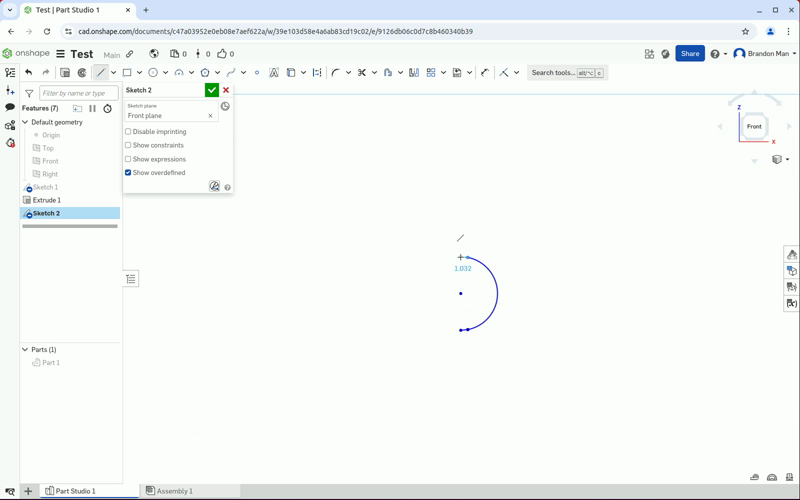
scroll(6)
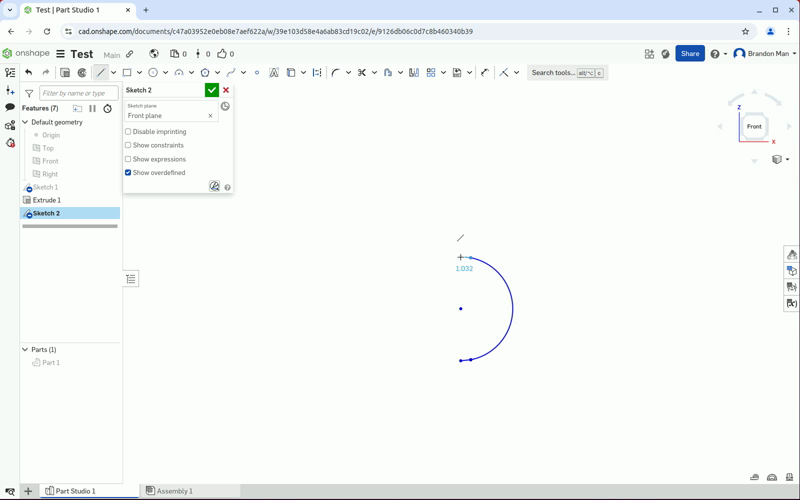
scroll(6)
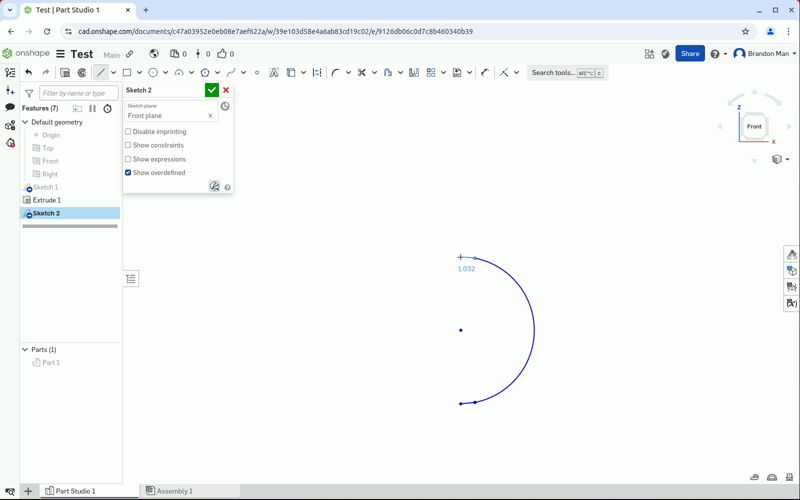
scroll(6)
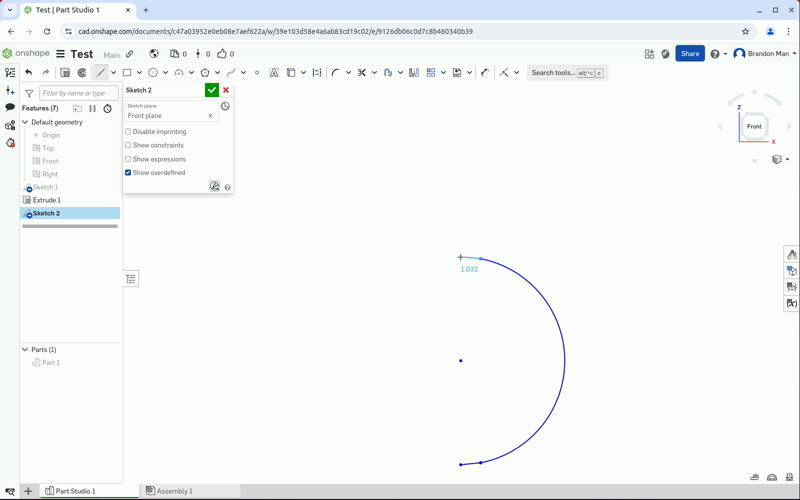
scroll(6)
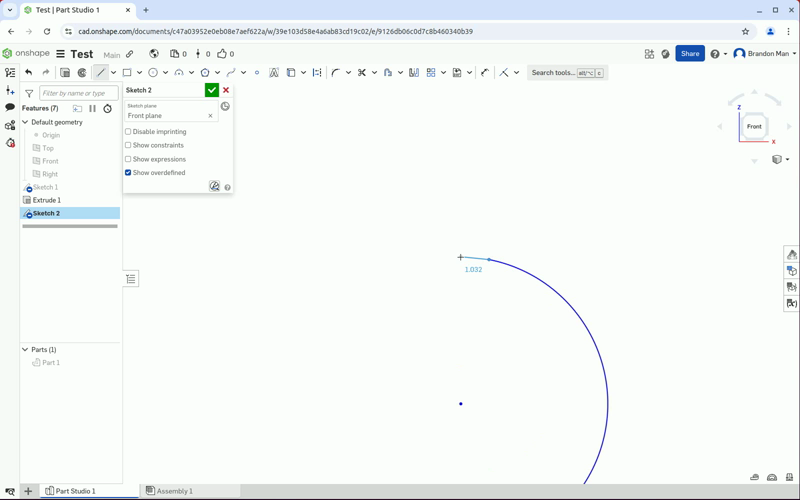
scroll(6)
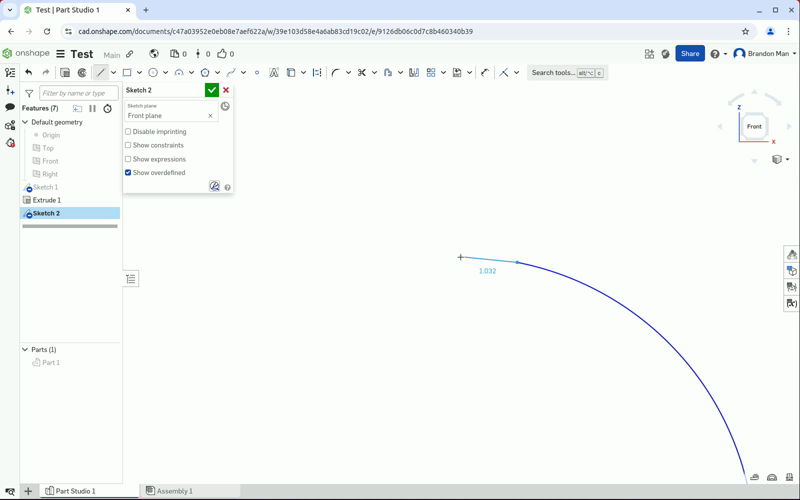
click(460, 256)
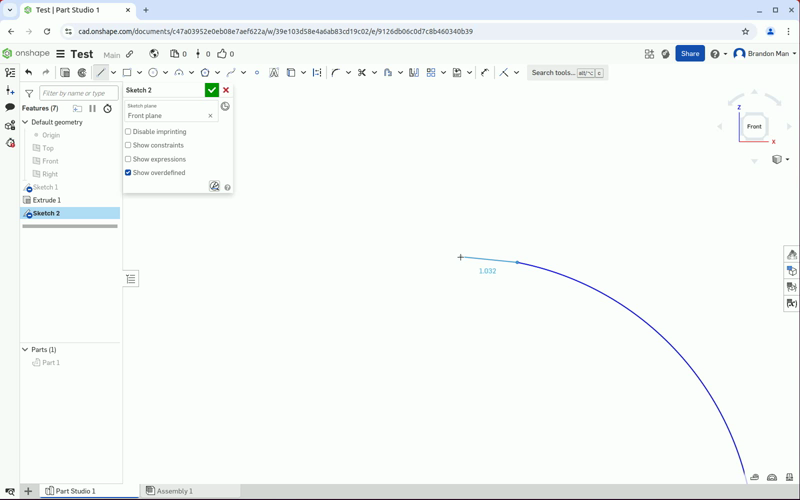
scroll(-6)
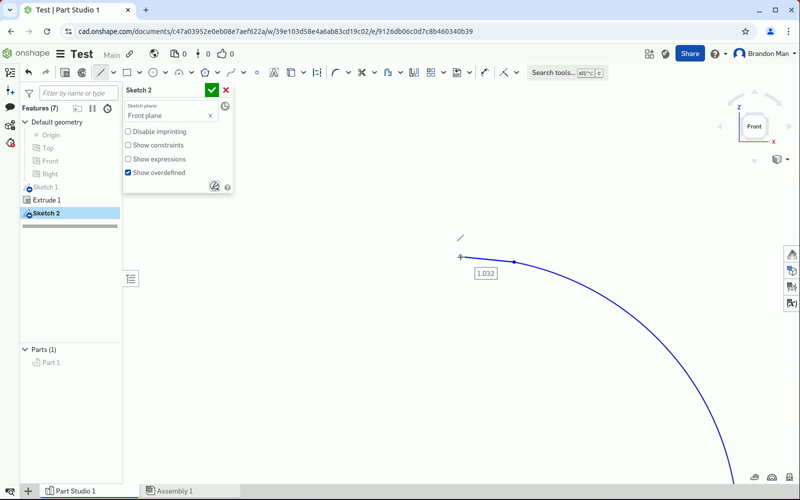
scroll(-6)
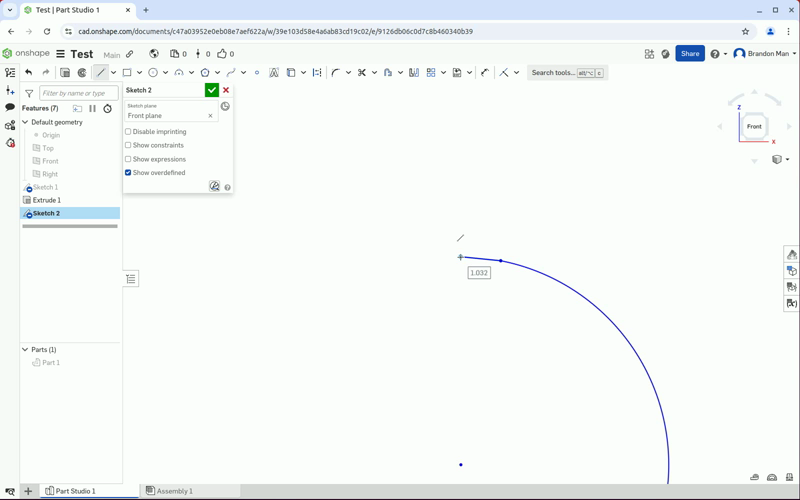
scroll(-6)
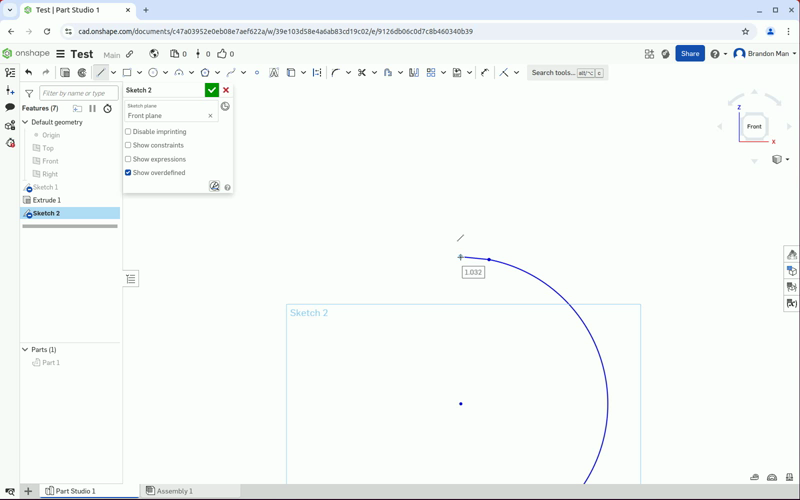
scroll(-6)
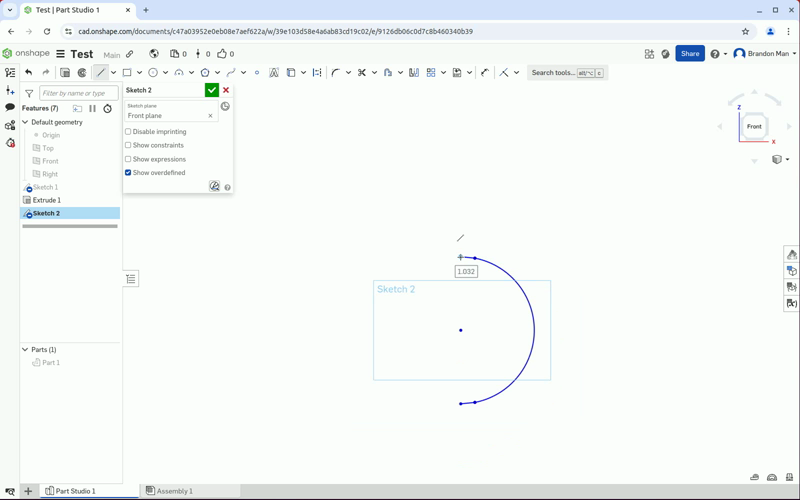
scroll(-6)
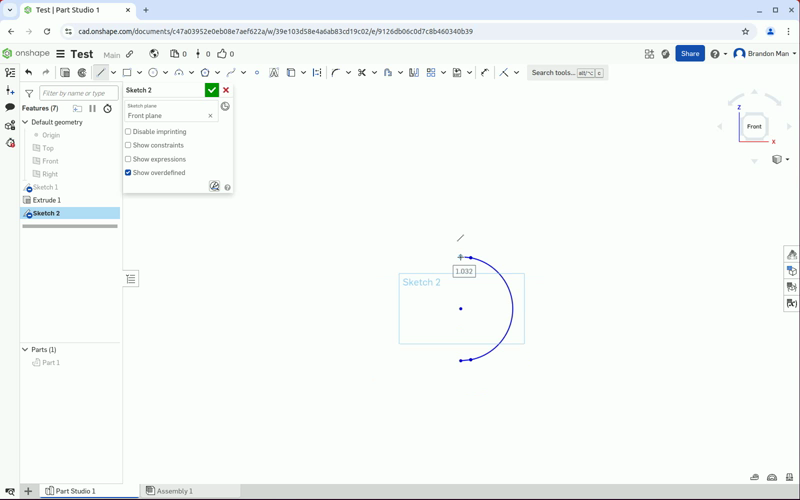
scroll(-6)
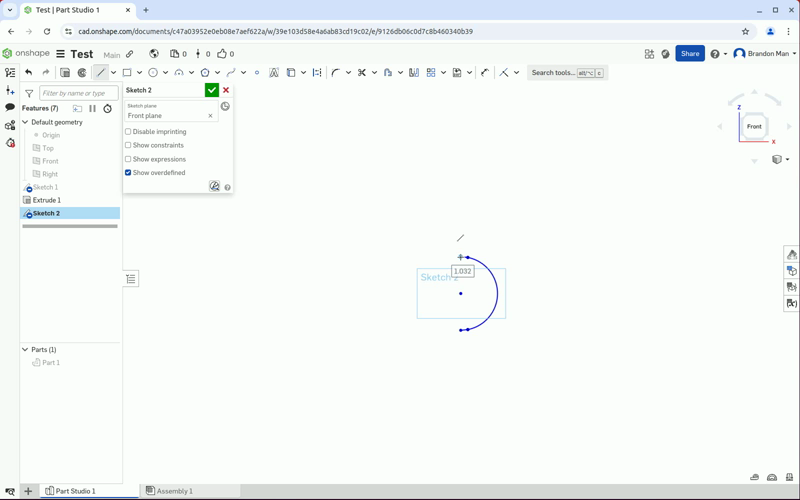
scroll(-6)
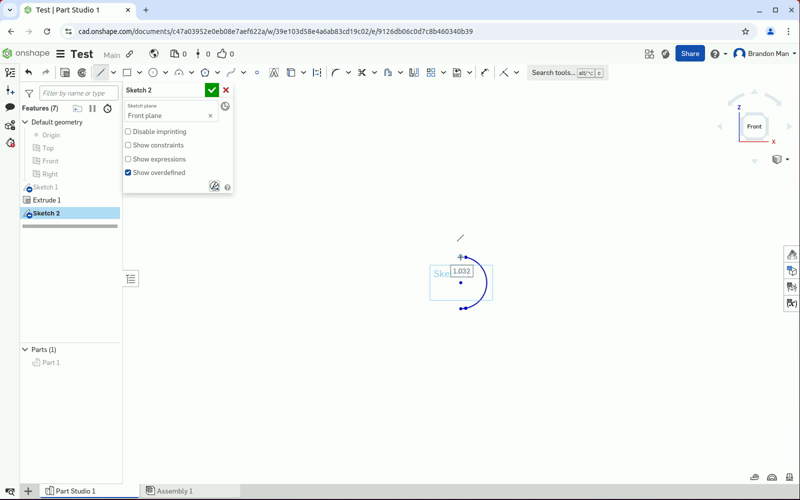
key_up(shift)
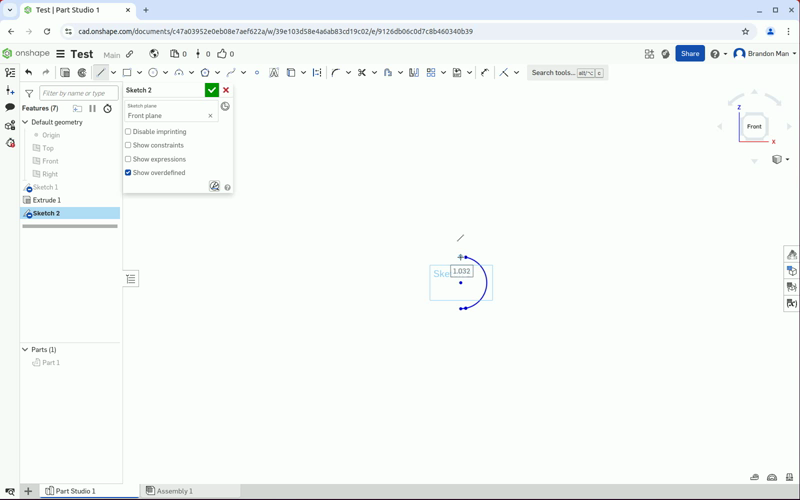
key(esc)
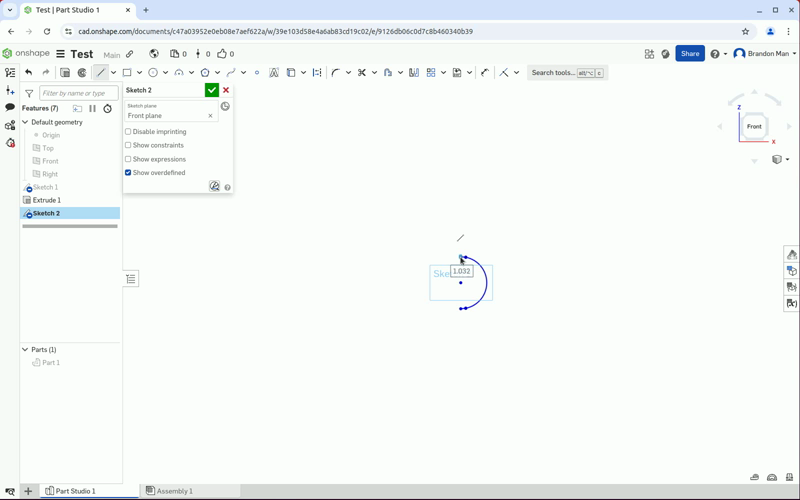
key(a)
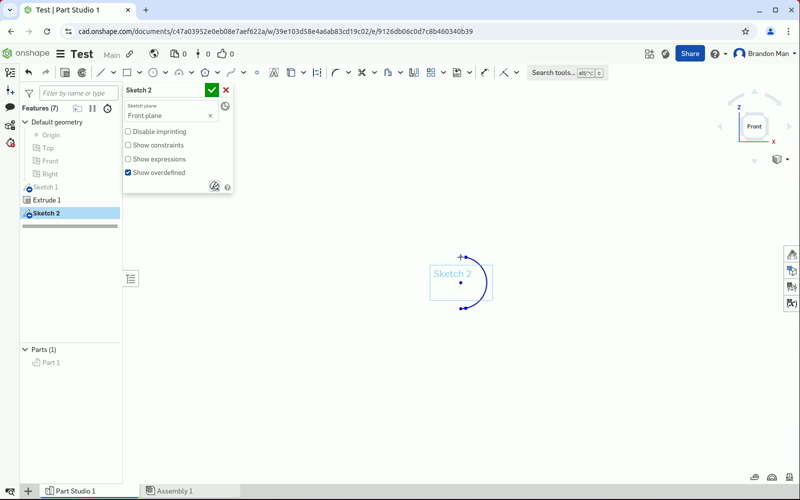
mouse_move(460, 256)
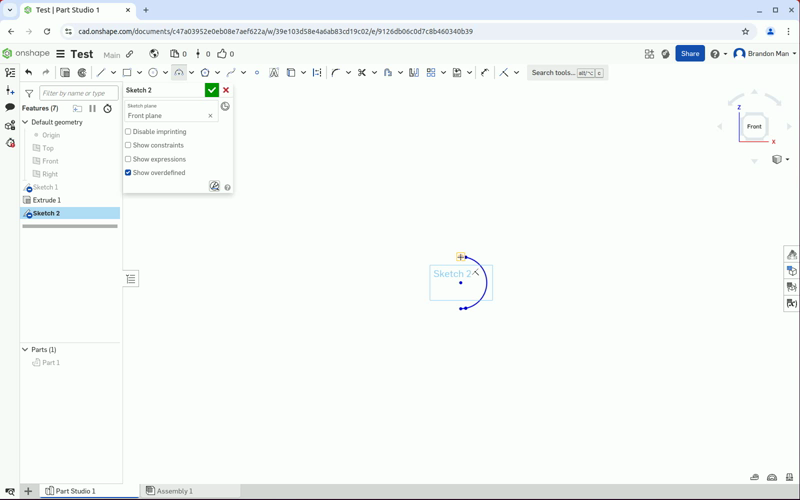
click(460, 256)
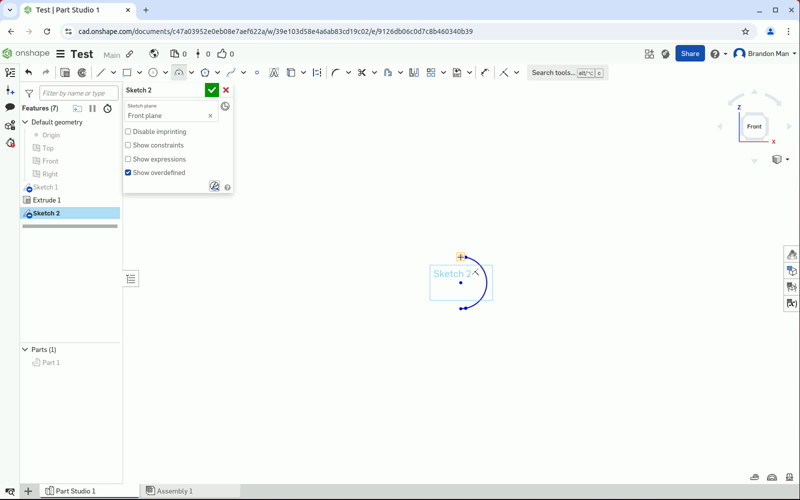
mouse_move(460, 308)
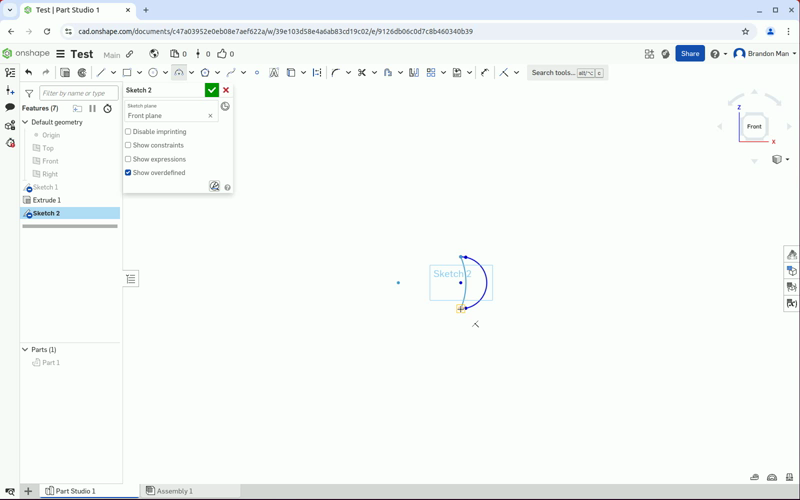
click(460, 308)
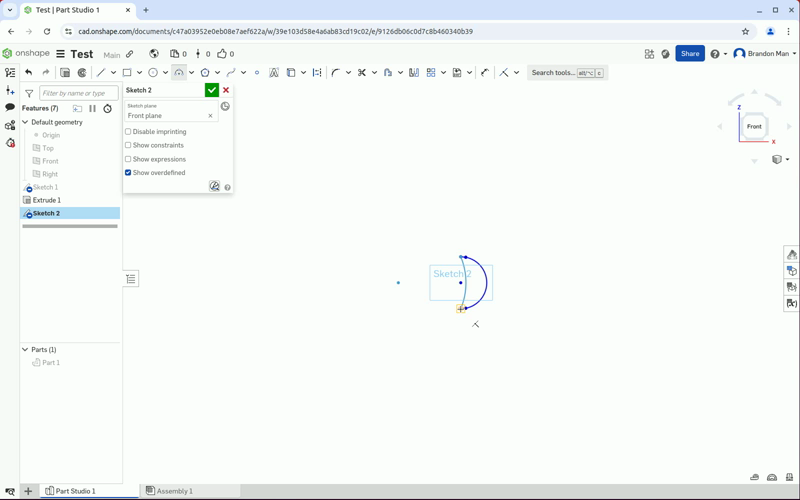
key_down(shift)
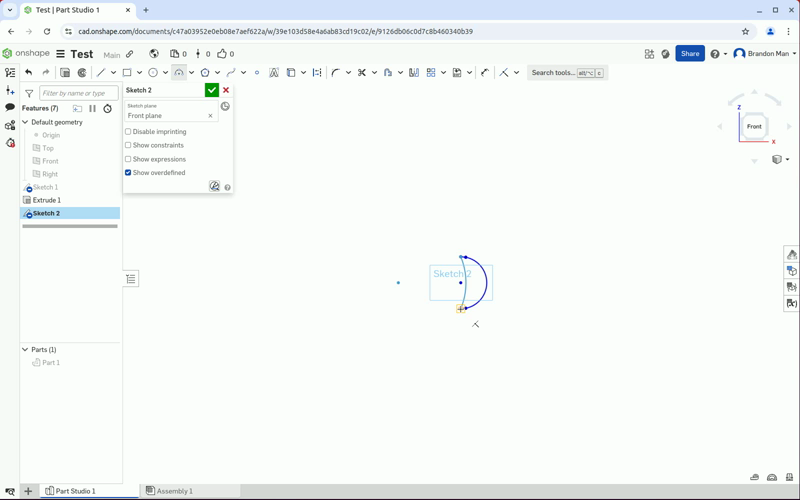
mouse_move(434, 282)
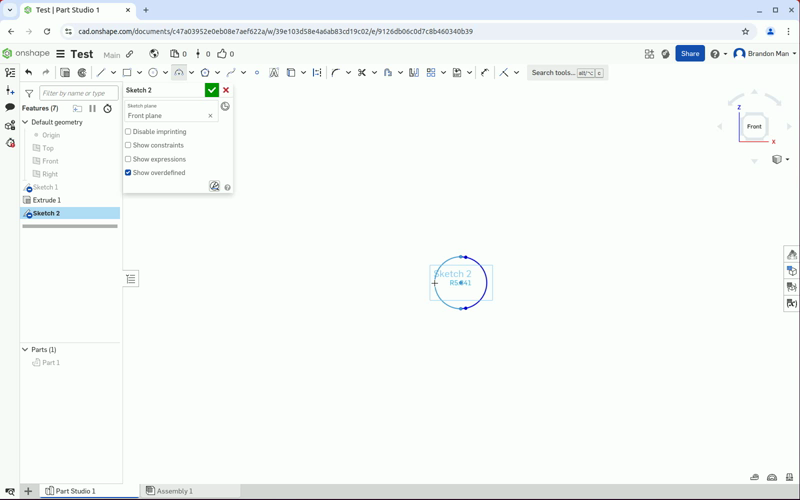
click(434, 282)
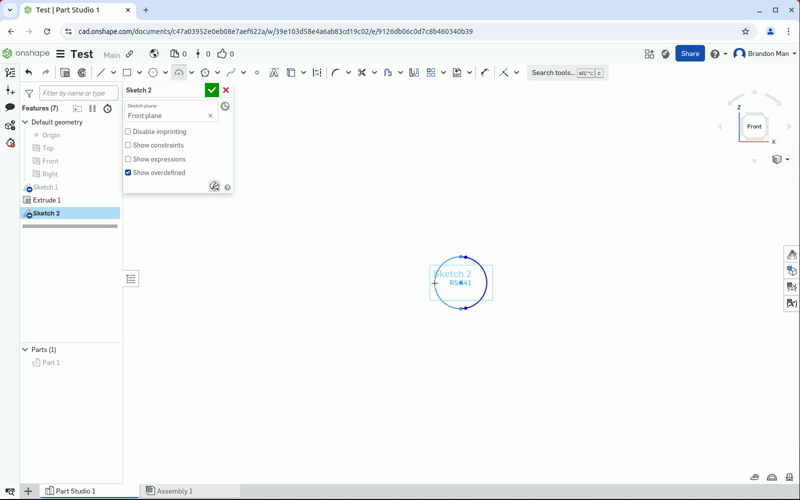
key_up(shift)
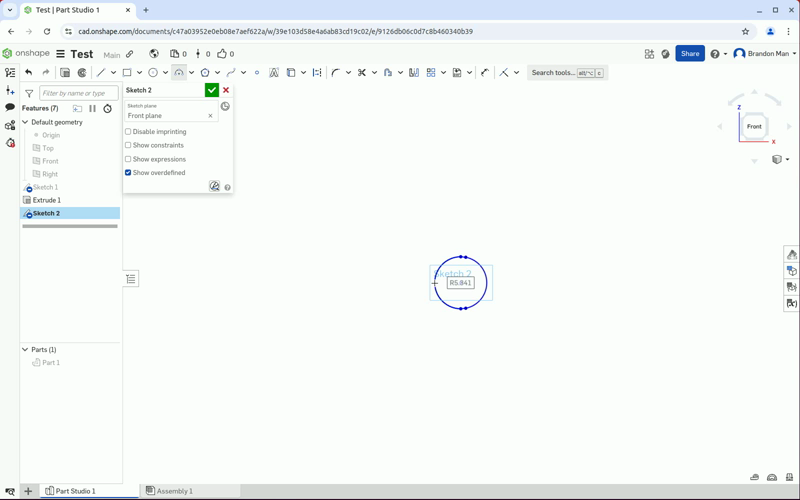
key(esc)
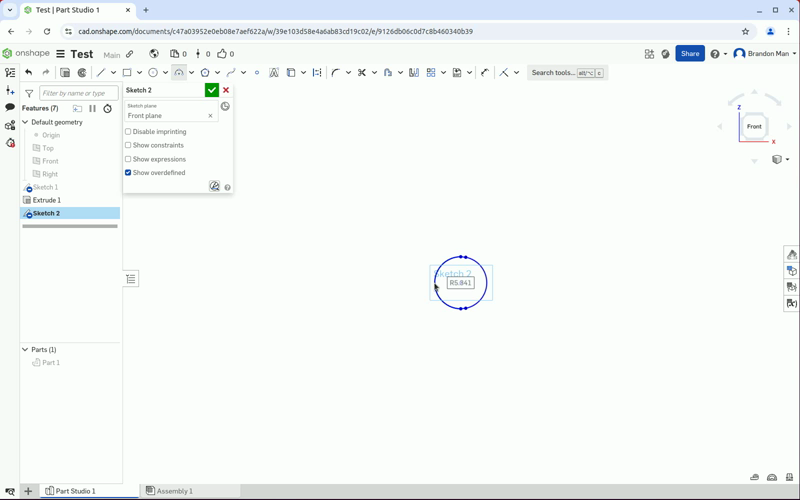
mouse_move(479, 288)
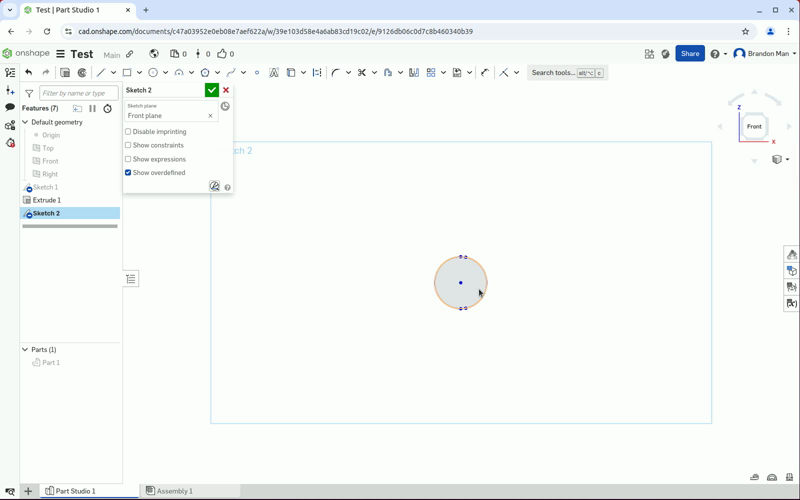
click(479, 288)
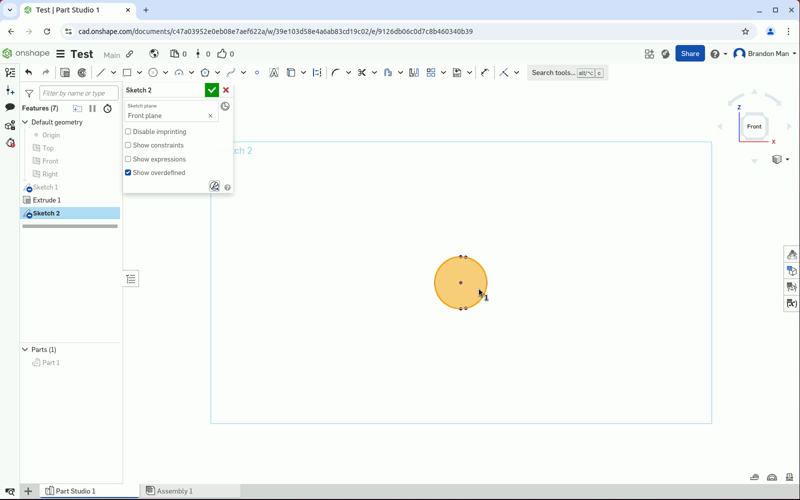
mouse_move(73, 352)
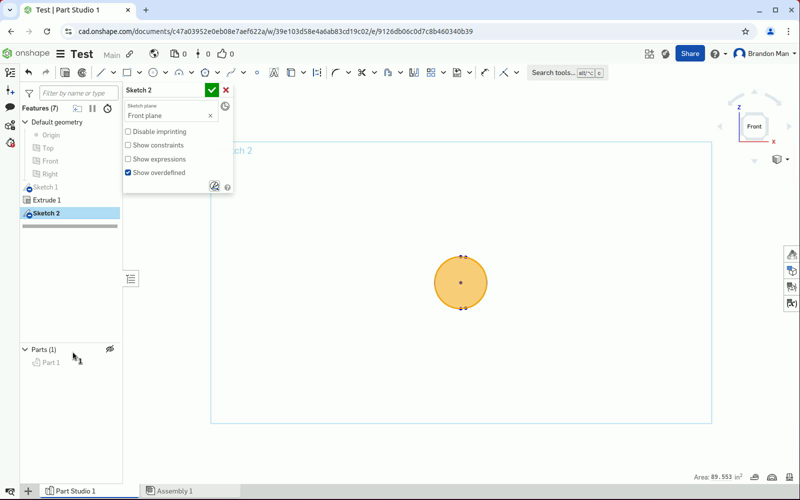
key(shift+y)
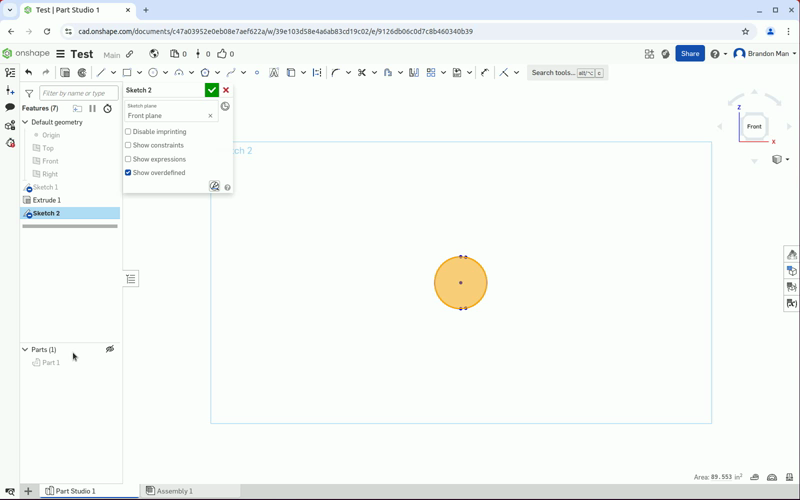
key(shift+e)
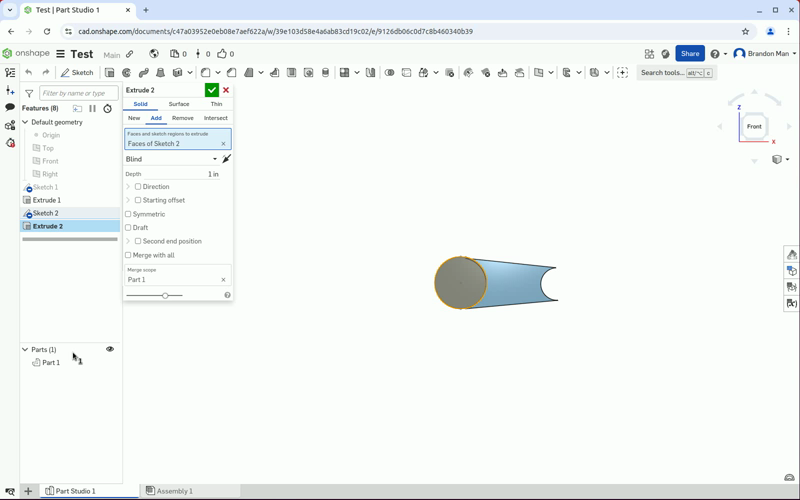
mouse_move(143, 106)
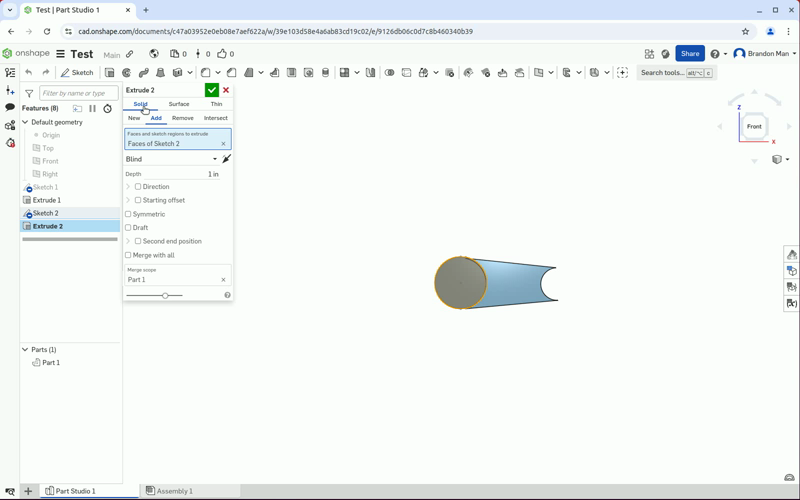
click(143, 106)
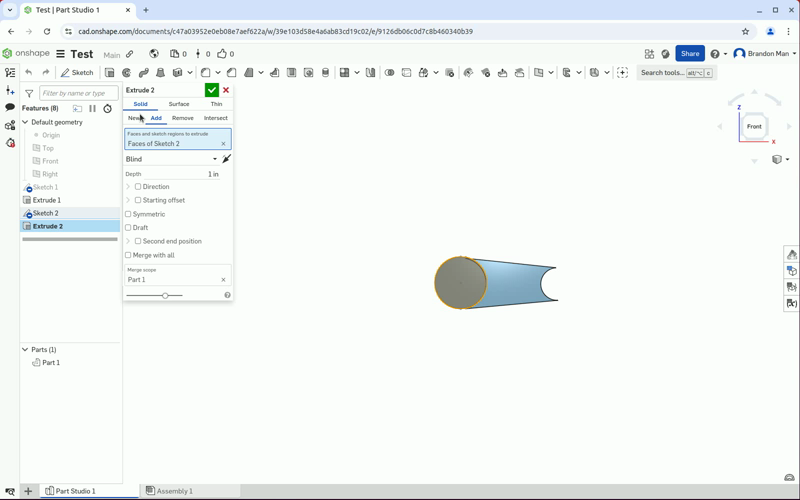
mouse_move(137, 120)
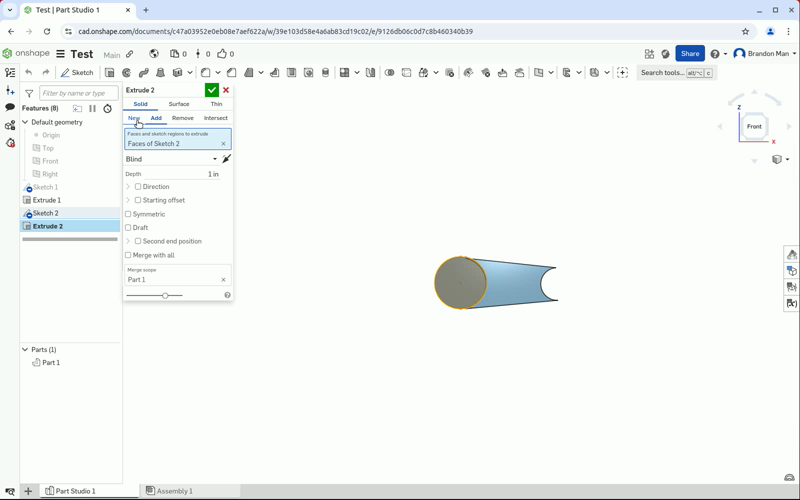
click(137, 120)
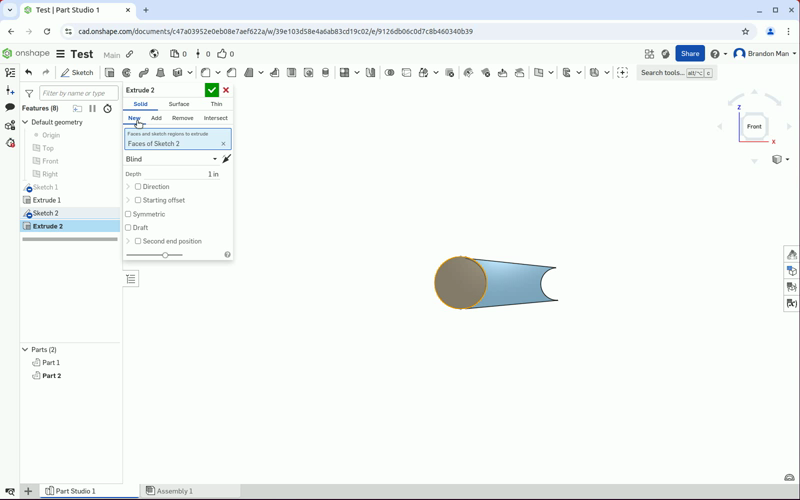
key(tab, 4)
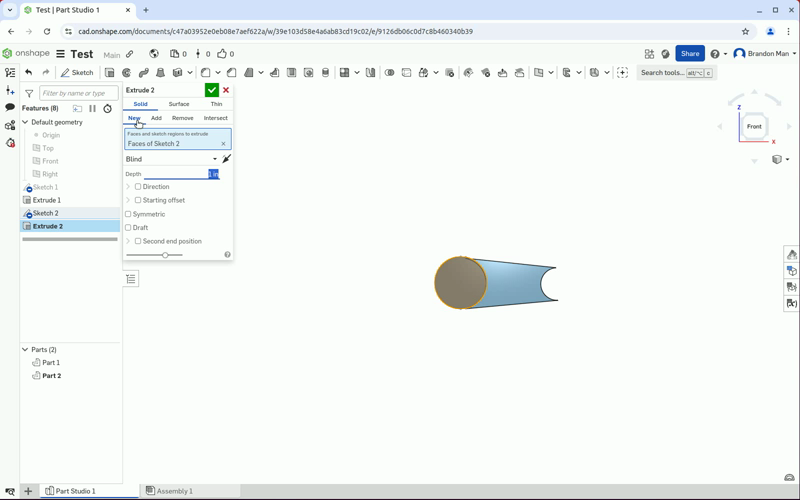
text(10.591)
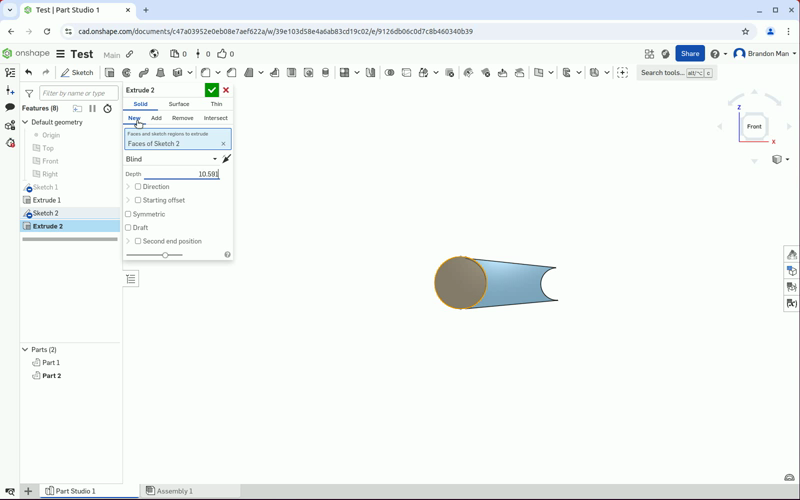
key(enter)
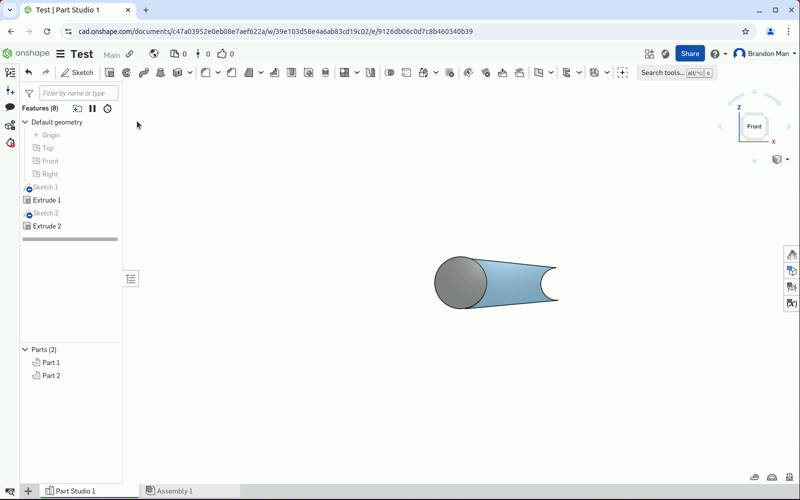
key(shift+h)
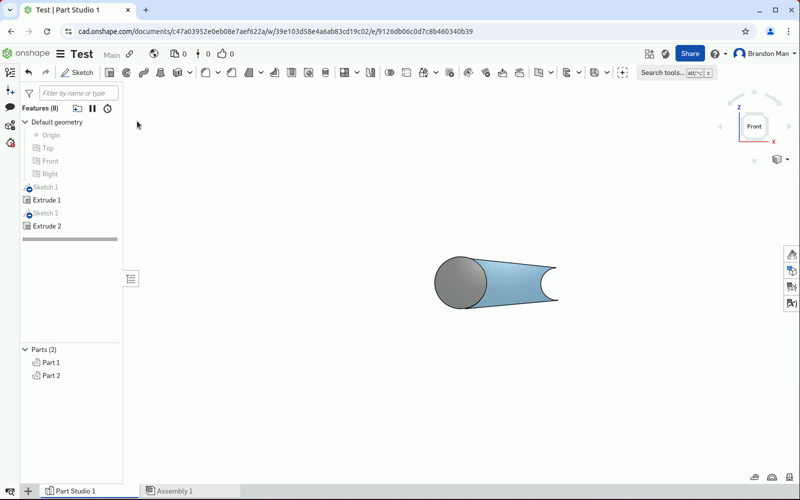
key(shift+h)
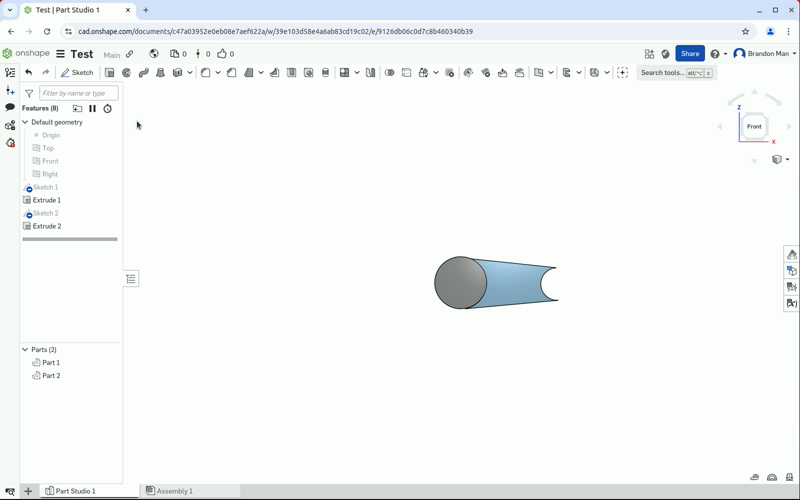
mouse_move(73, 189)
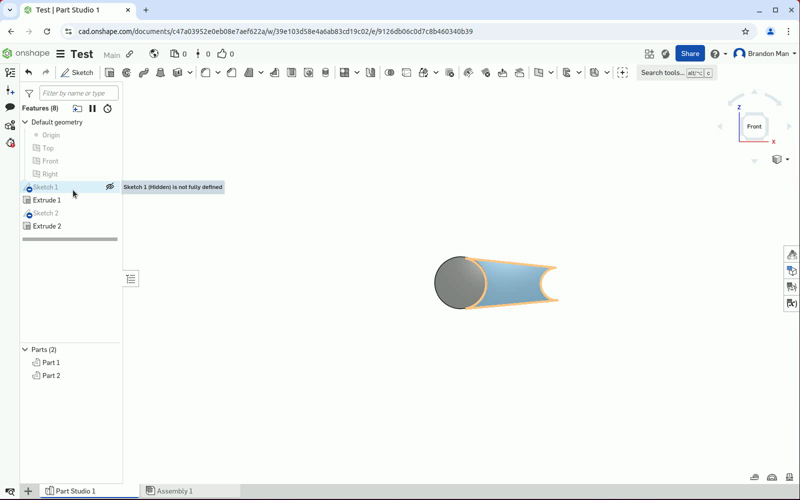
click(73, 189)
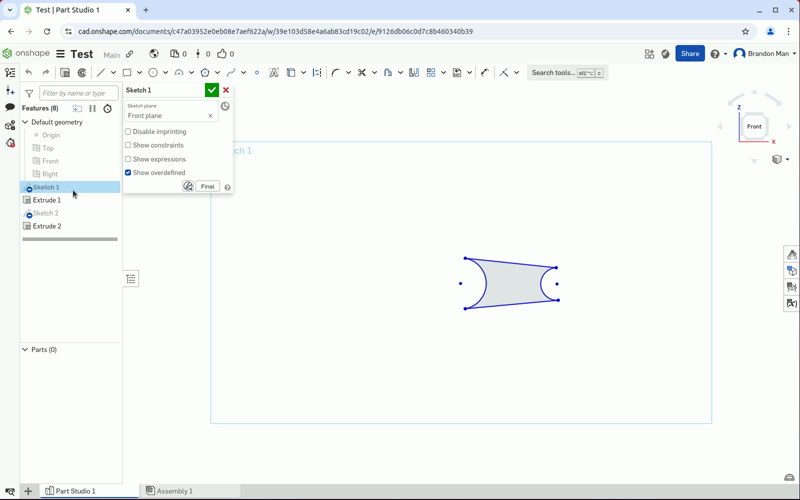
mouse_move(229, 92)
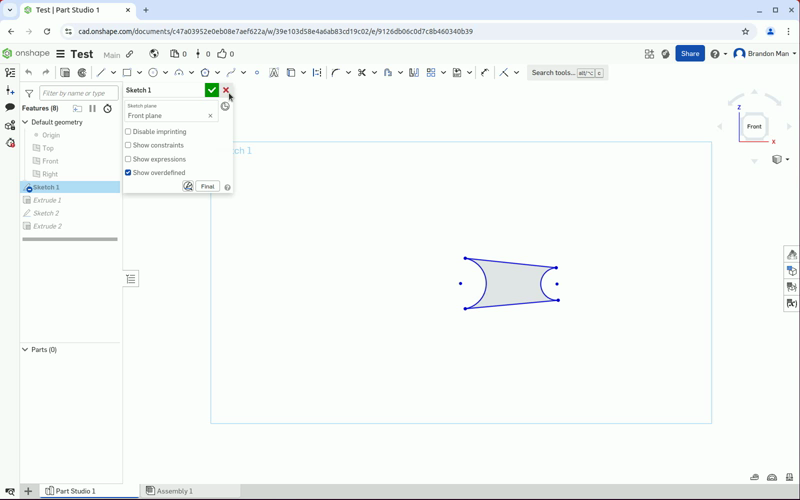
click(229, 92)
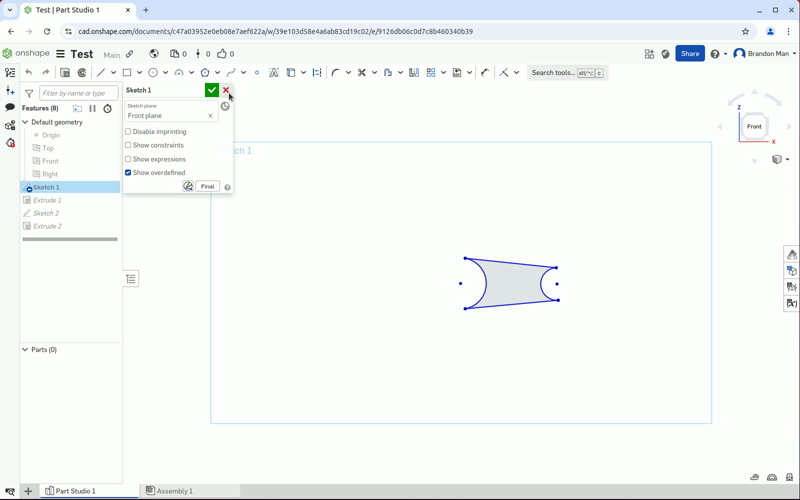
key(shift+s)
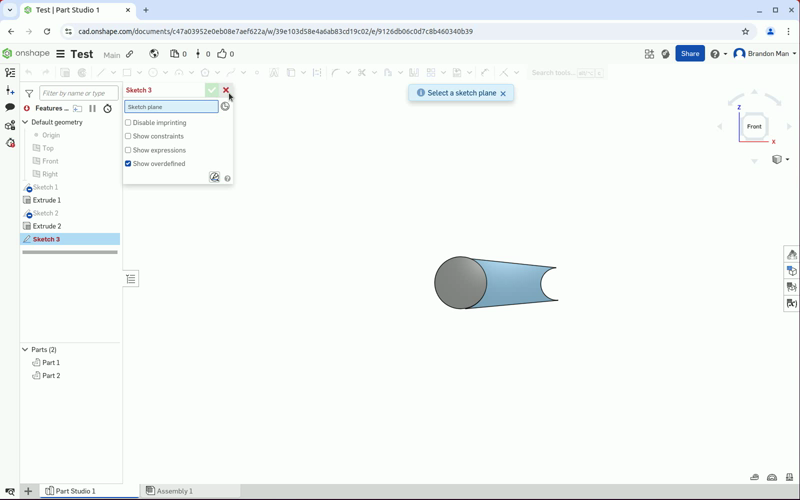
mouse_move(73, 163)
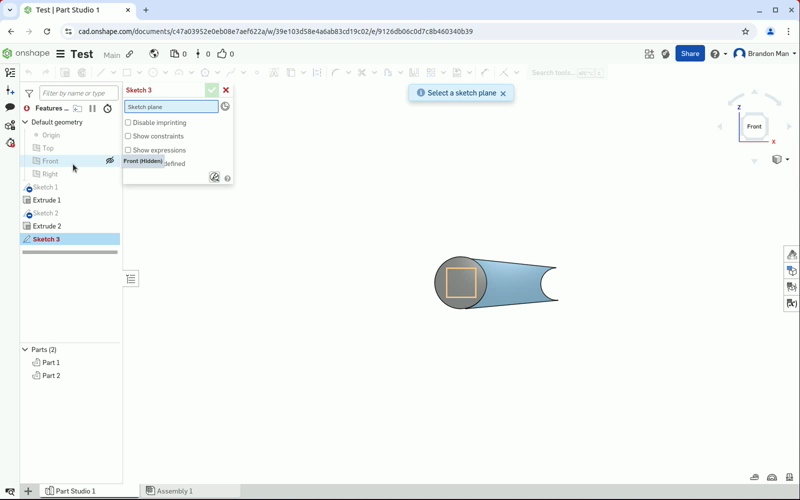
click(73, 163)
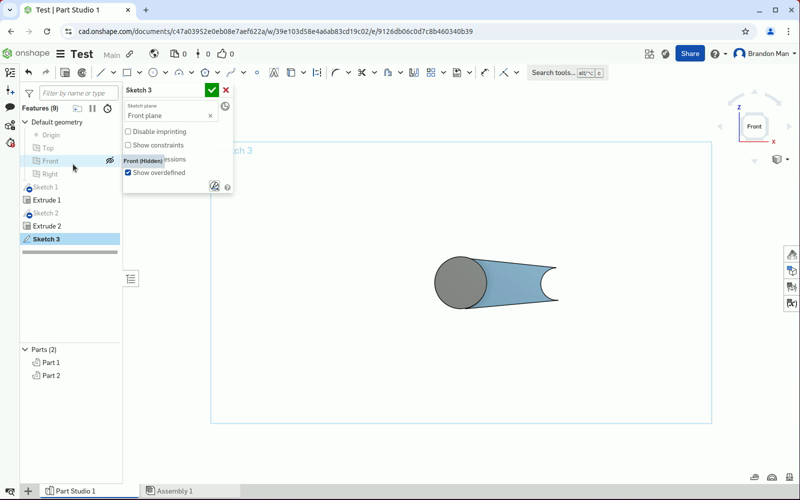
mouse_move(73, 352)
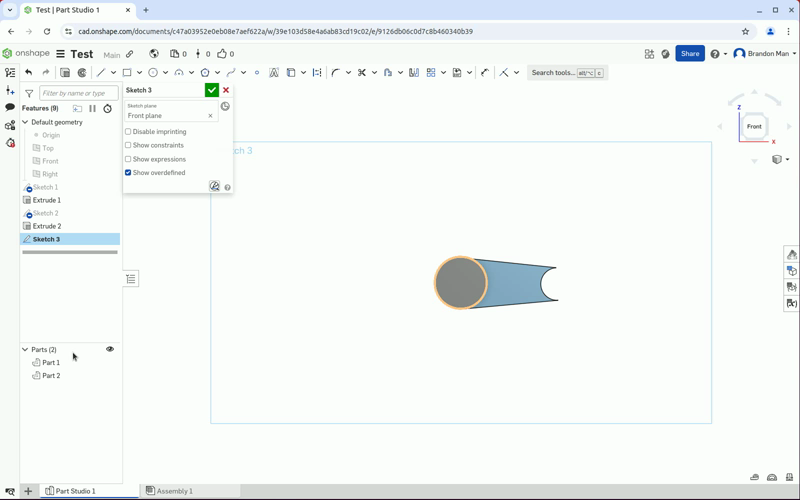
key(y)
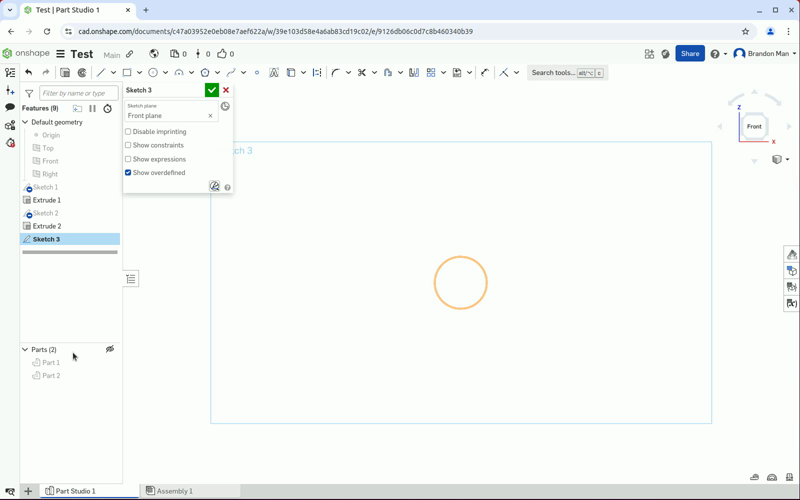
key(c)
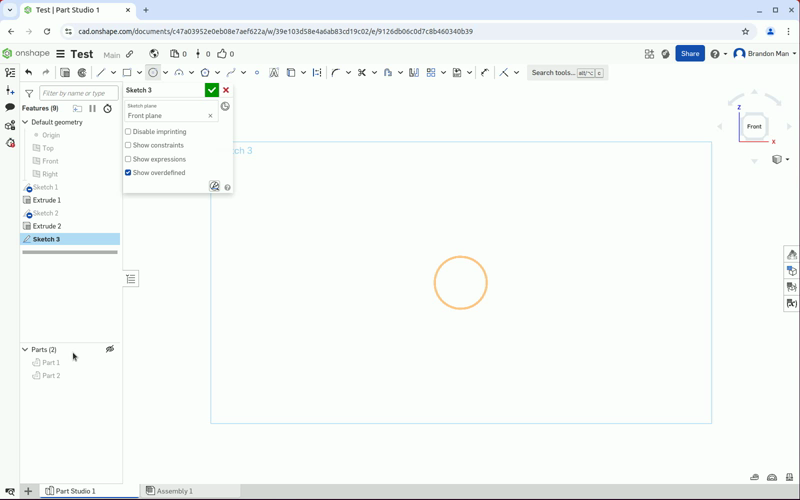
key_down(shift)
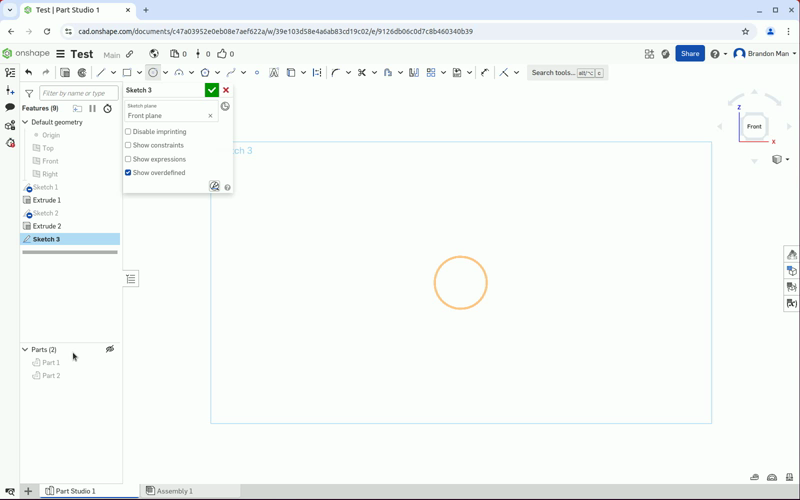
mouse_move(558, 282)
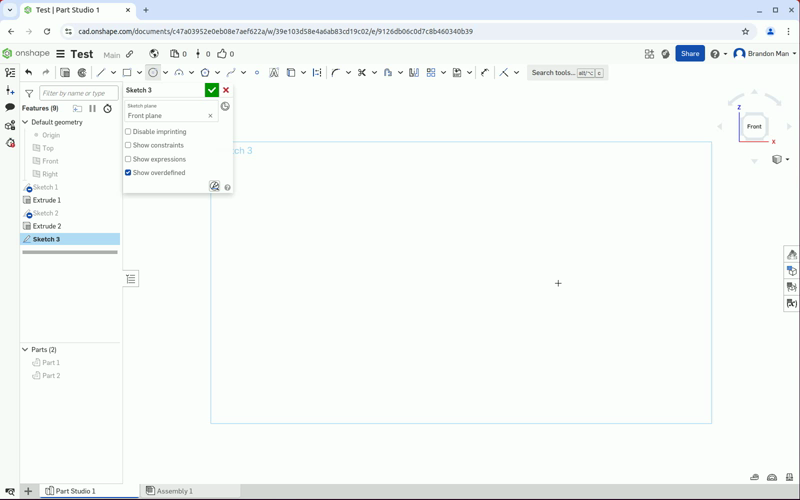
click(558, 282)
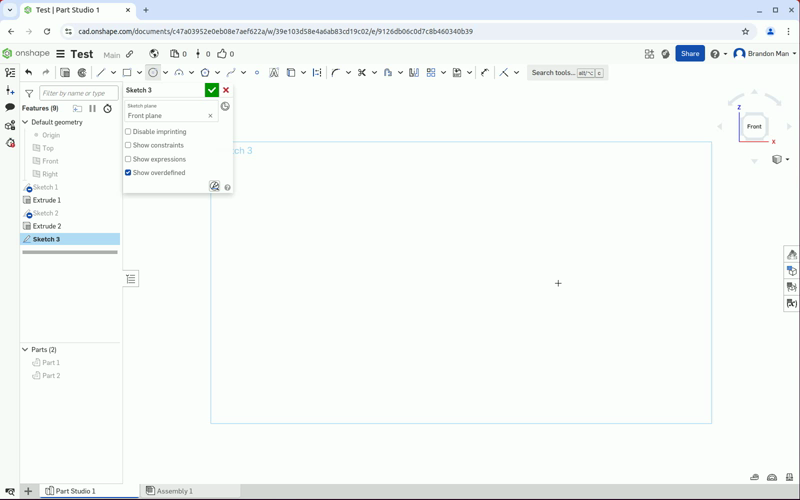
key_up(shift)
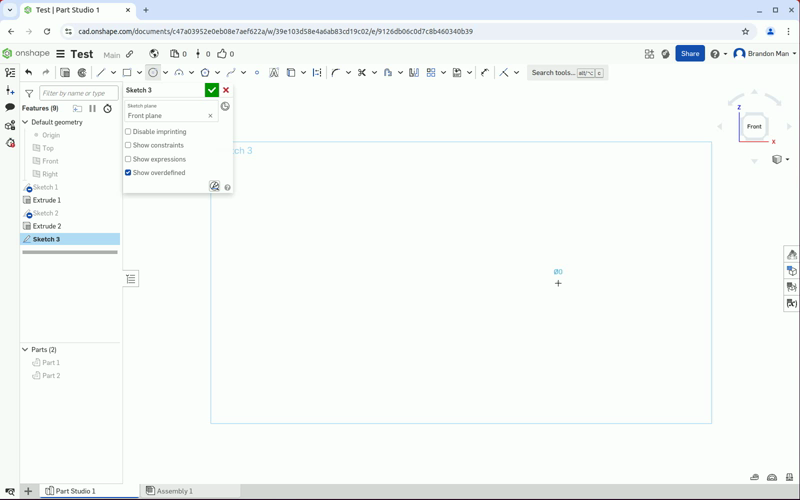
mouse_move(574, 282)
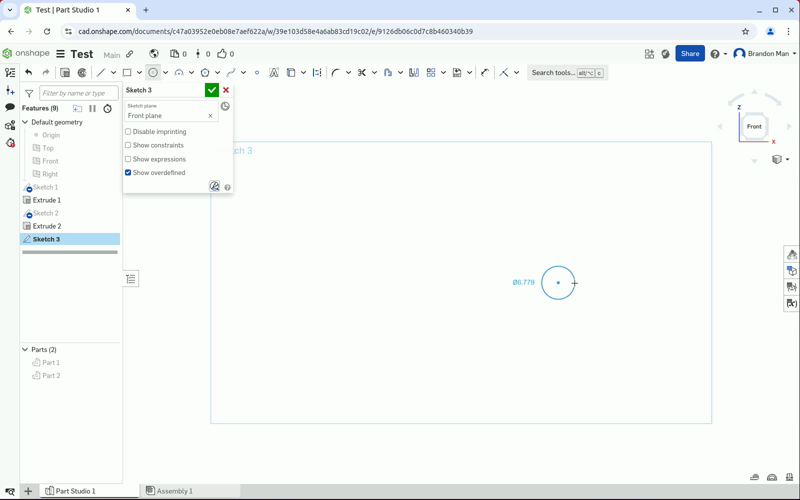
click(574, 282)
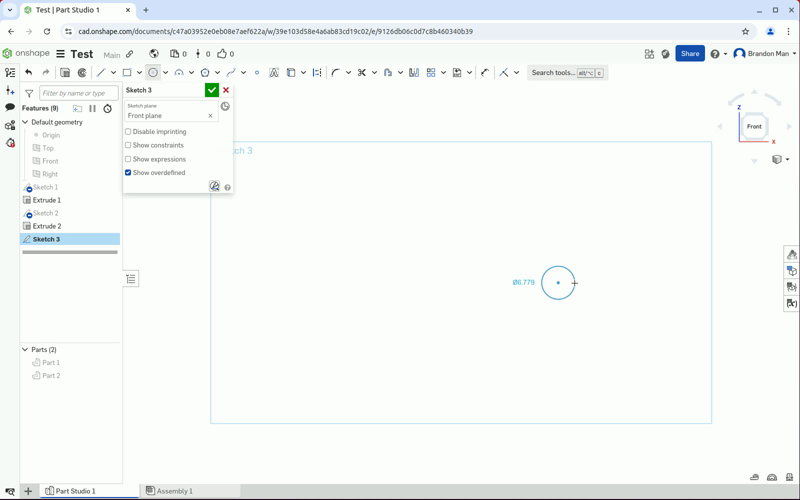
key(esc)
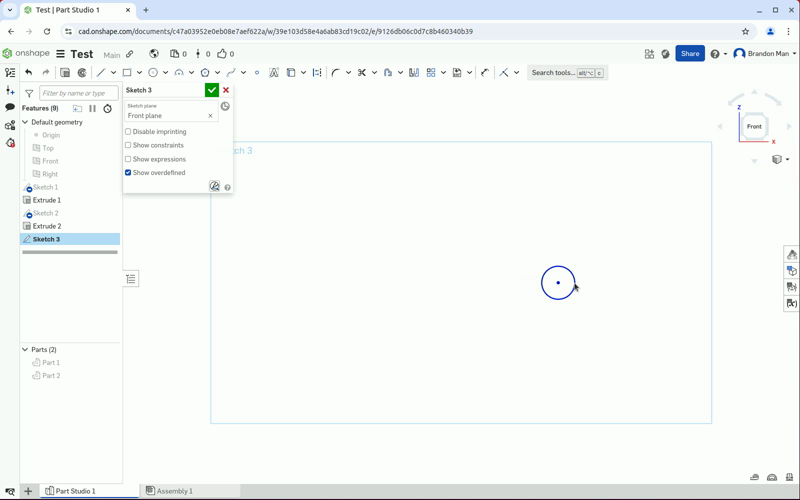
mouse_move(561, 284)
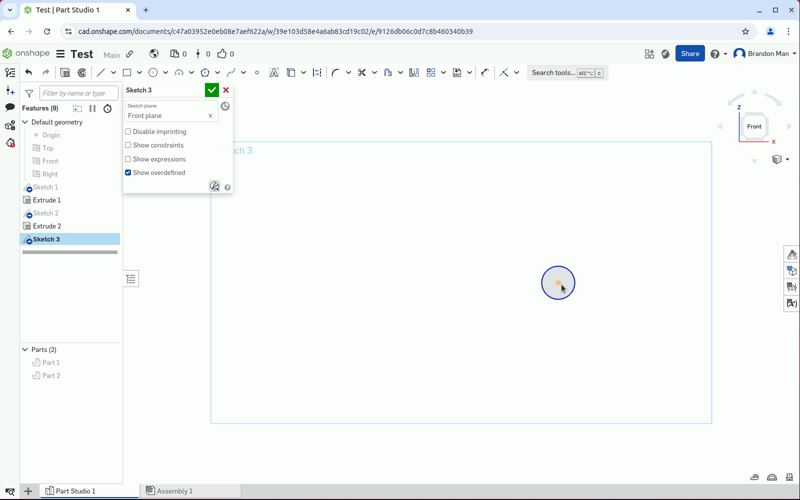
scroll(6)
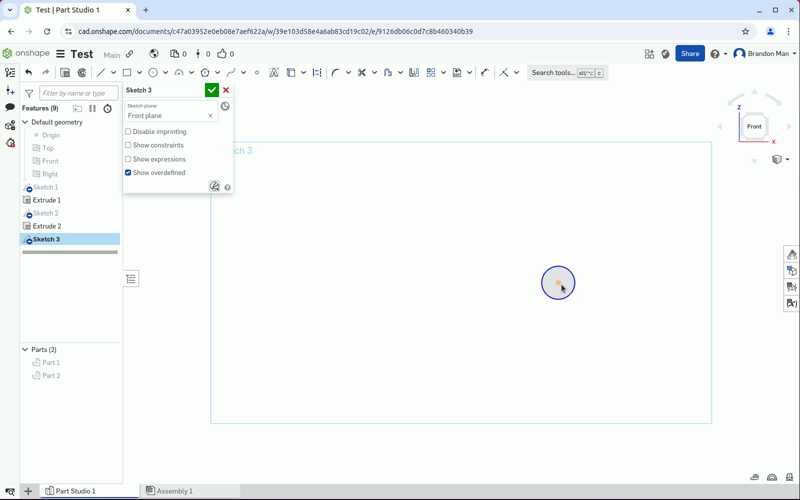
scroll(6)
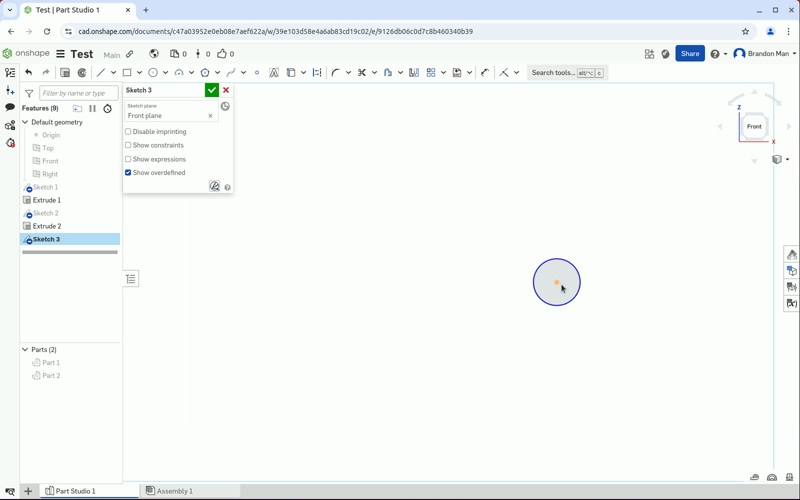
scroll(6)
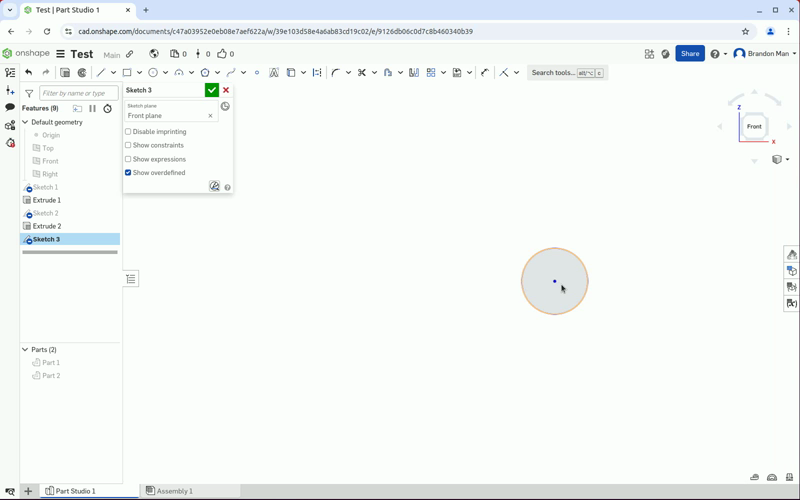
scroll(6)
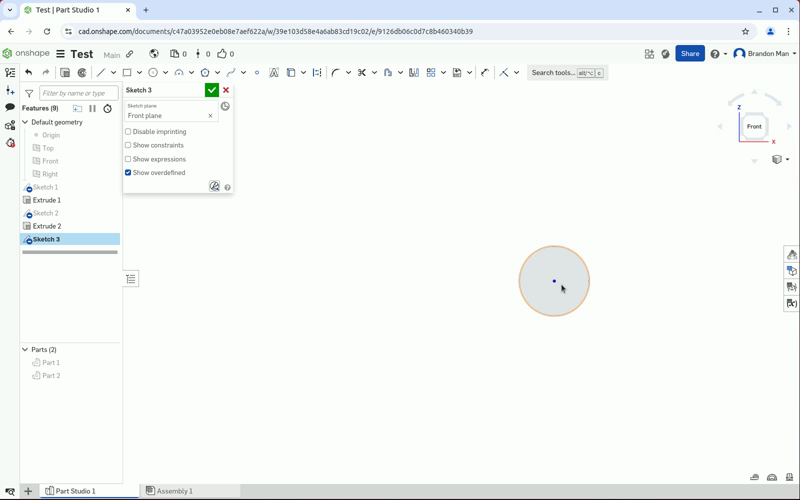
scroll(6)
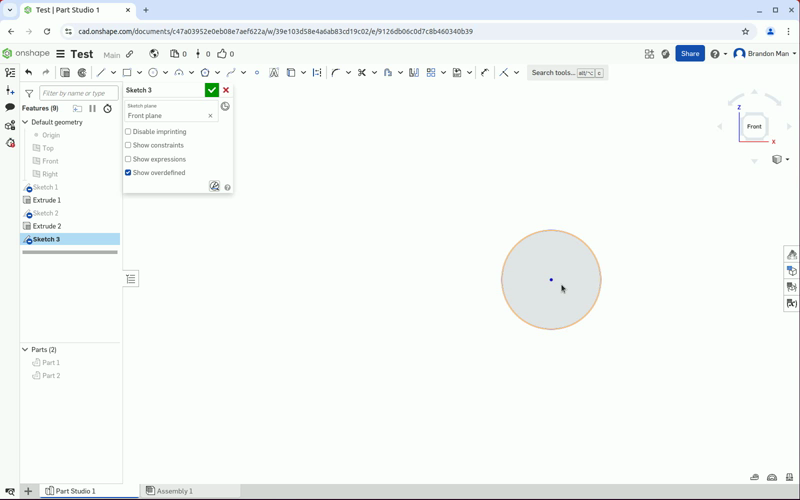
scroll(6)
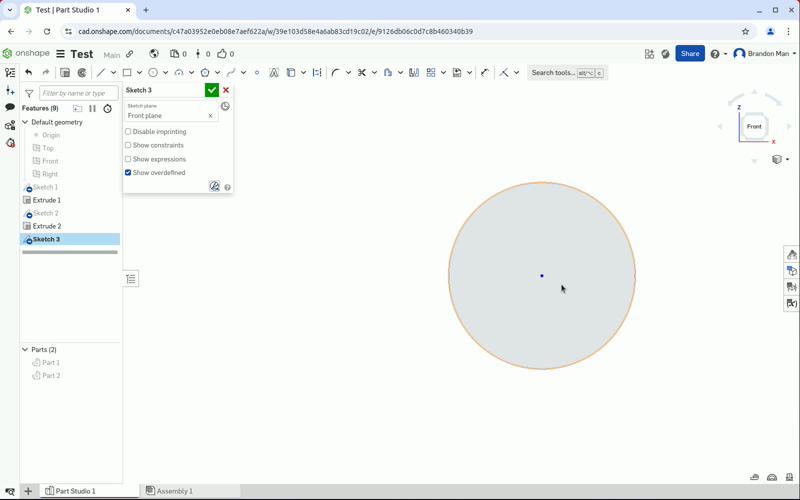
scroll(6)
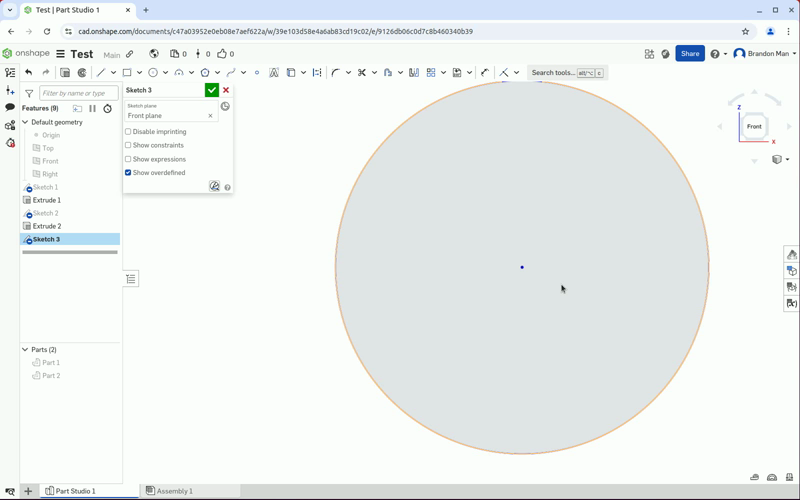
click(561, 284)
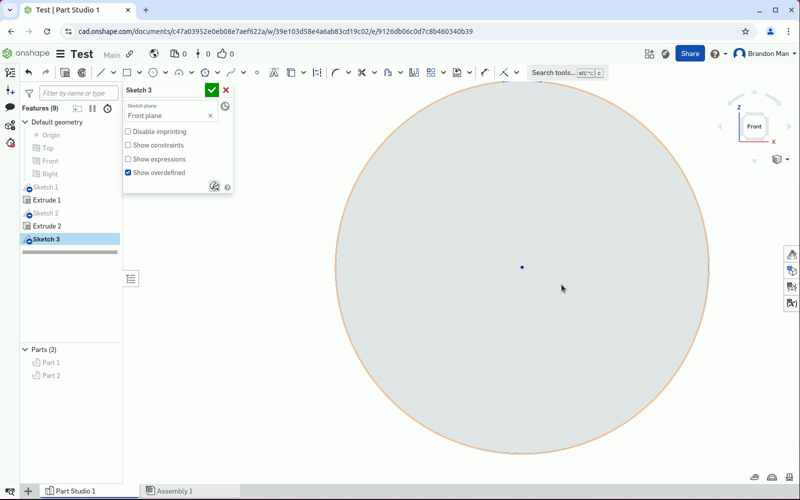
scroll(-6)
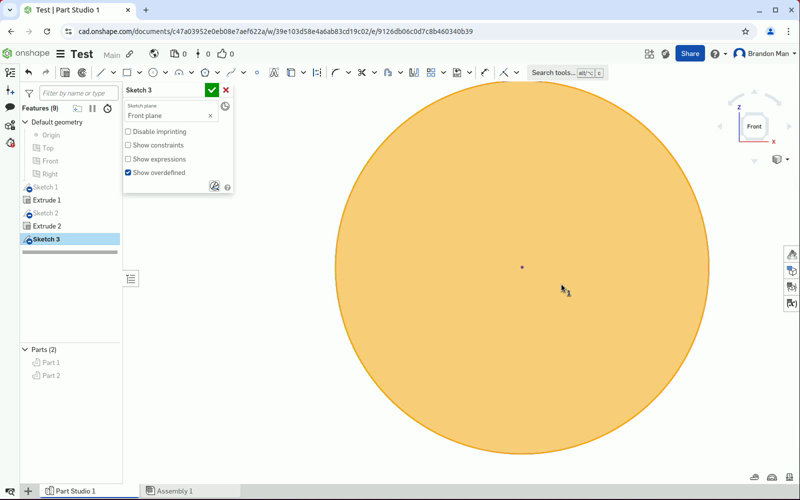
scroll(-6)
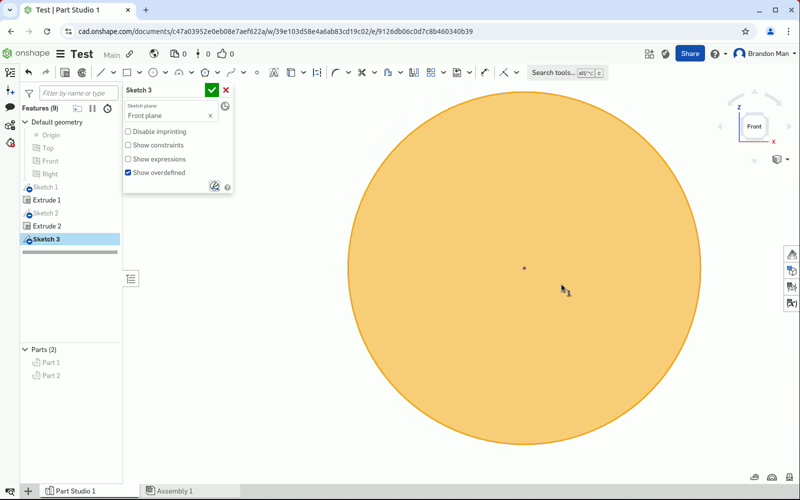
scroll(-6)
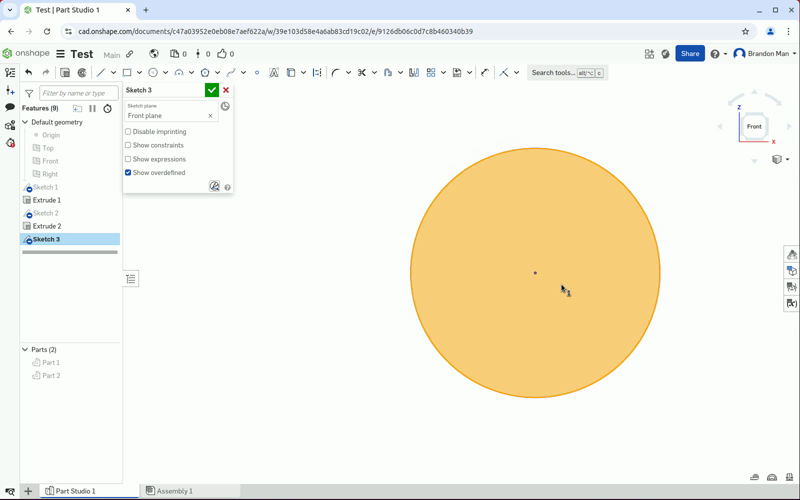
scroll(-6)
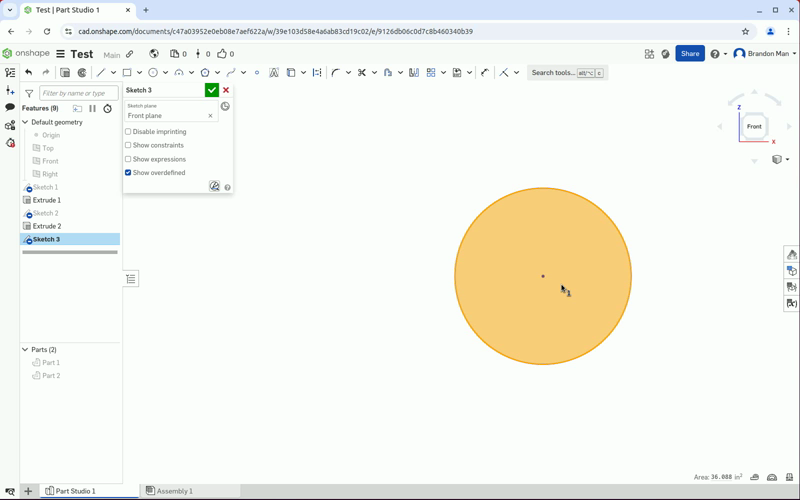
scroll(-6)
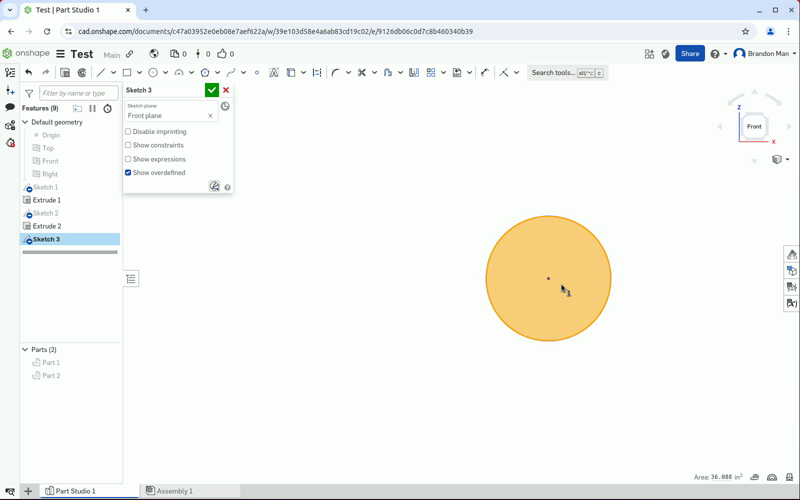
scroll(-6)
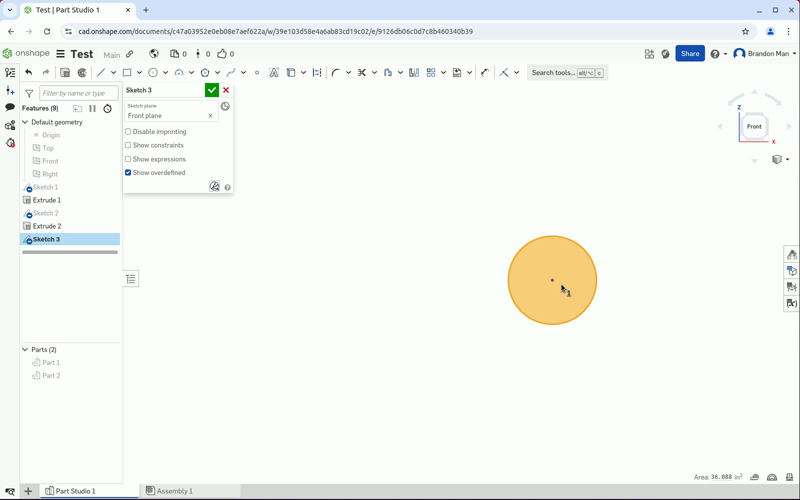
scroll(-6)
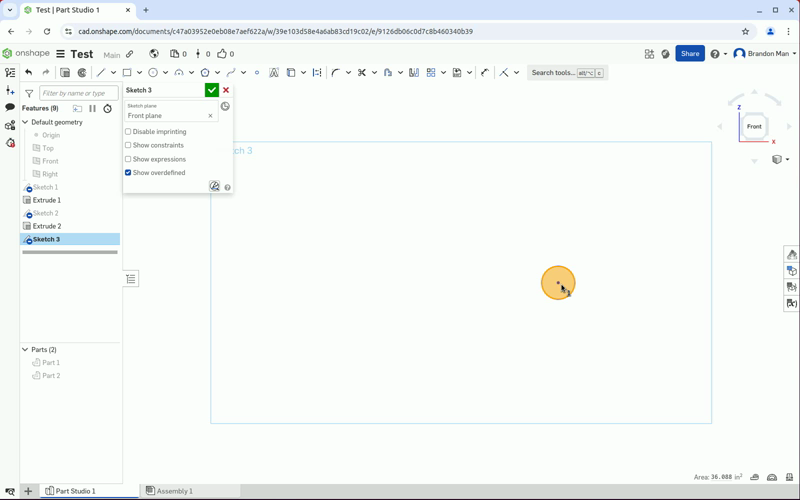
mouse_move(73, 352)
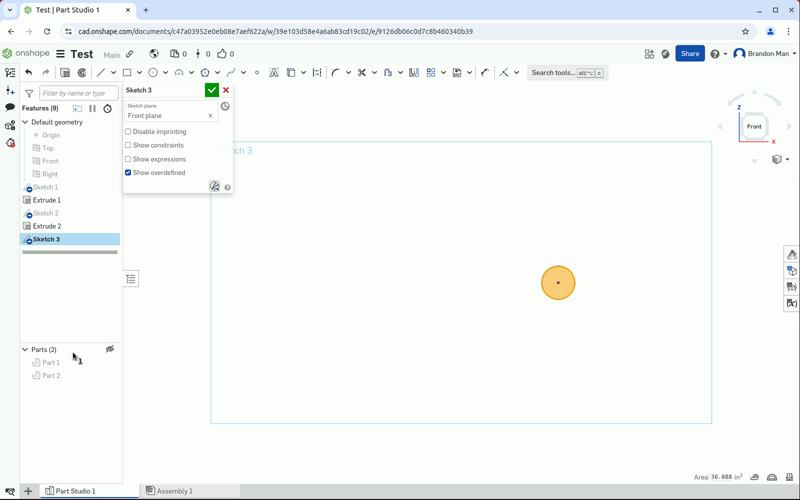
key(shift+y)
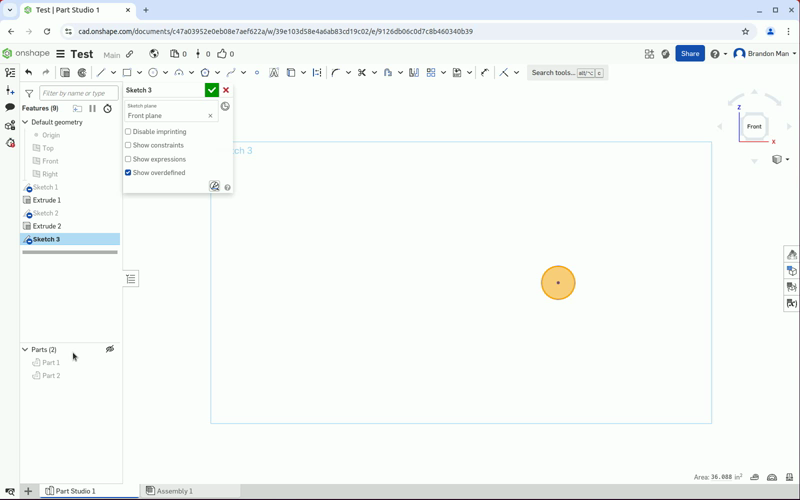
key(shift+e)
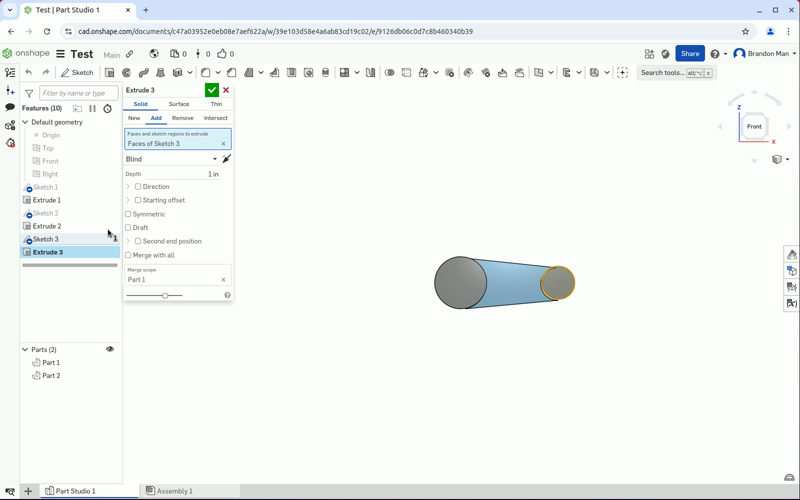
mouse_move(143, 106)
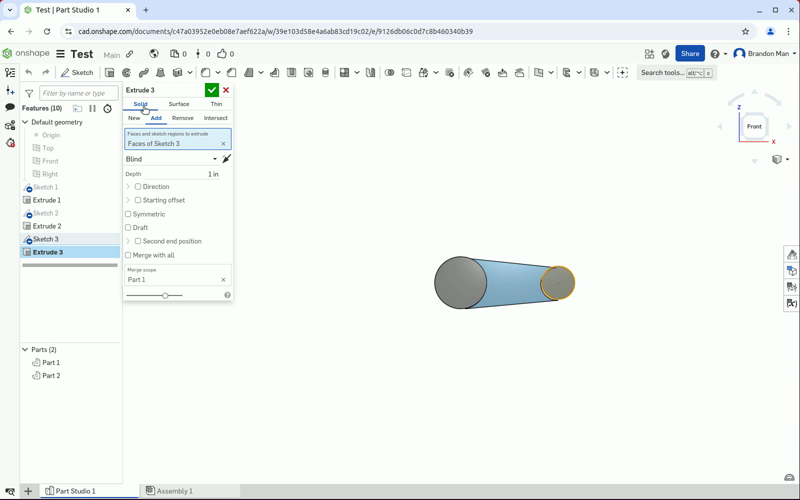
click(143, 106)
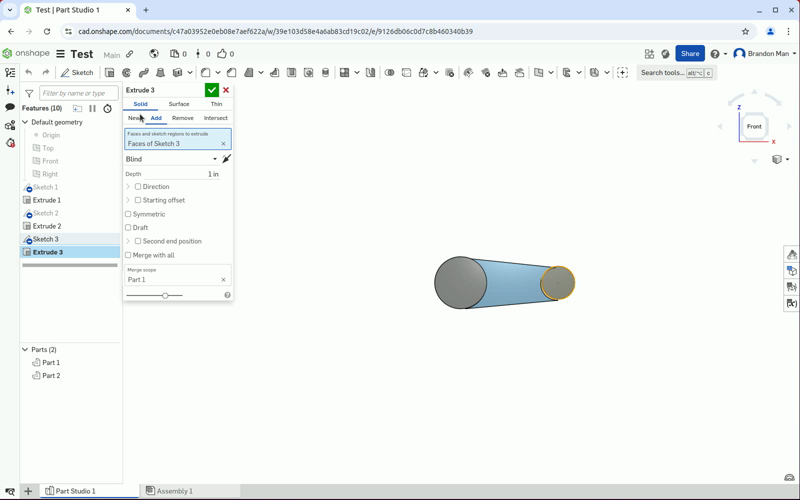
mouse_move(137, 120)
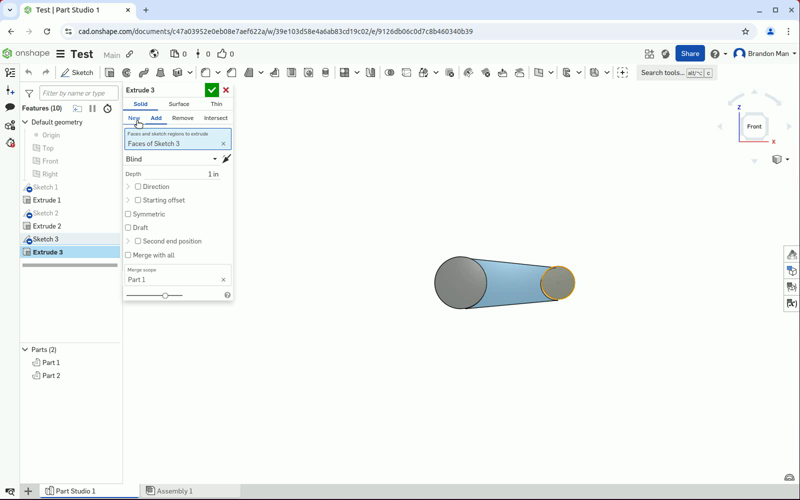
click(137, 120)
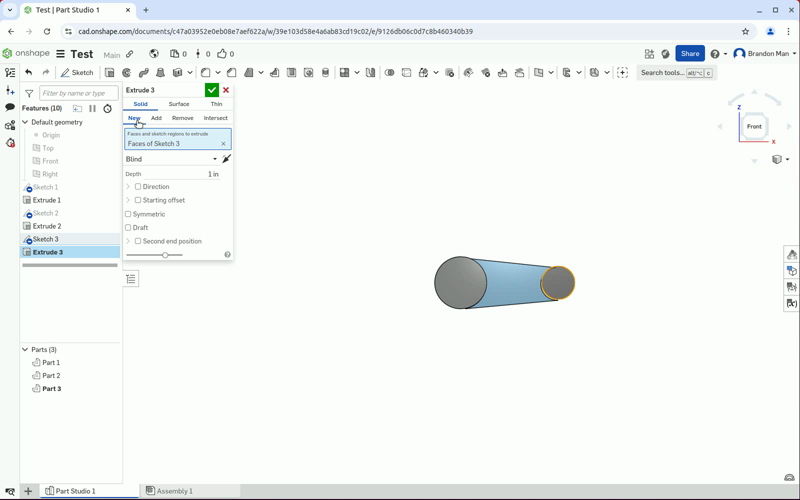
key(tab, 4)
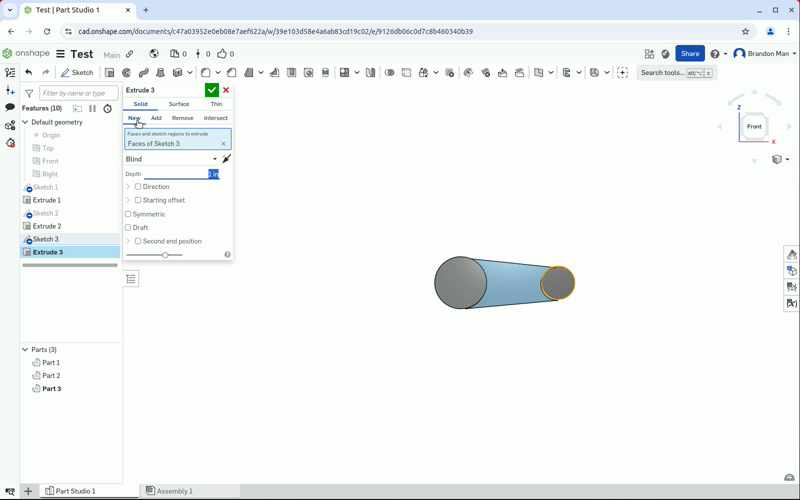
text(10.591)
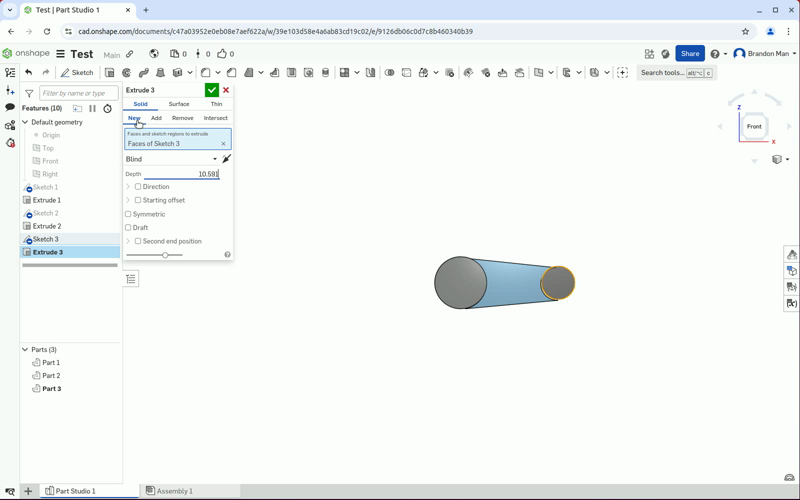
key(enter)
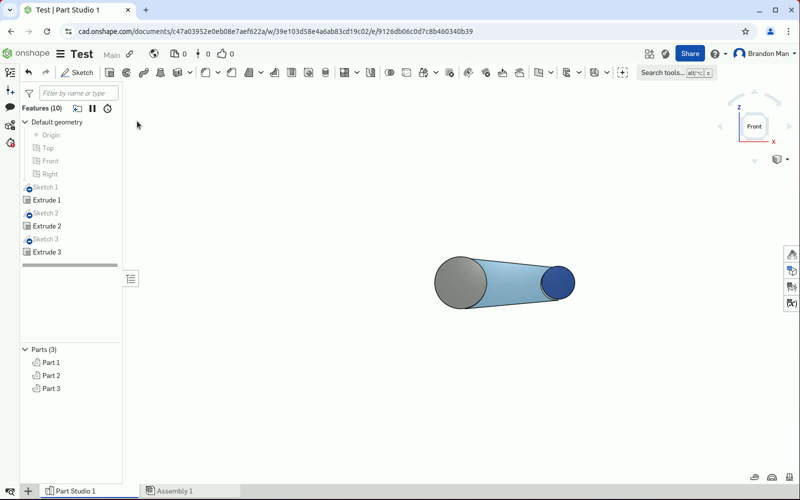
key(shift+h)
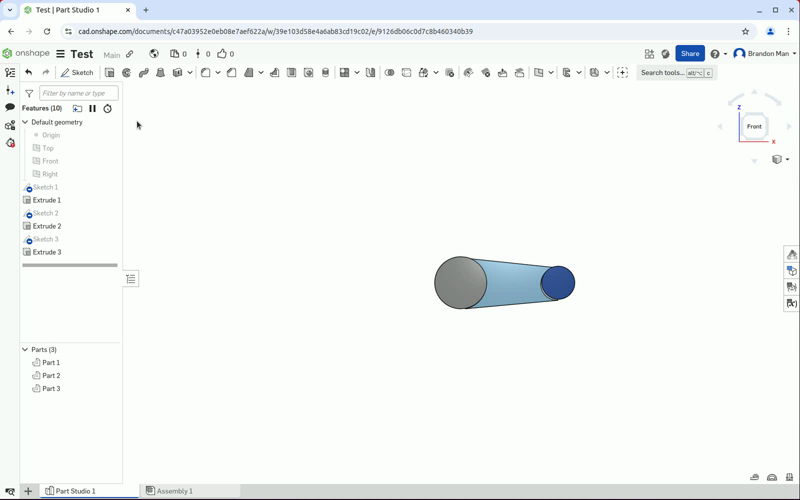
key(shift+h)
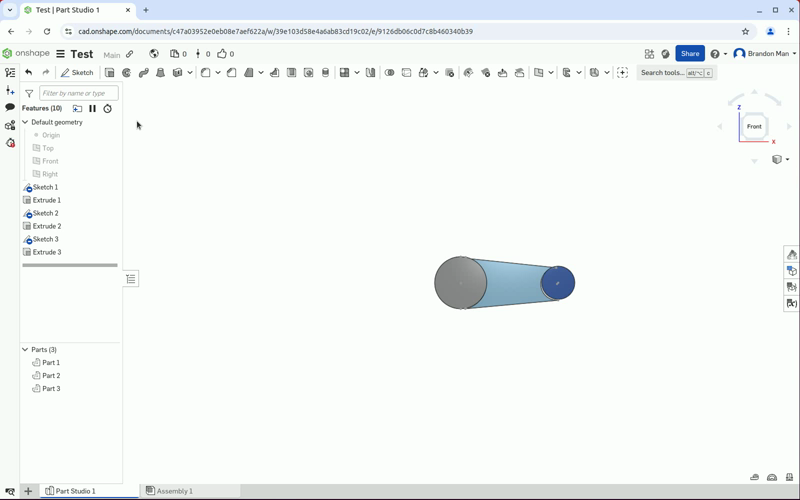
key(shift+7)
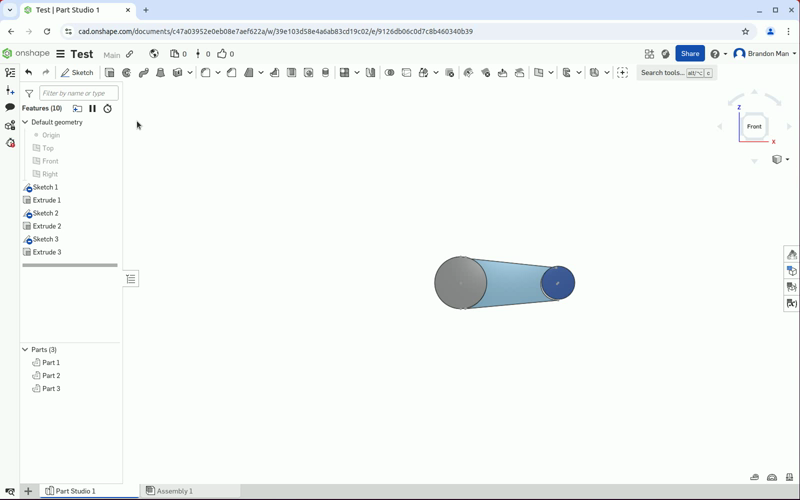
key(left, 2)
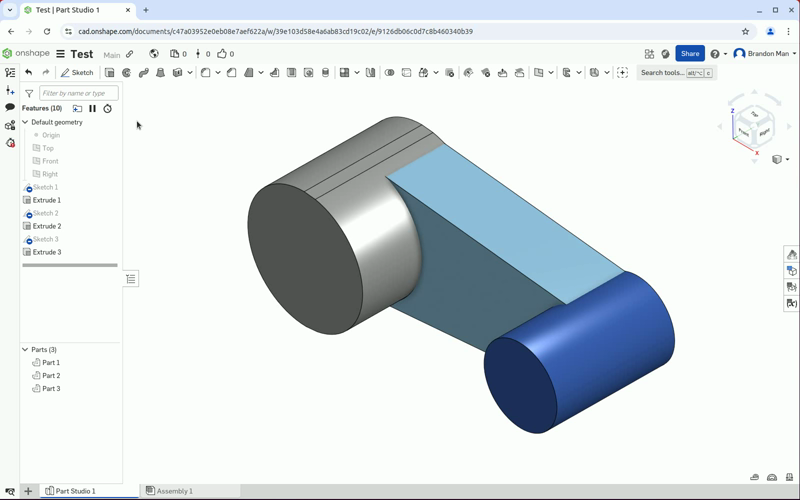
key(down, 2)
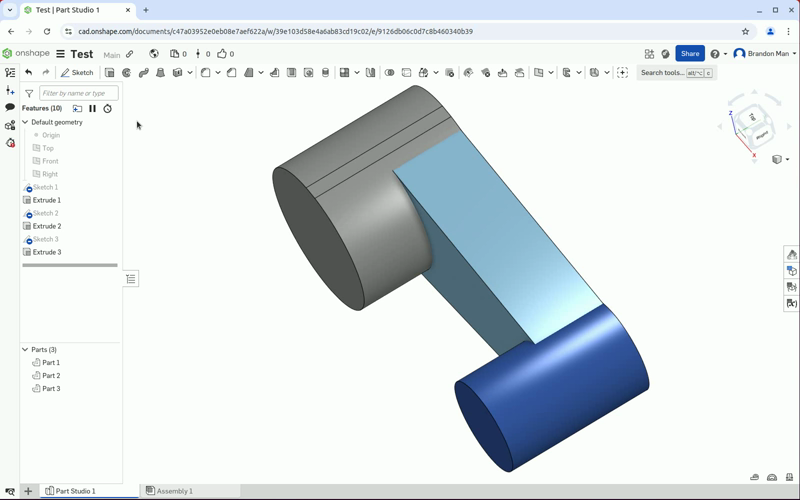
key(up, 2)
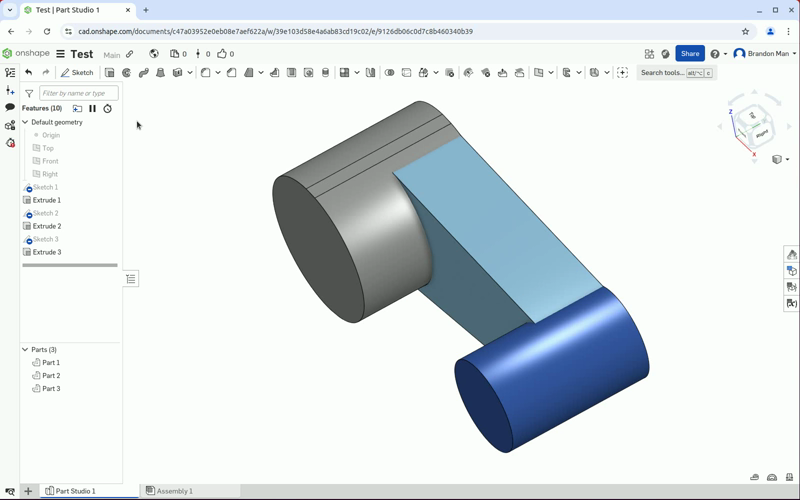
key(right, 2)
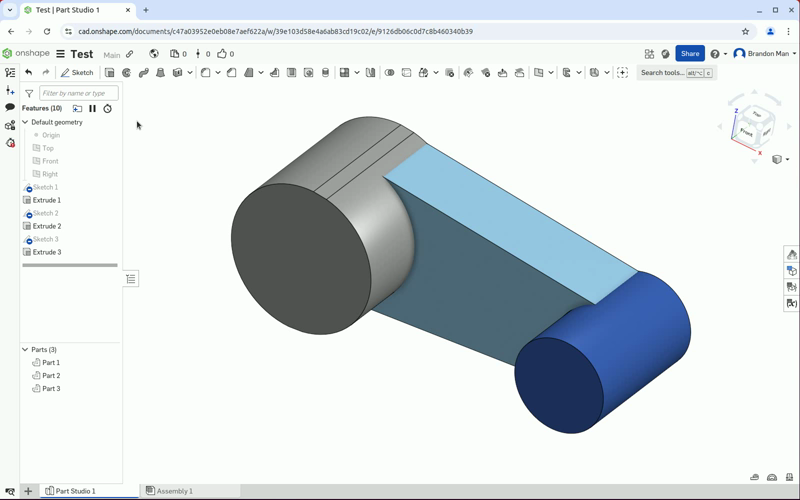
mouse_move(73, 189)
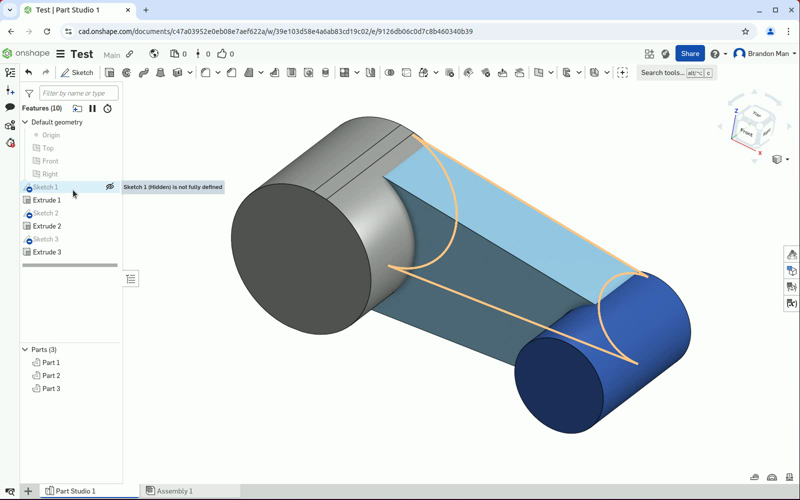
click(73, 189)